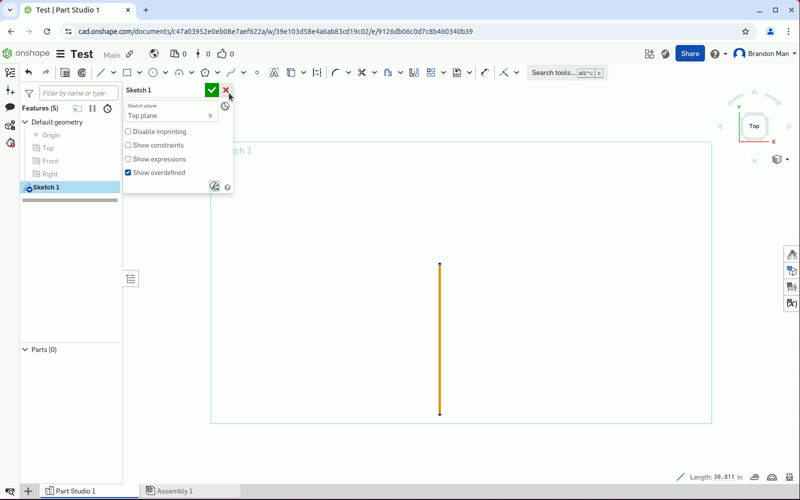
key(shift+h)
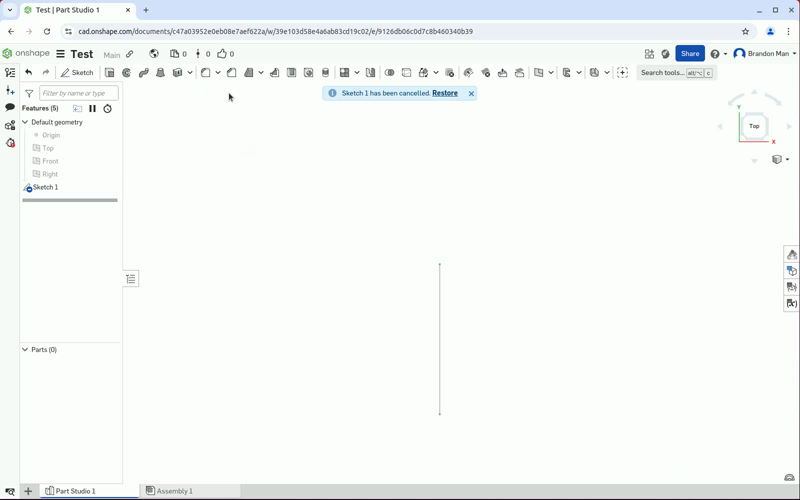
key(shift+s)
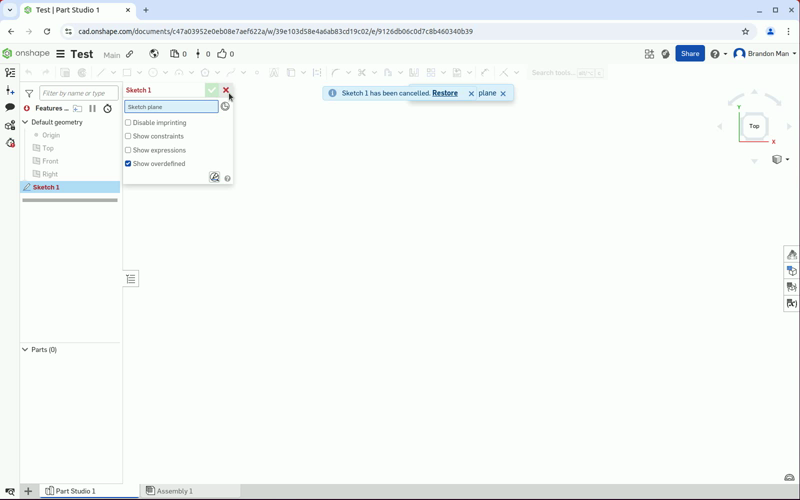
mouse_move(73, 150)
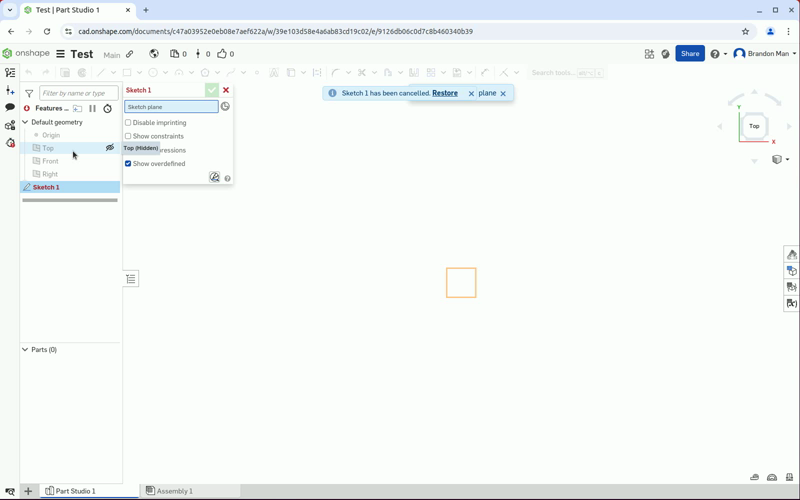
click(73, 150)
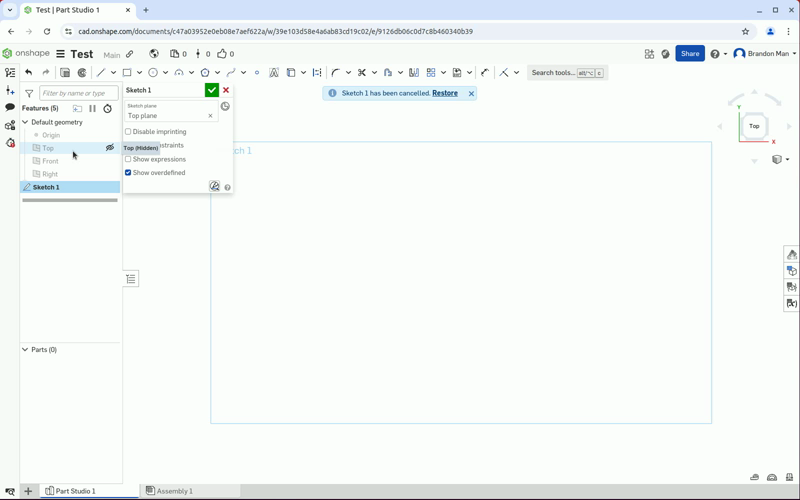
mouse_move(73, 352)
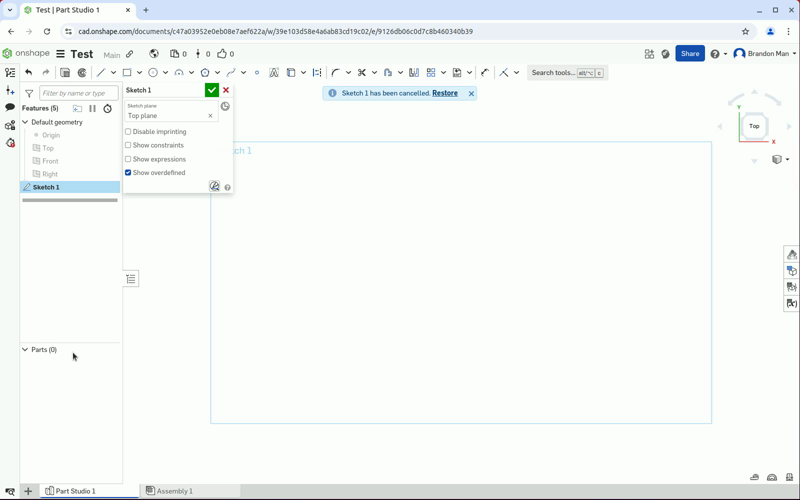
key(y)
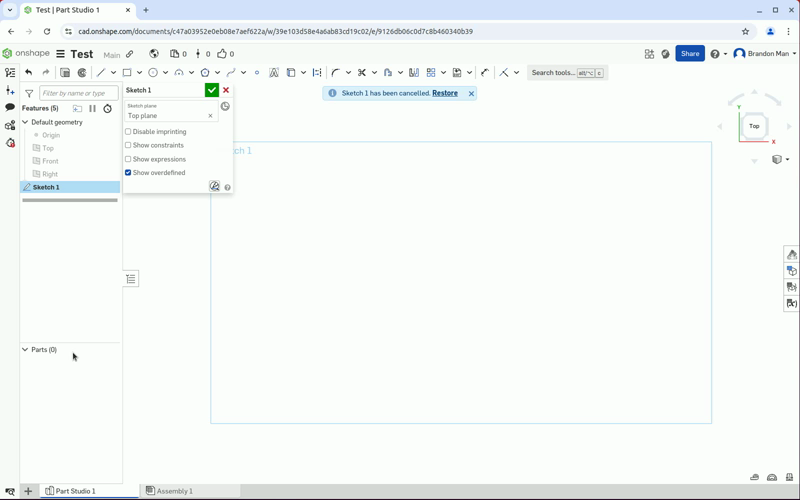
key(l)
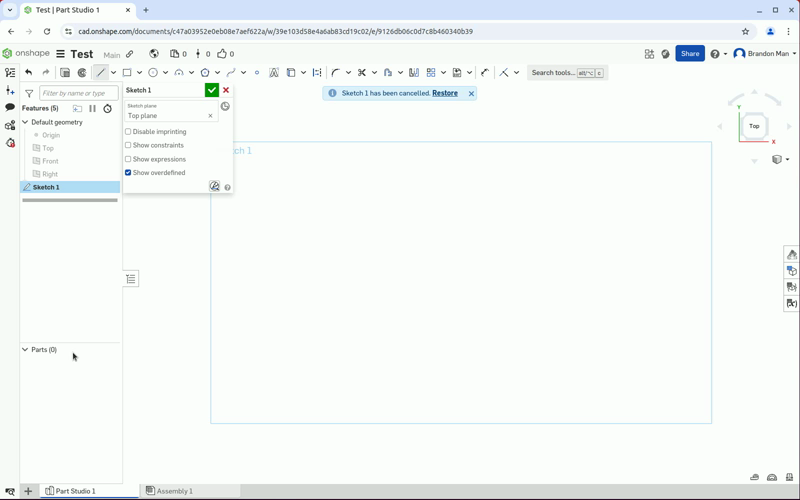
key_down(shift)
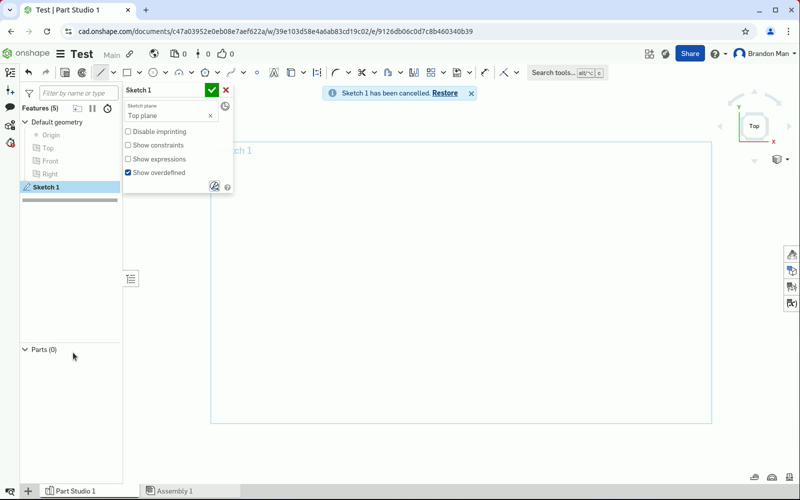
mouse_move(349, 347)
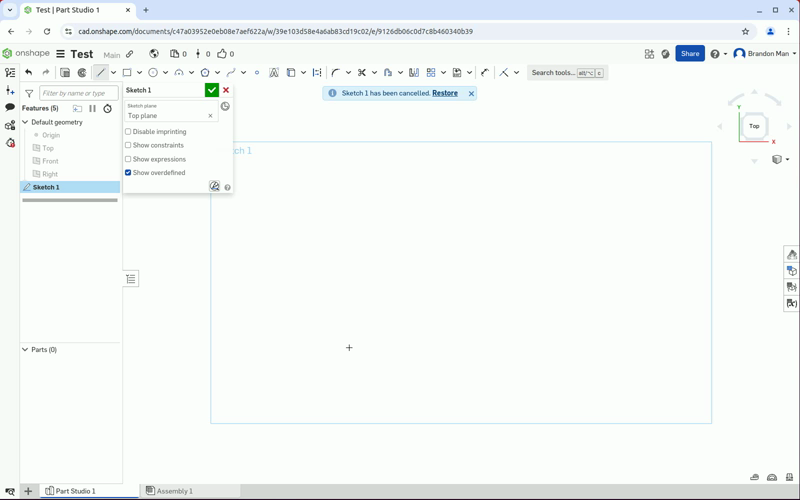
click(349, 347)
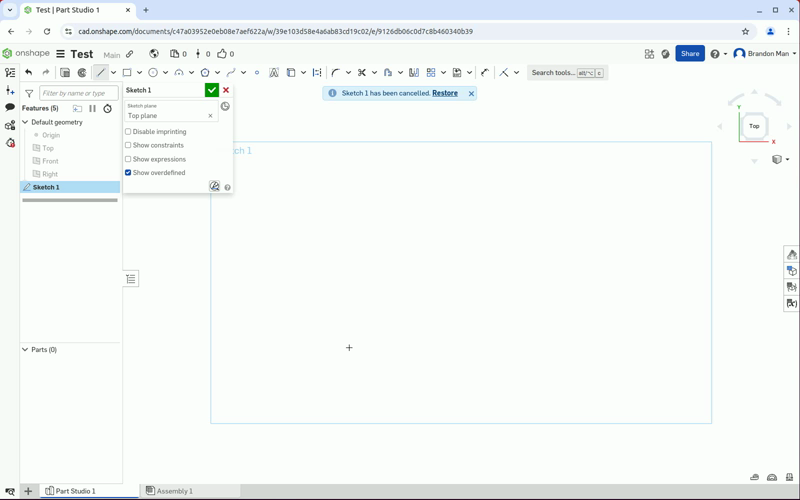
key_up(shift)
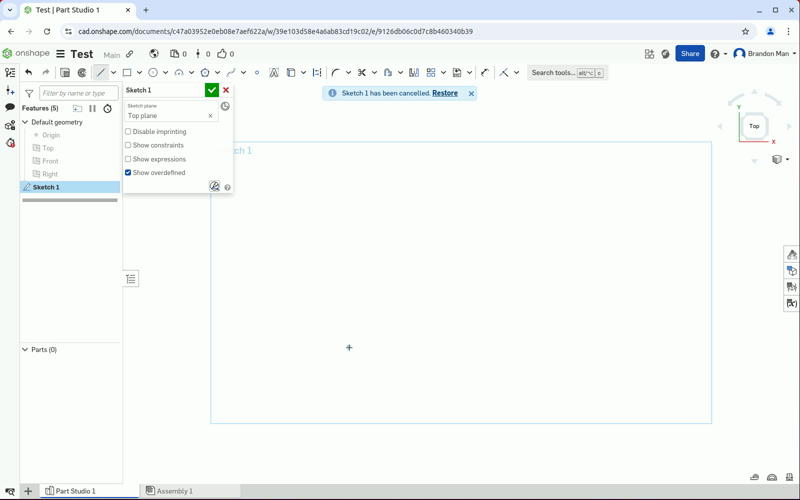
key_down(shift)
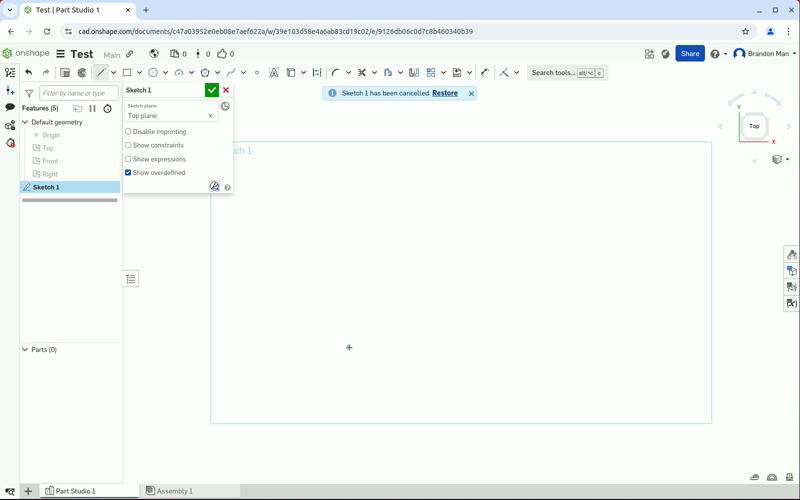
mouse_move(379, 347)
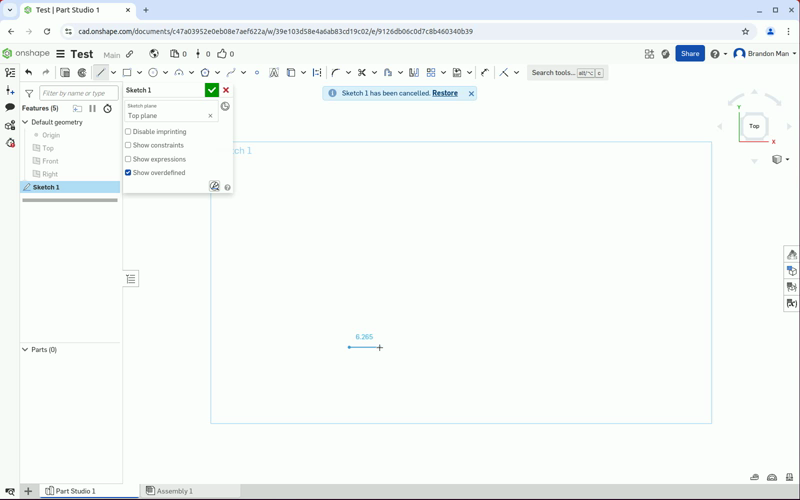
mouse_move(395, 345)
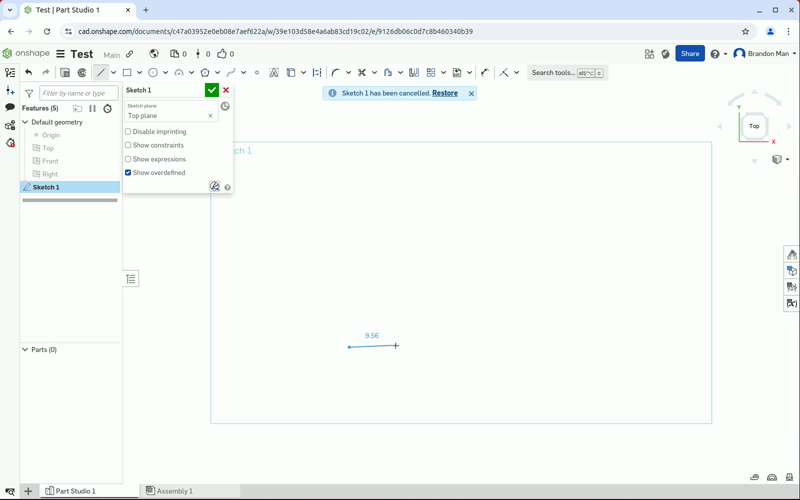
click(395, 345)
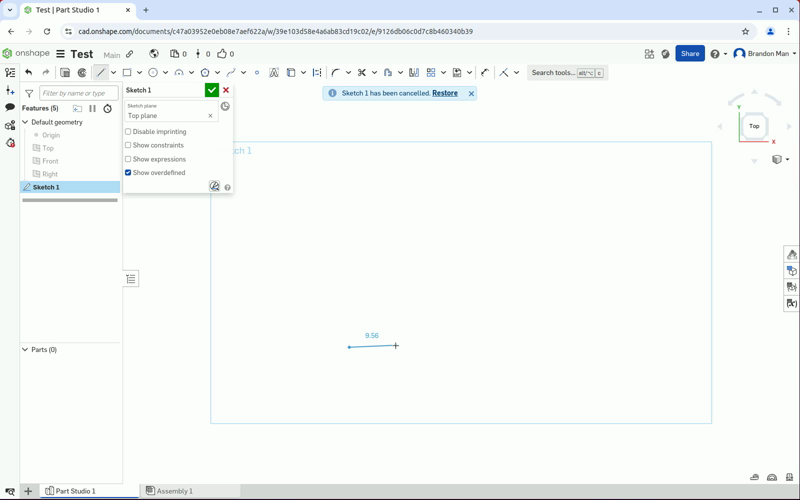
key_up(shift)
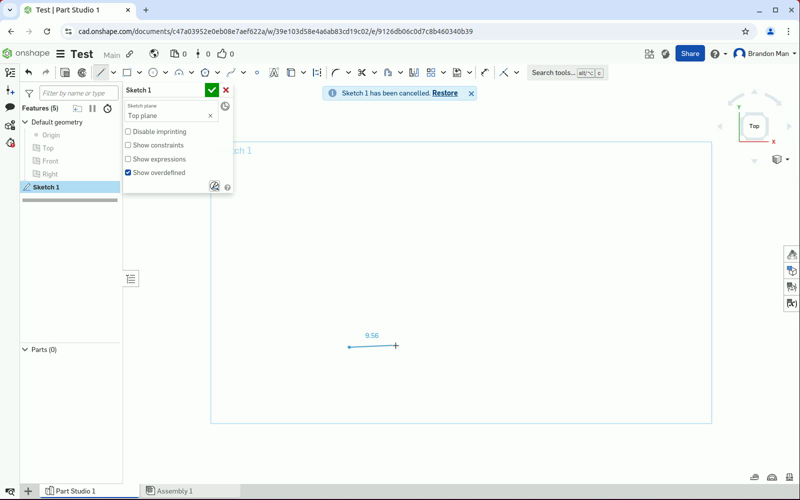
key_down(shift)
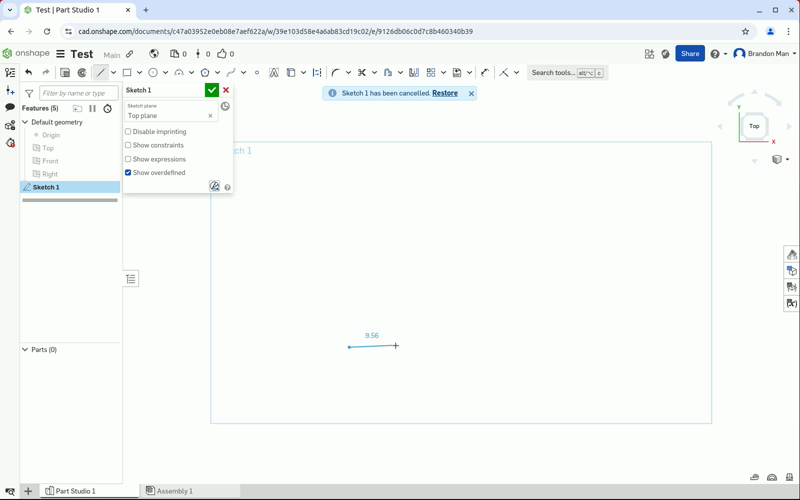
mouse_move(425, 345)
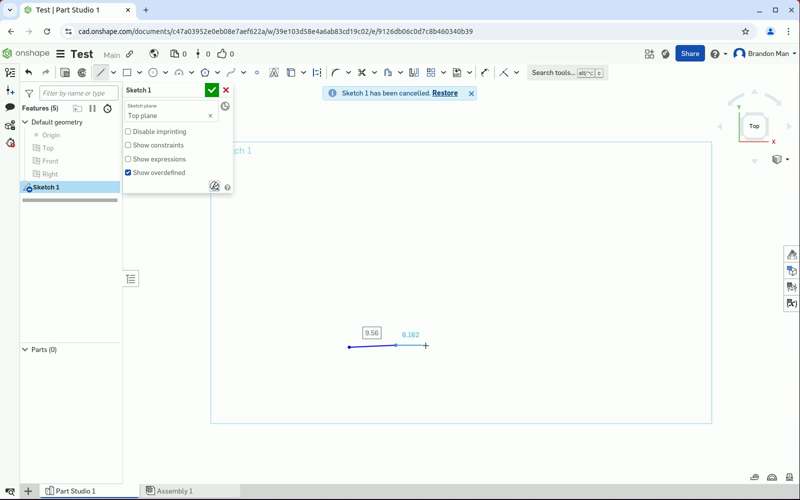
mouse_move(371, 306)
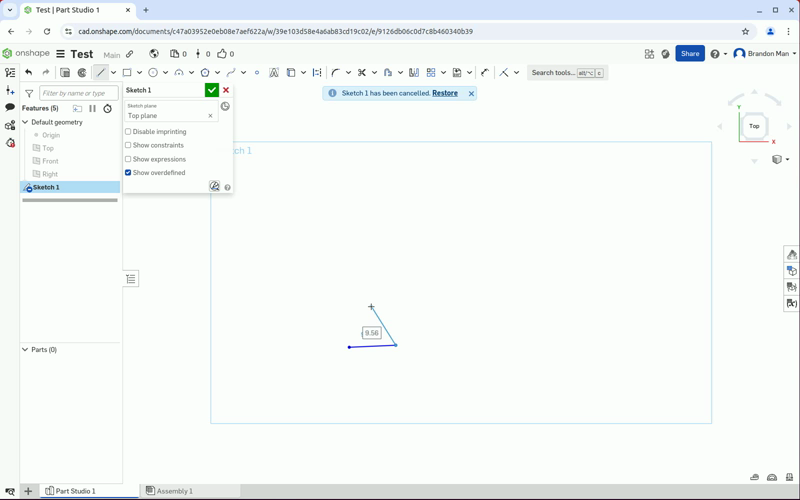
click(371, 306)
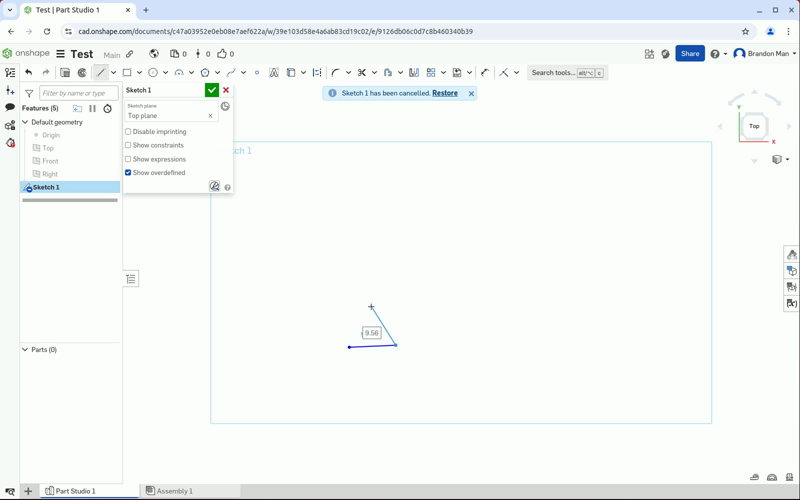
key_up(shift)
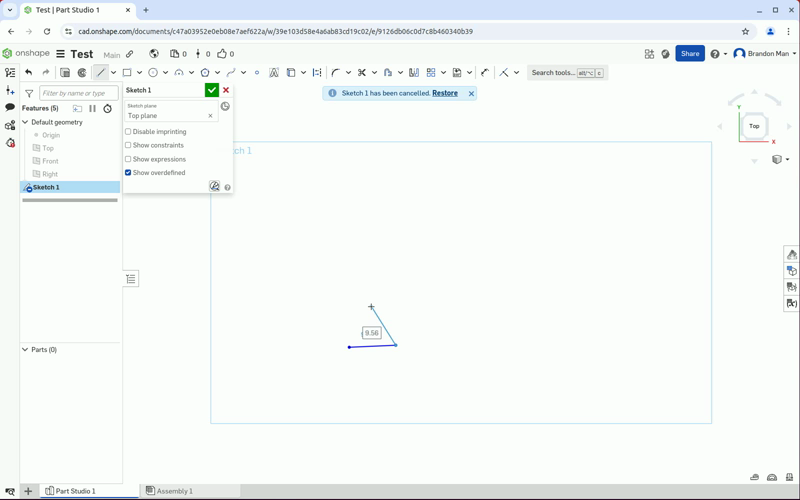
mouse_move(401, 306)
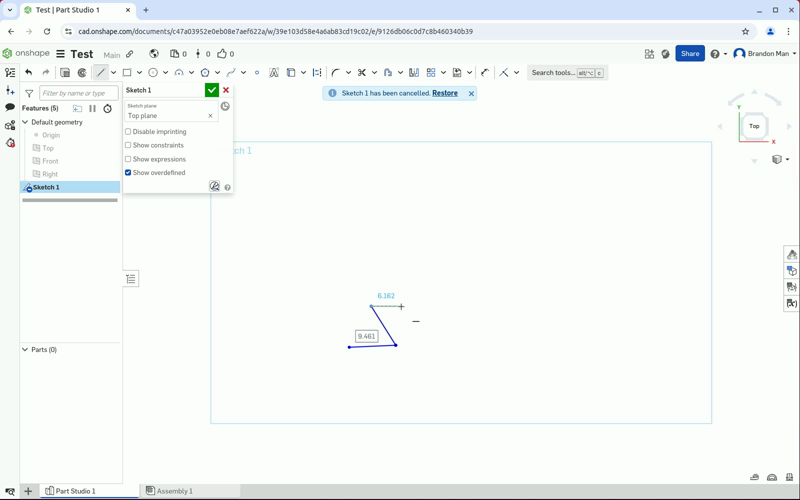
key_down(shift)
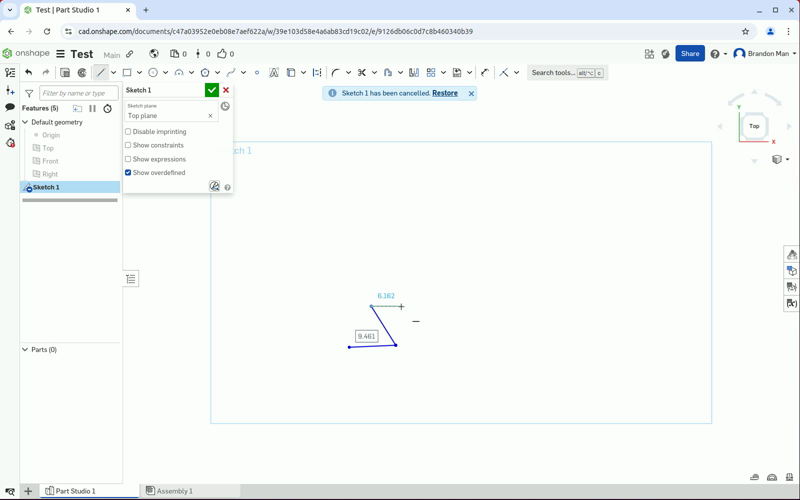
mouse_move(349, 347)
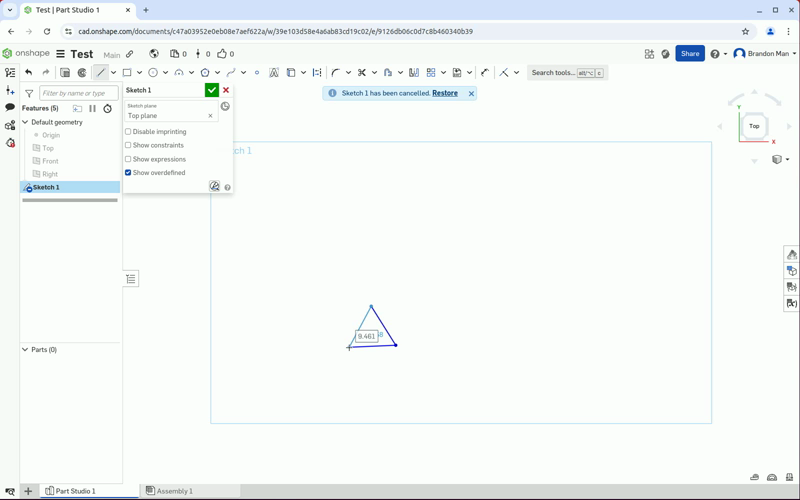
key_up(shift)
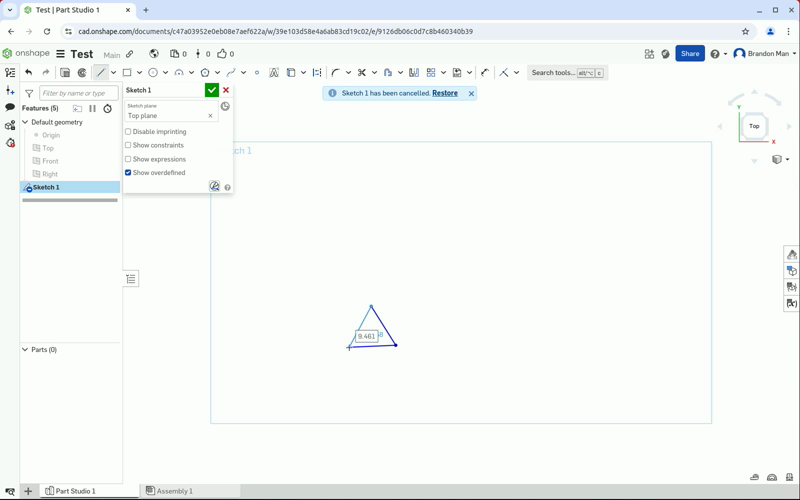
click(349, 347)
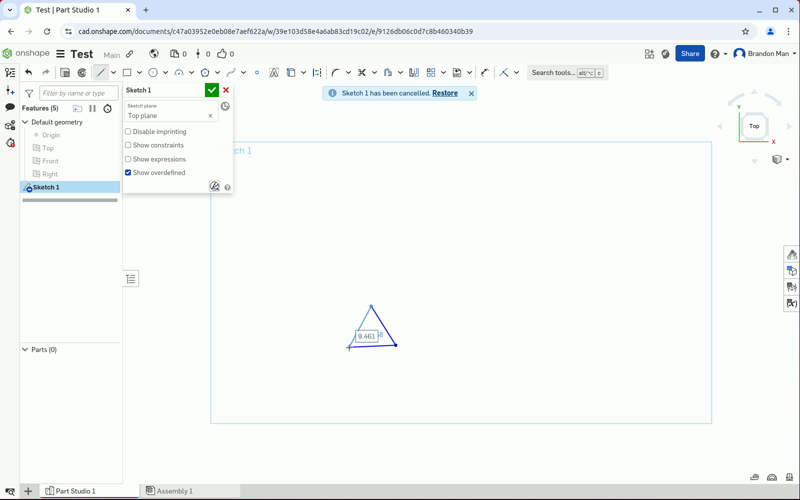
key(esc)
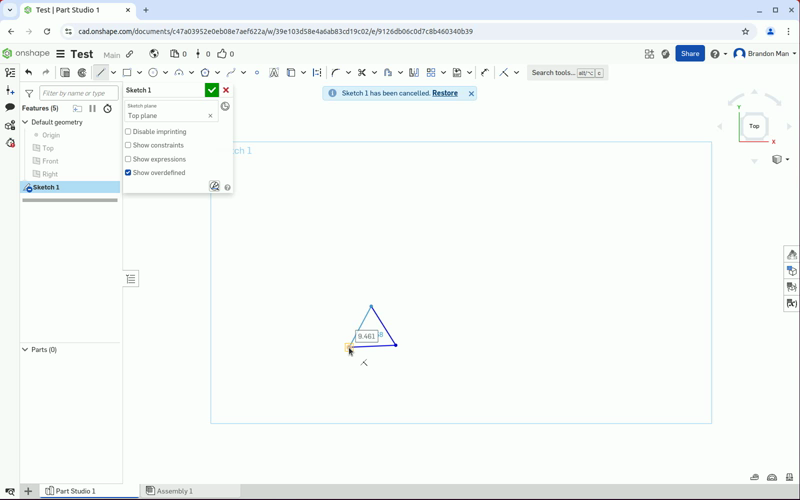
mouse_move(376, 328)
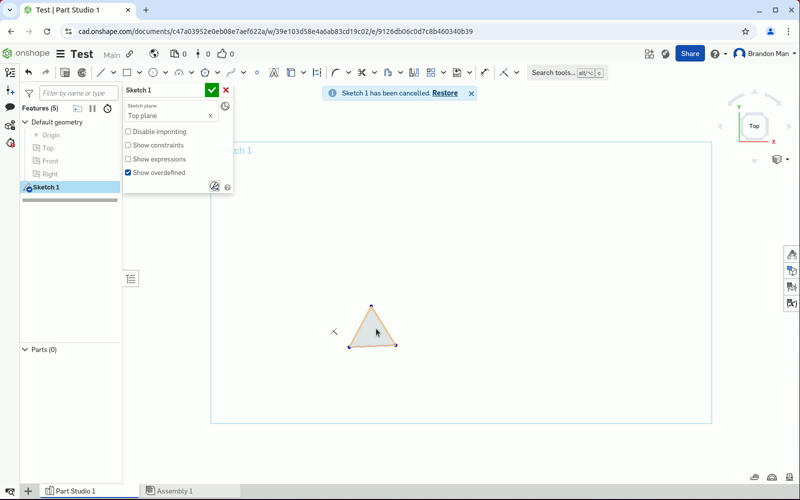
scroll(6)
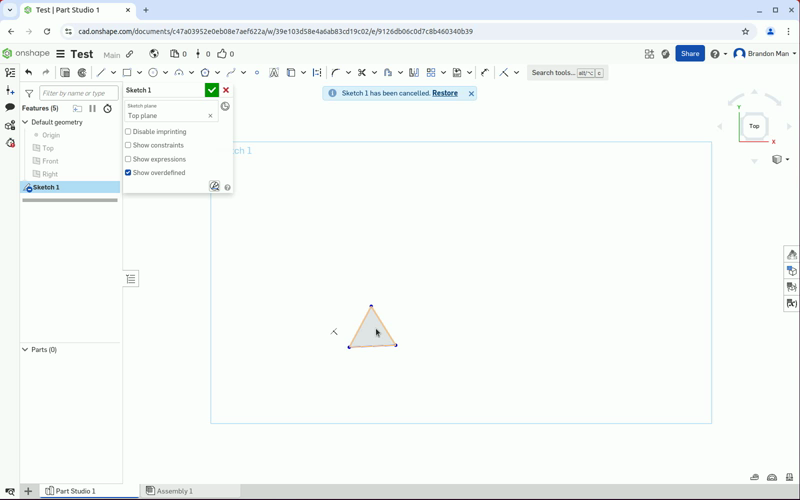
scroll(6)
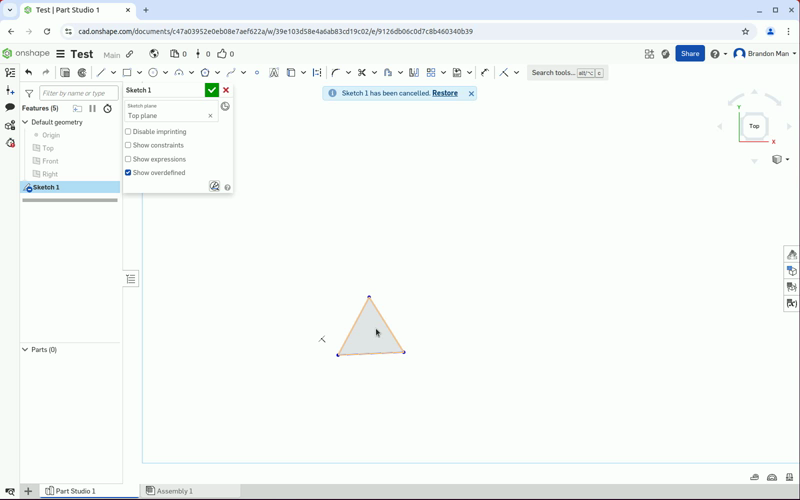
scroll(6)
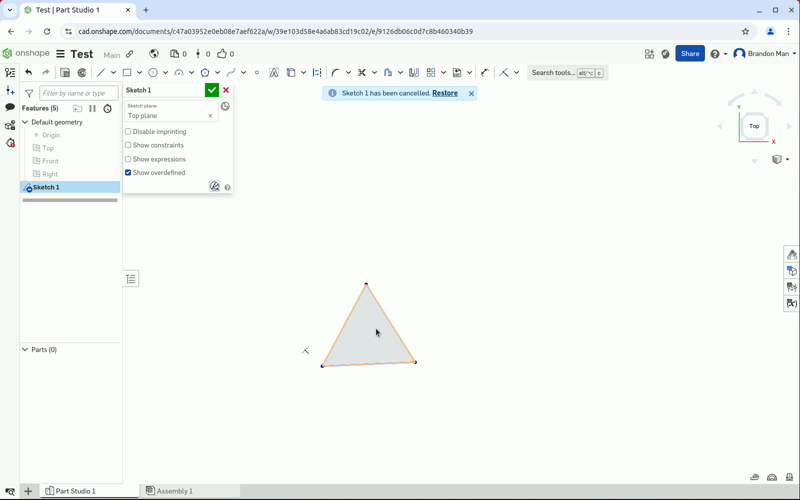
scroll(6)
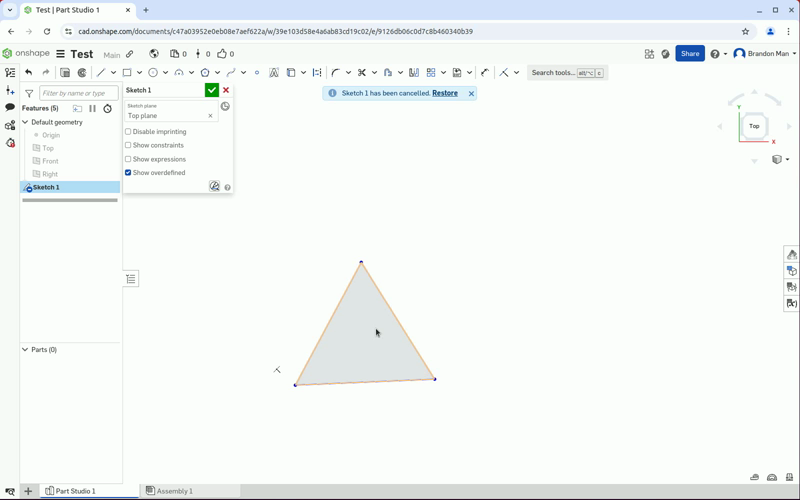
scroll(6)
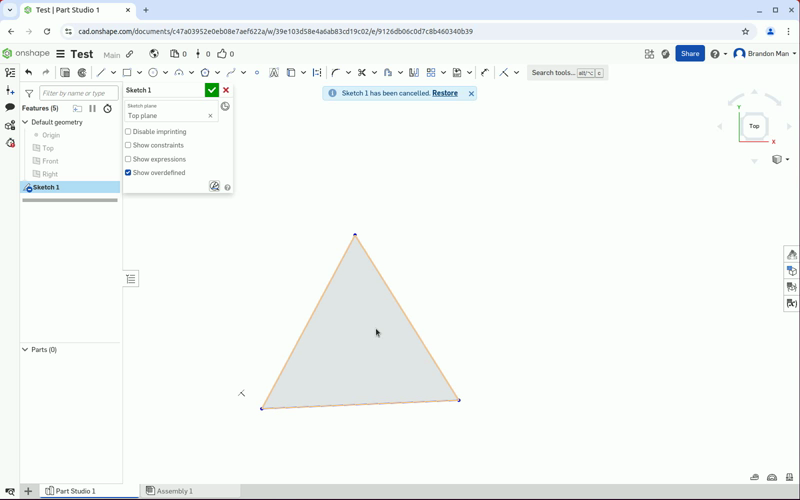
scroll(6)
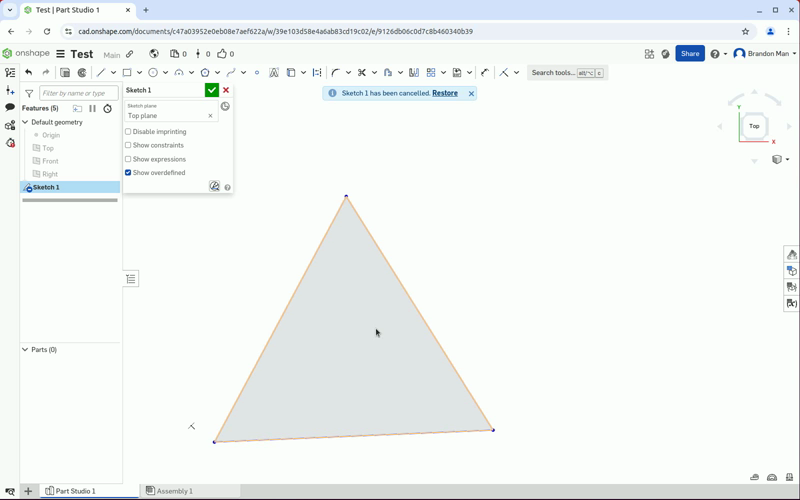
scroll(6)
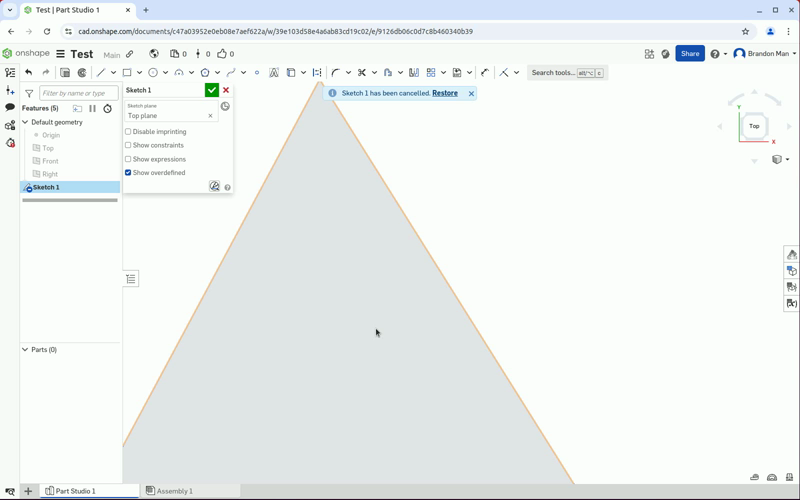
click(376, 328)
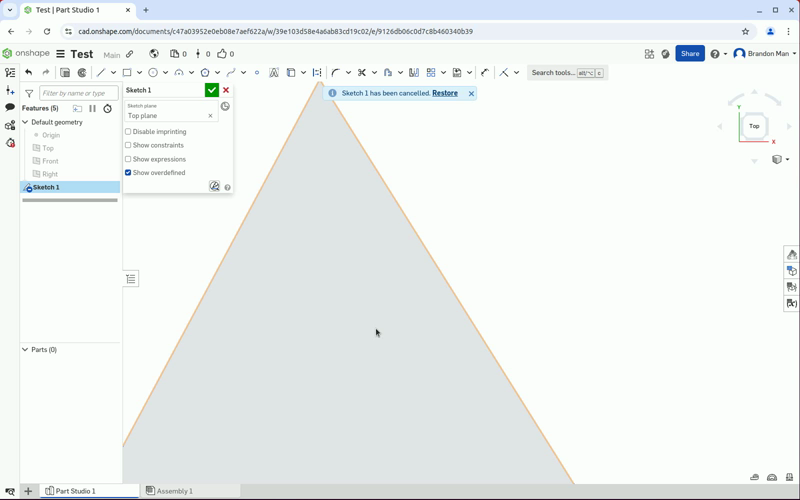
scroll(-6)
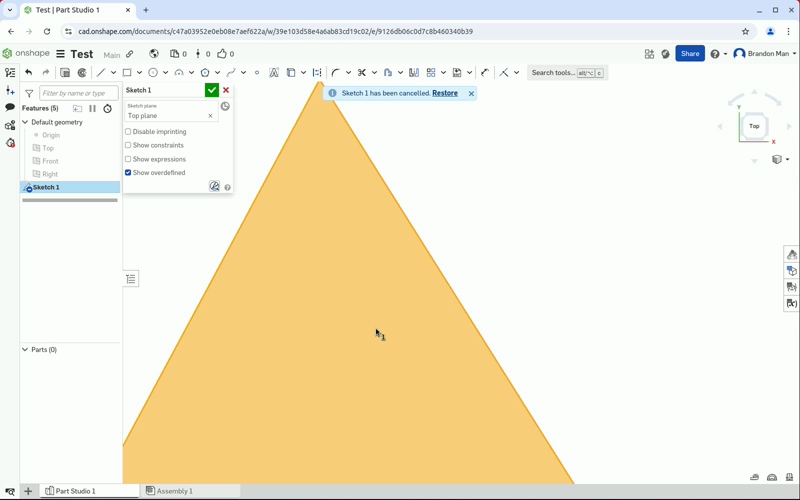
scroll(-6)
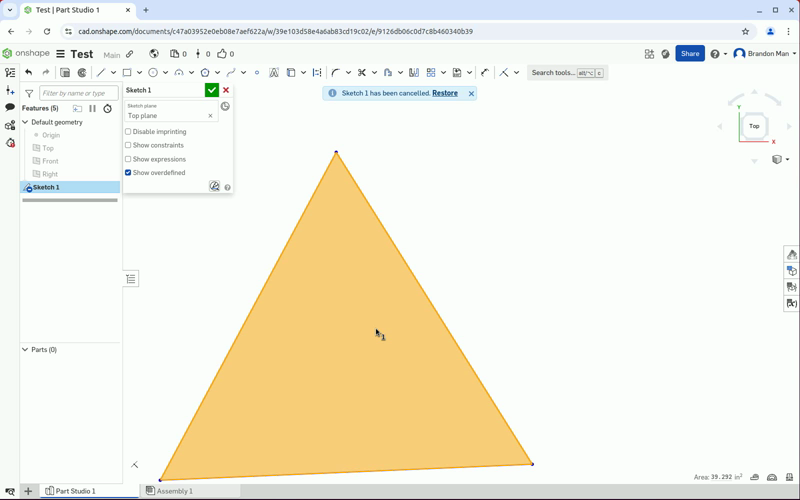
scroll(-6)
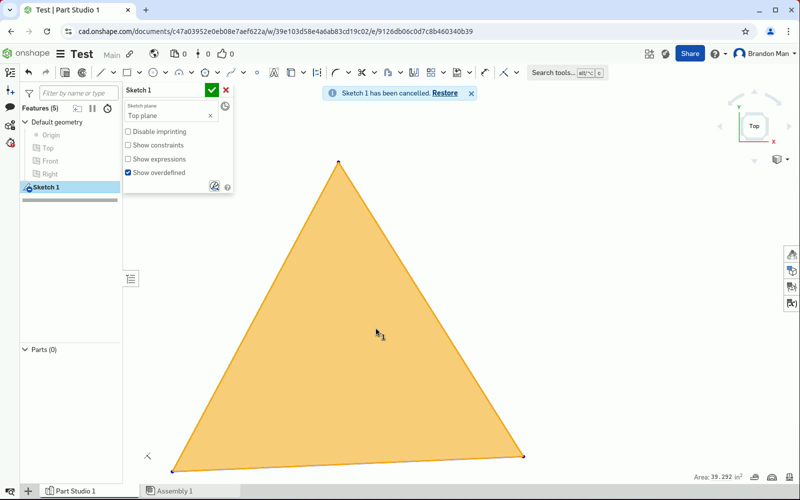
scroll(-6)
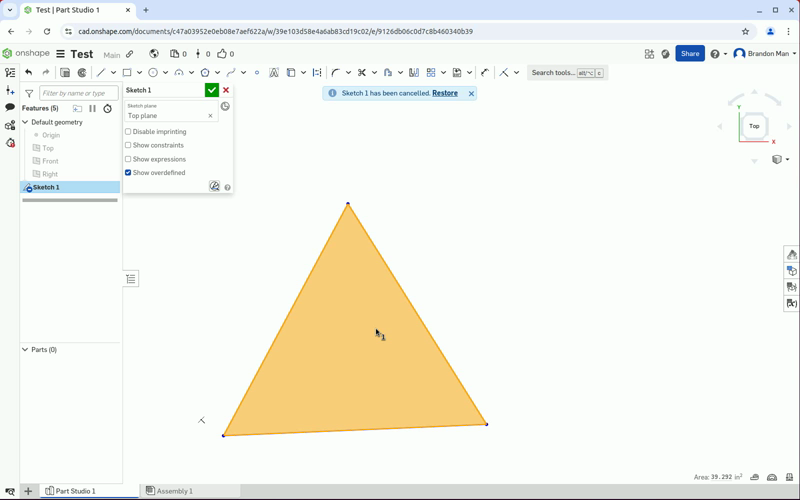
scroll(-6)
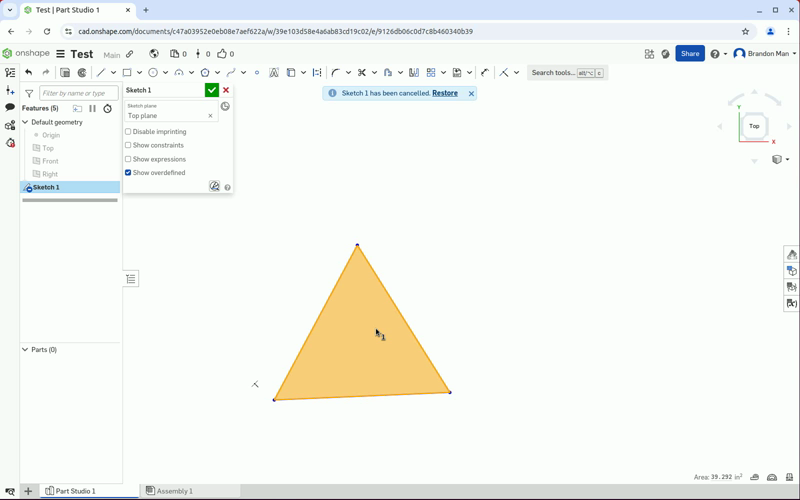
scroll(-6)
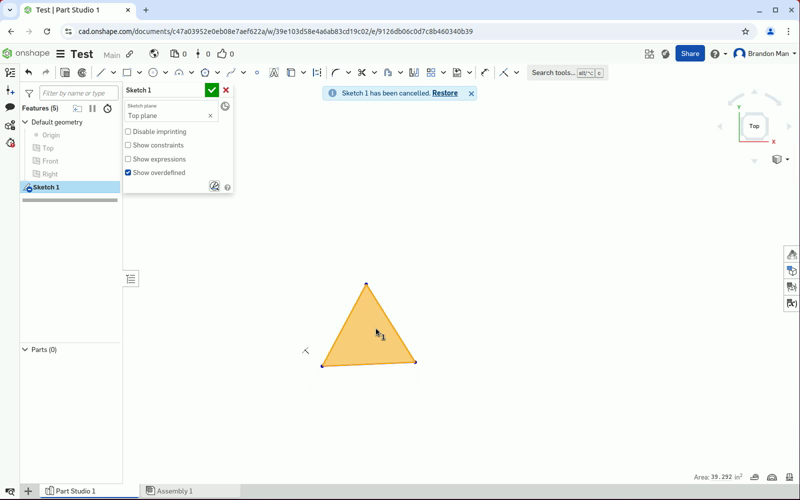
scroll(-6)
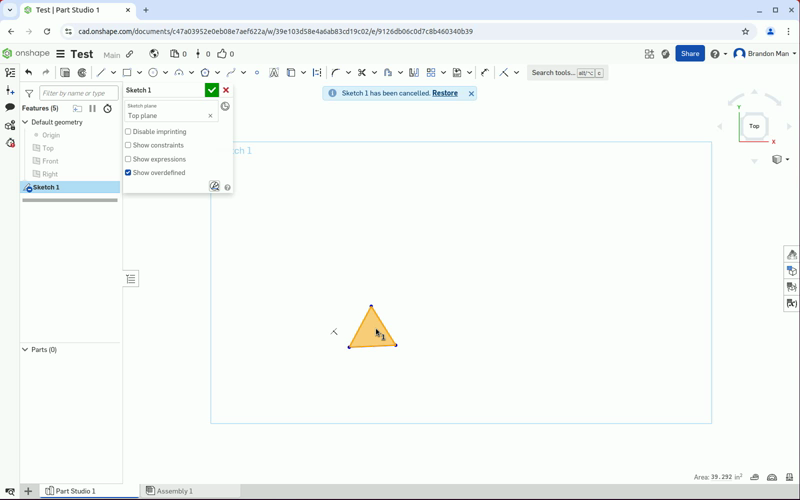
mouse_move(73, 352)
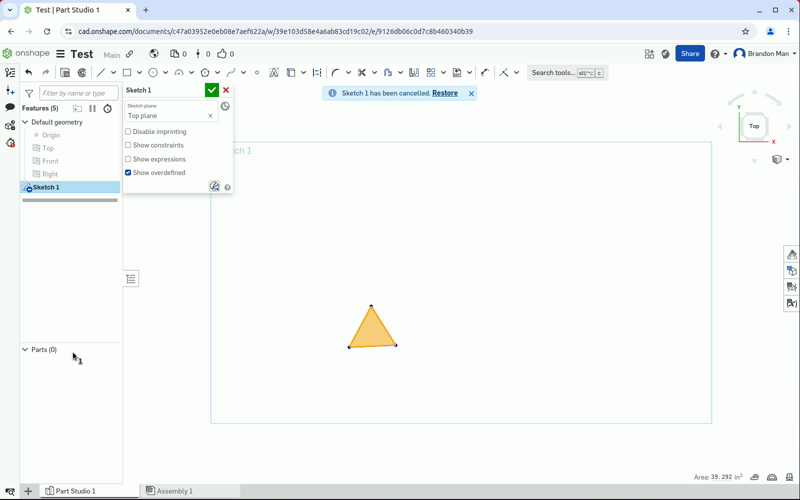
key(shift+y)
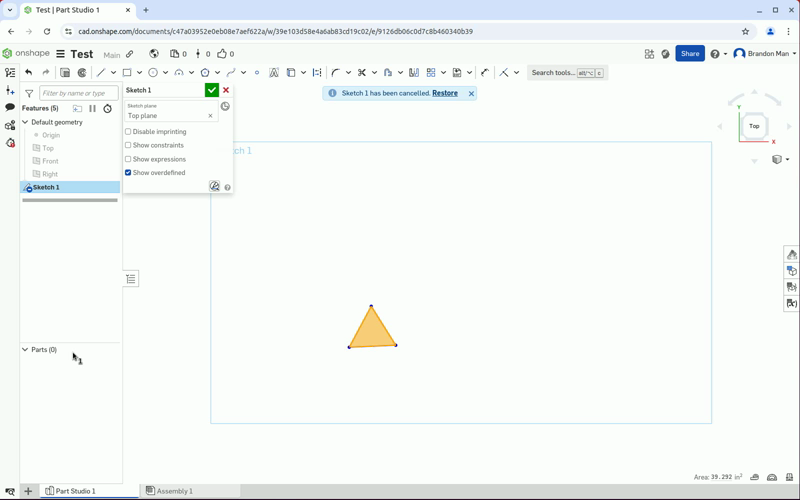
key(shift+e)
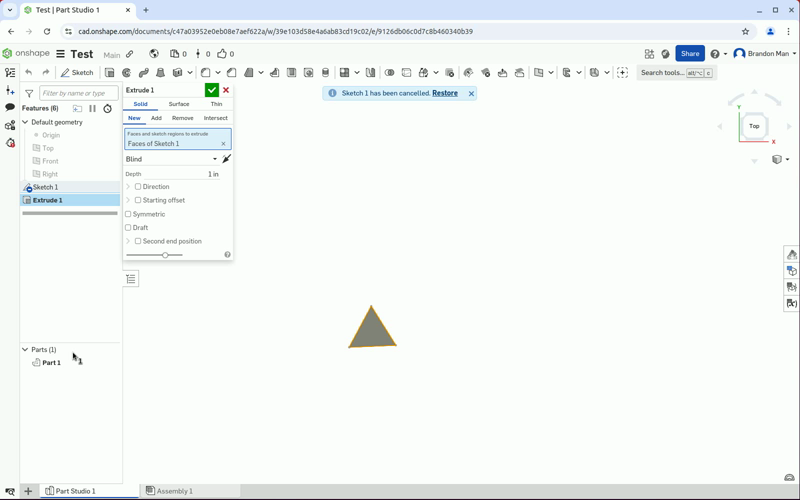
mouse_move(143, 106)
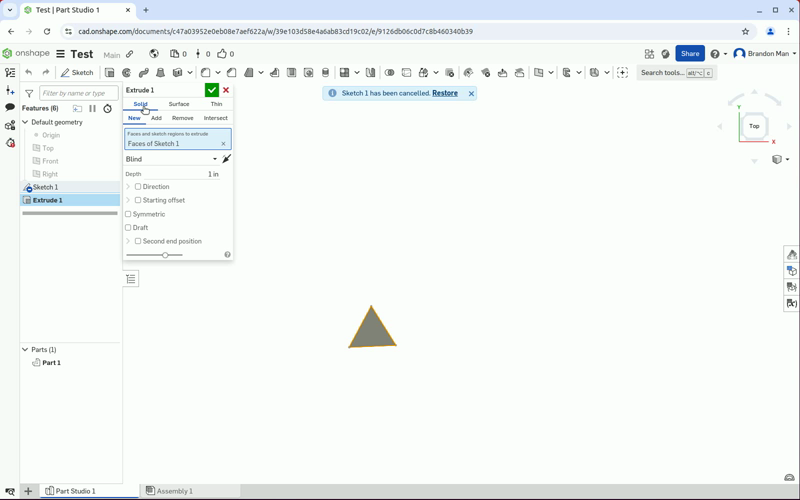
click(143, 106)
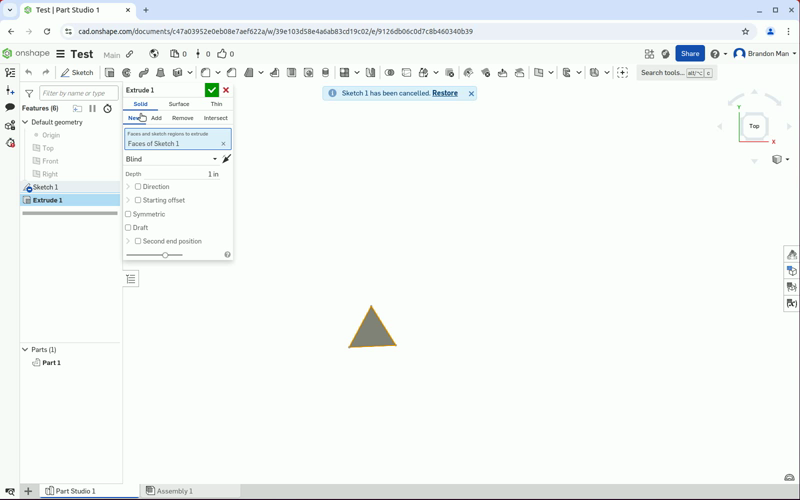
mouse_move(137, 120)
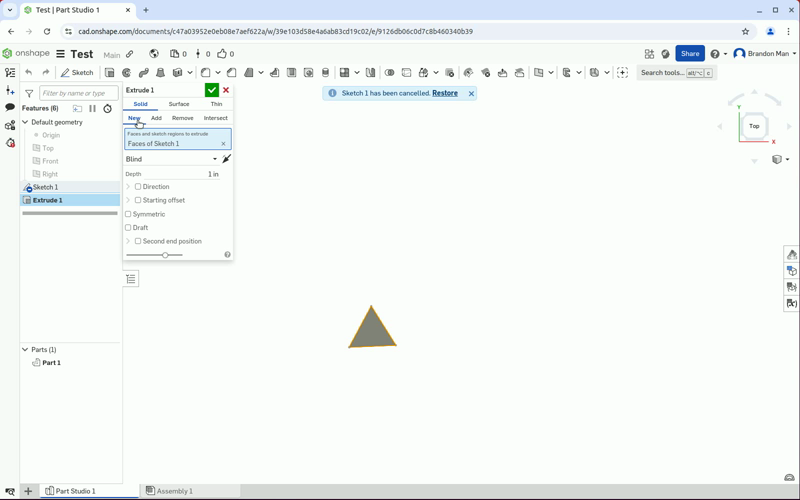
click(137, 120)
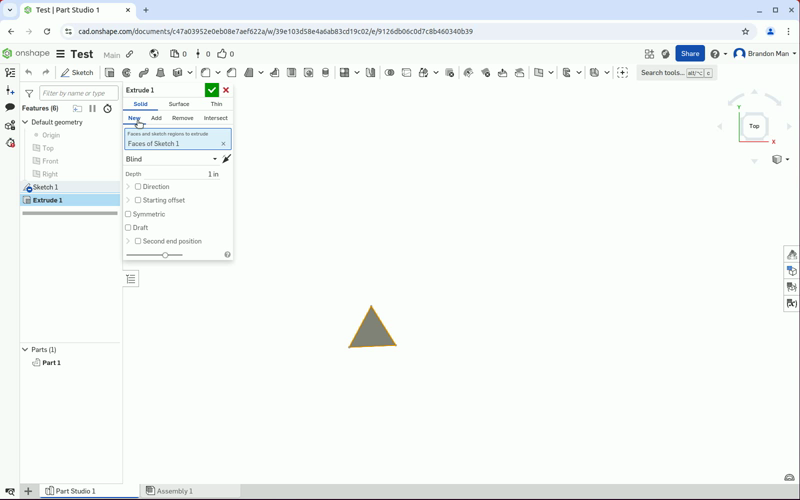
key(tab, 4)
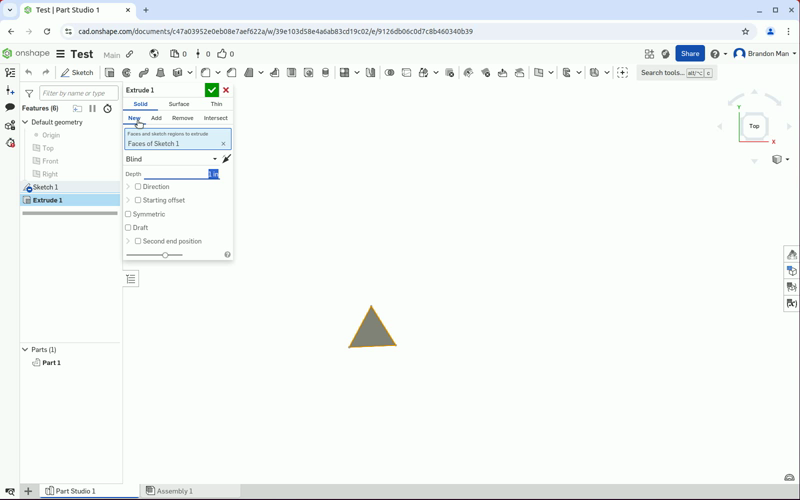
text(1.926)
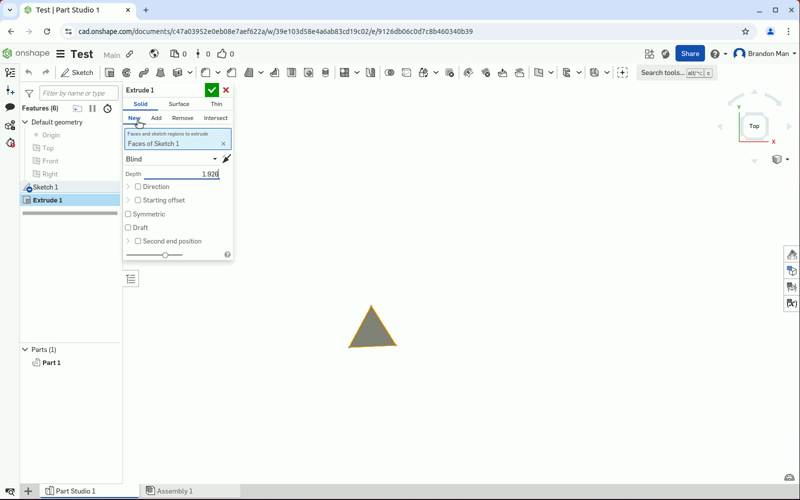
key(enter)
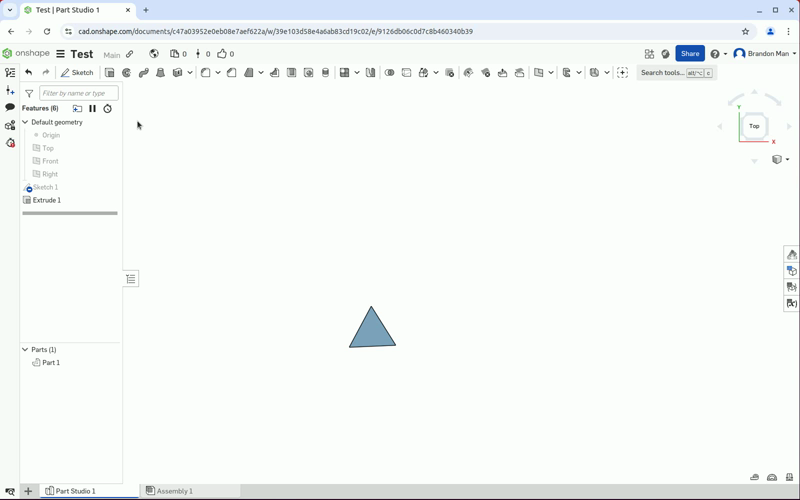
key(shift+h)
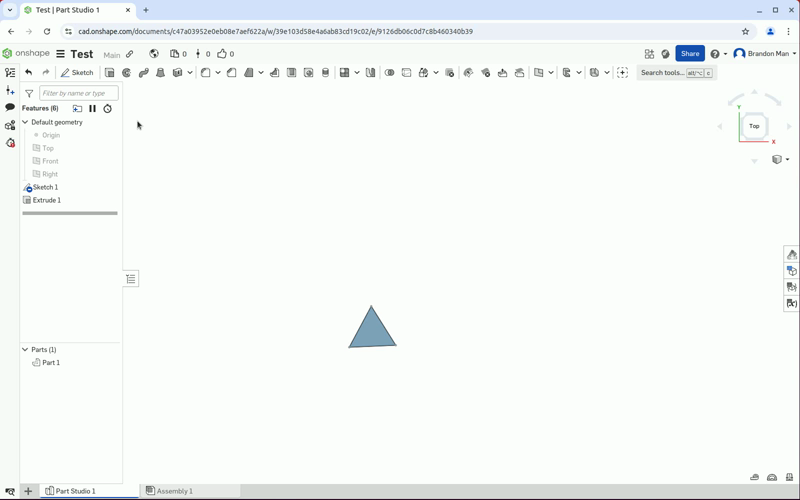
key(shift+h)
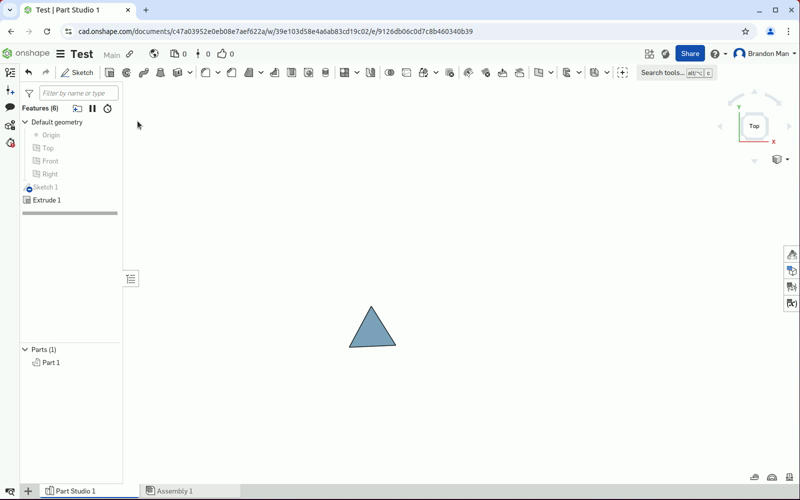
mouse_move(73, 189)
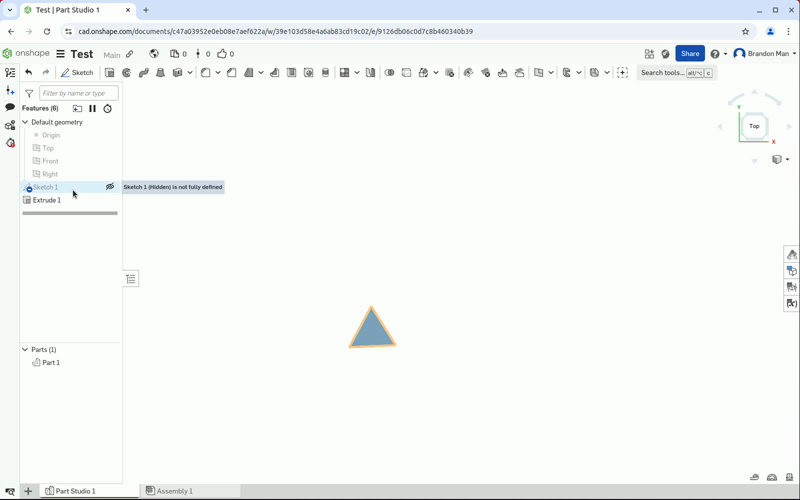
click(73, 189)
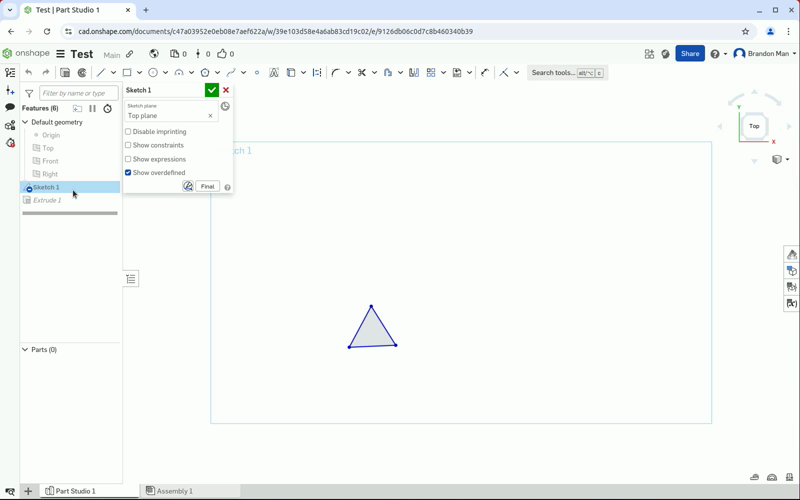
mouse_move(229, 92)
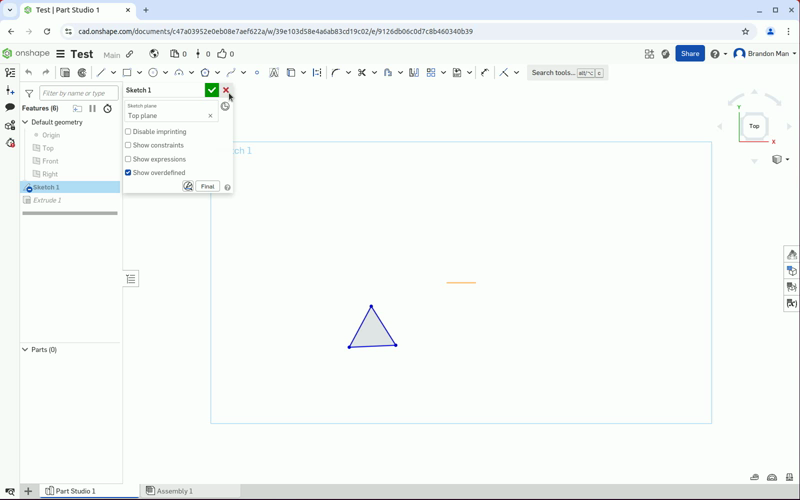
click(229, 92)
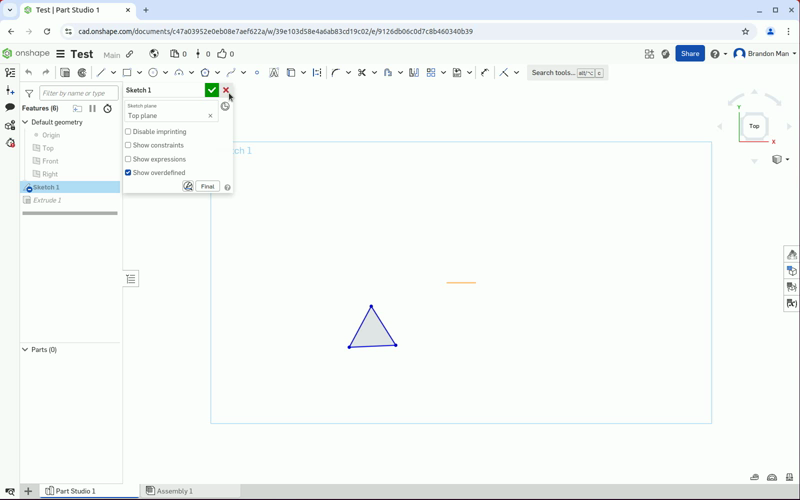
key(shift+s)
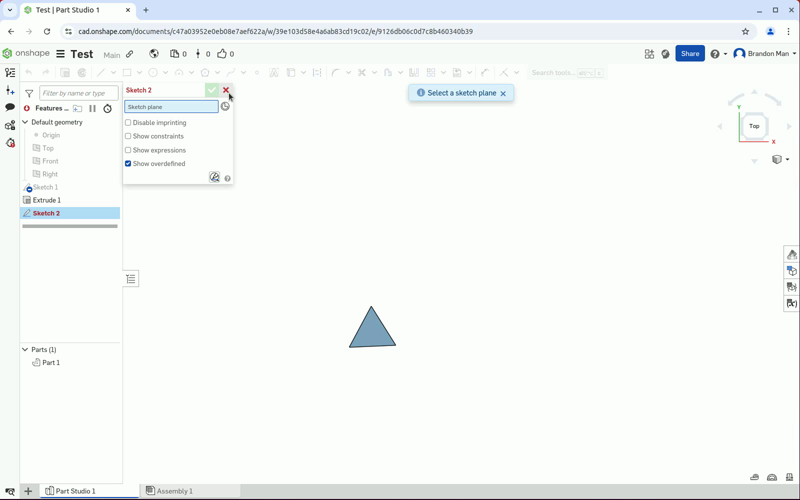
mouse_move(73, 150)
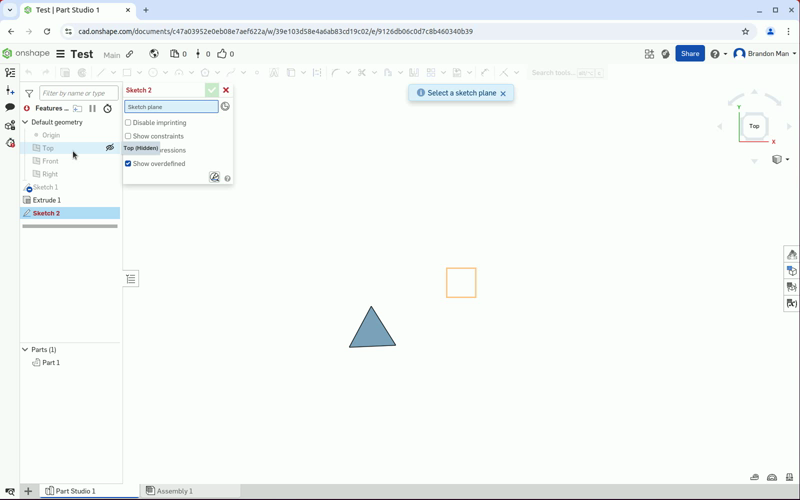
click(73, 150)
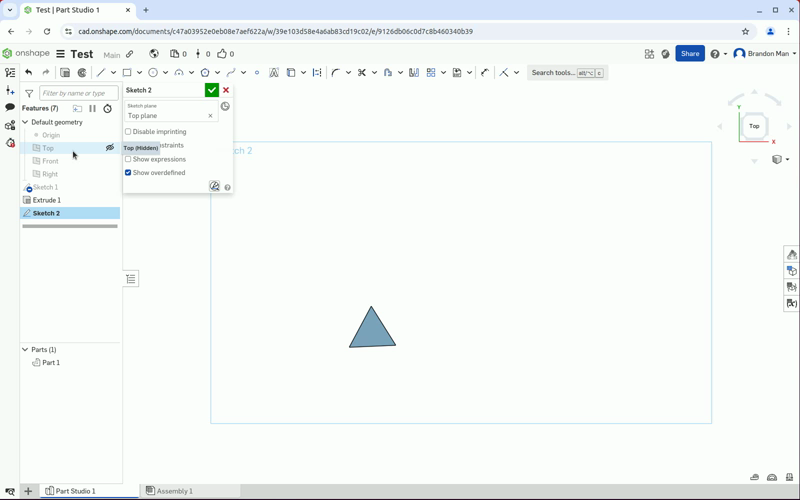
mouse_move(73, 352)
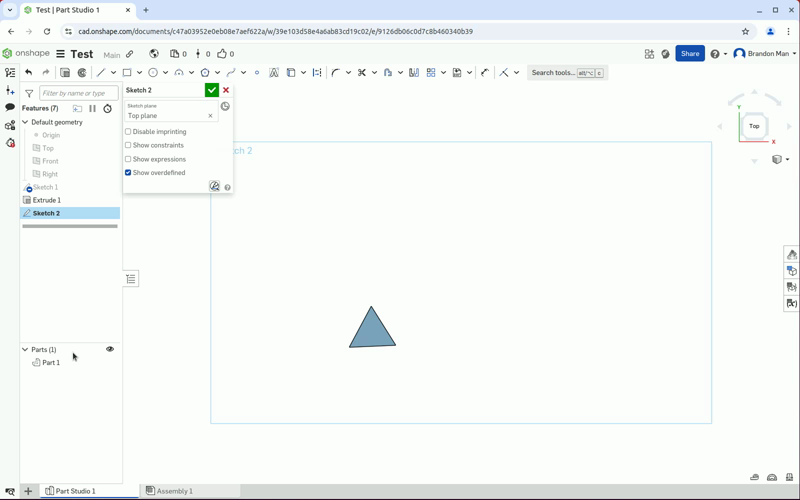
key(y)
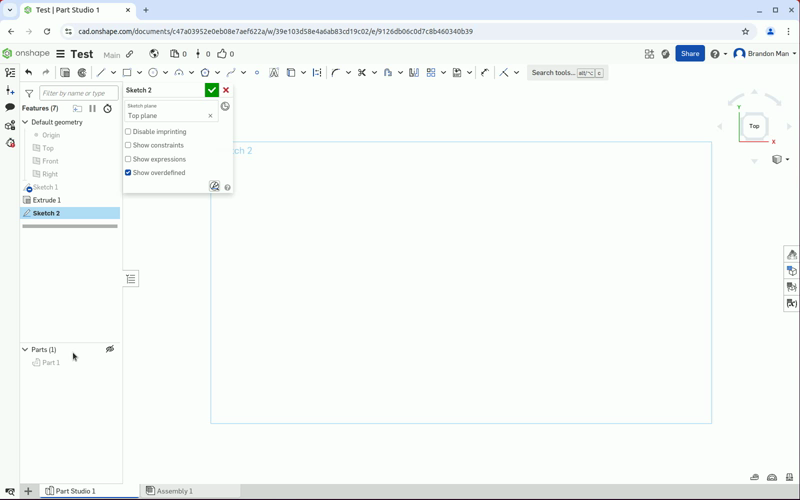
key(l)
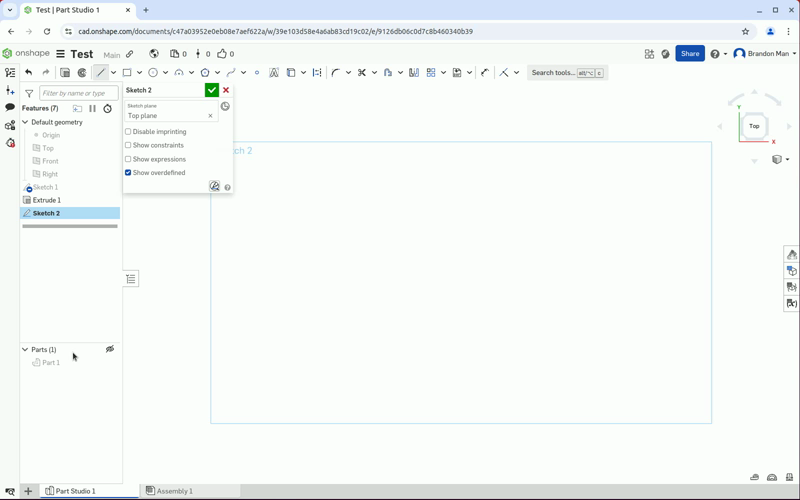
key_down(shift)
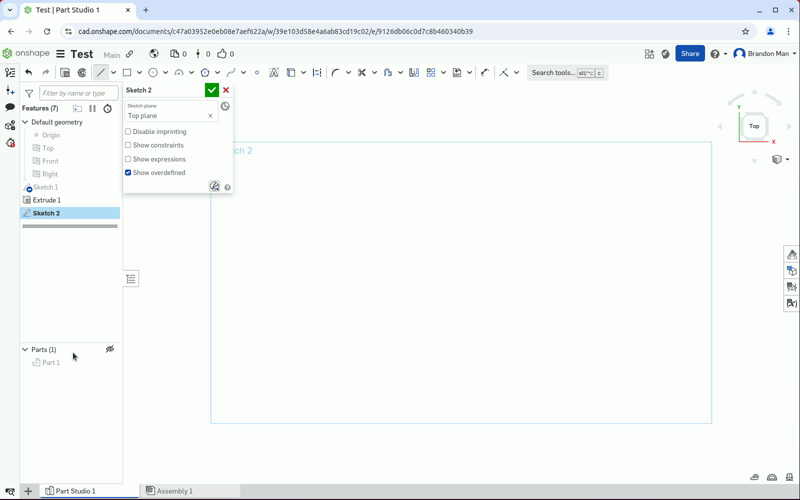
mouse_move(348, 259)
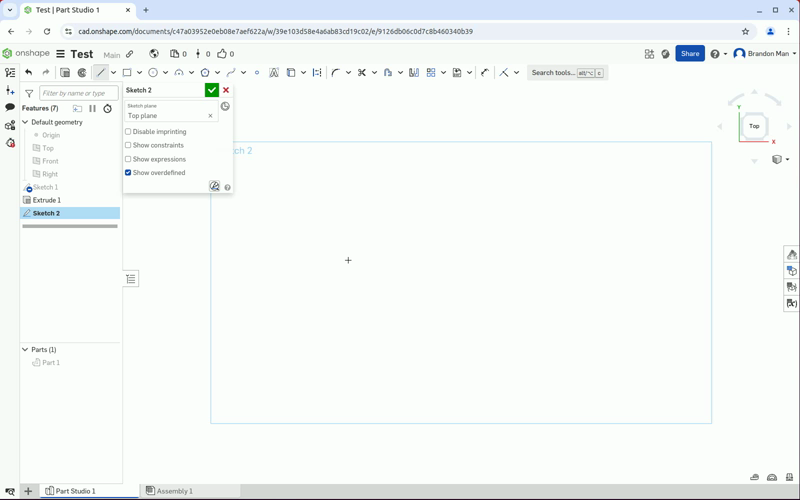
click(348, 259)
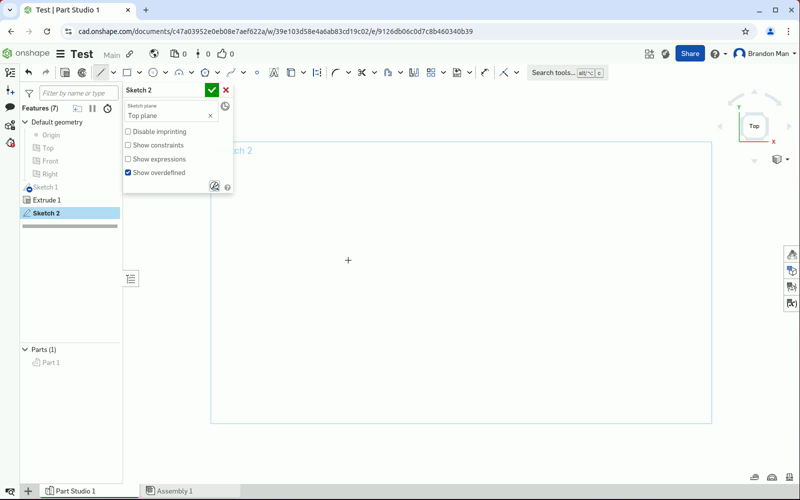
key_up(shift)
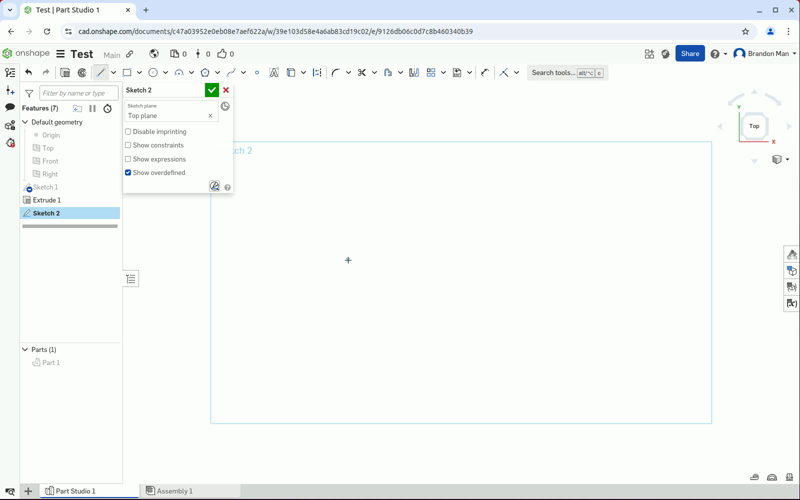
key_down(shift)
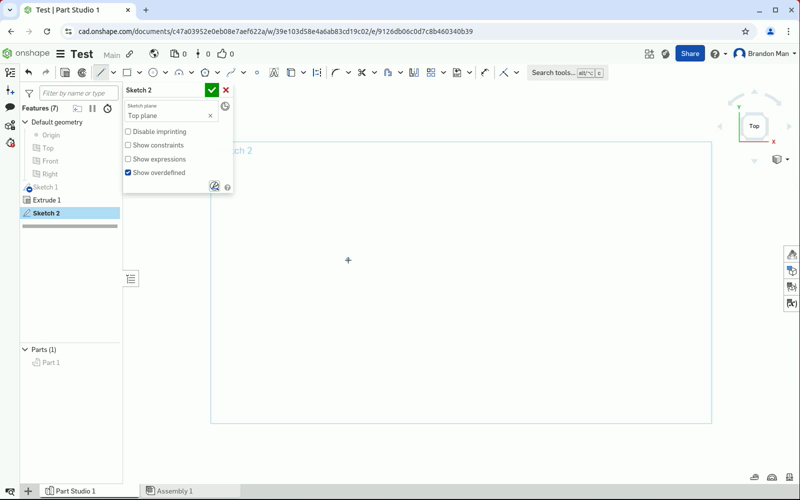
mouse_move(378, 259)
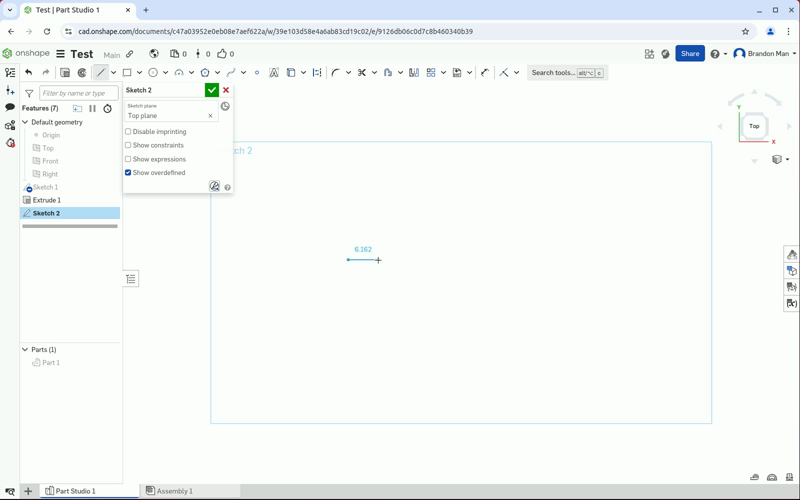
mouse_move(399, 259)
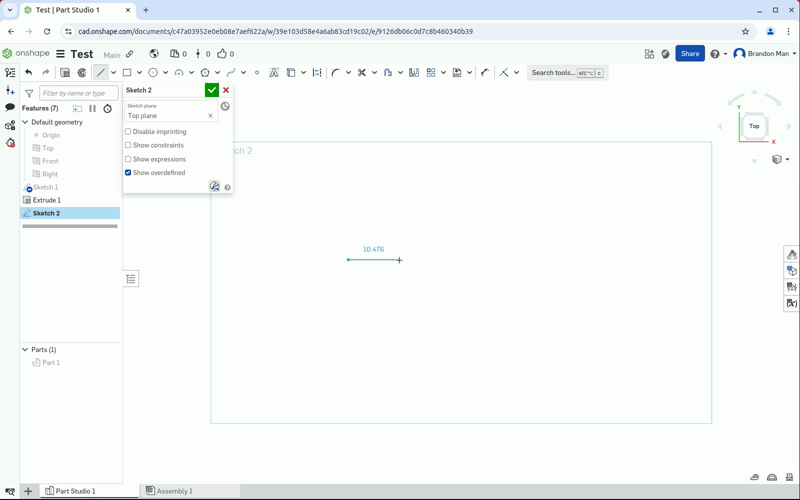
click(399, 259)
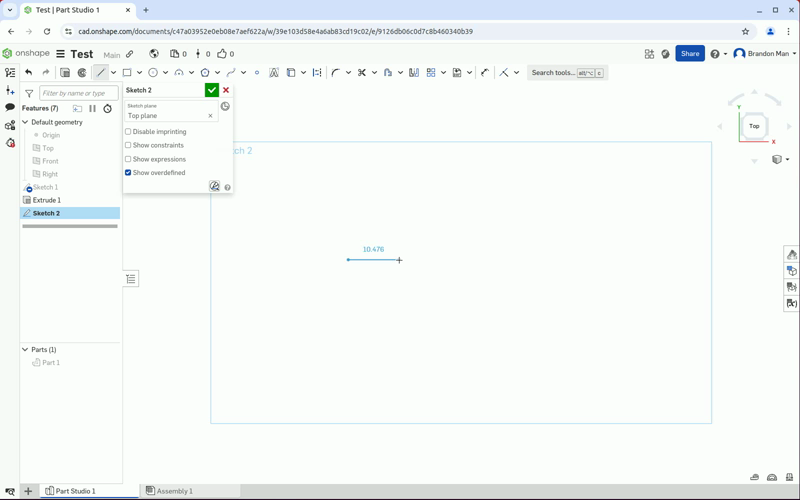
key_up(shift)
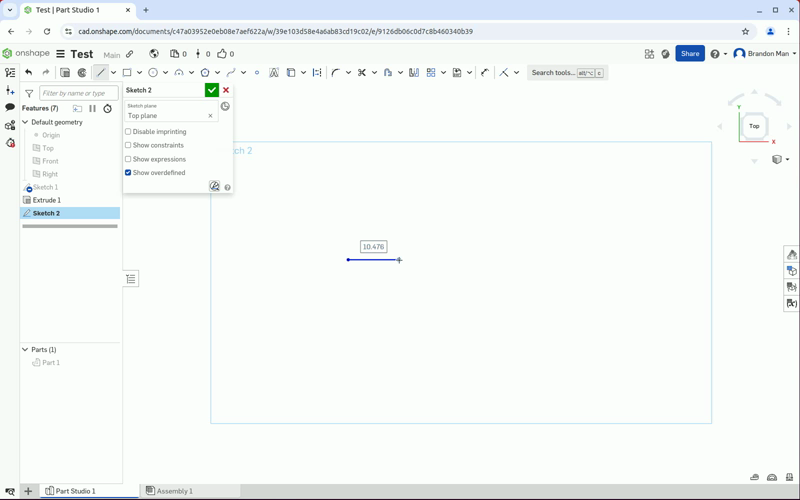
key_down(shift)
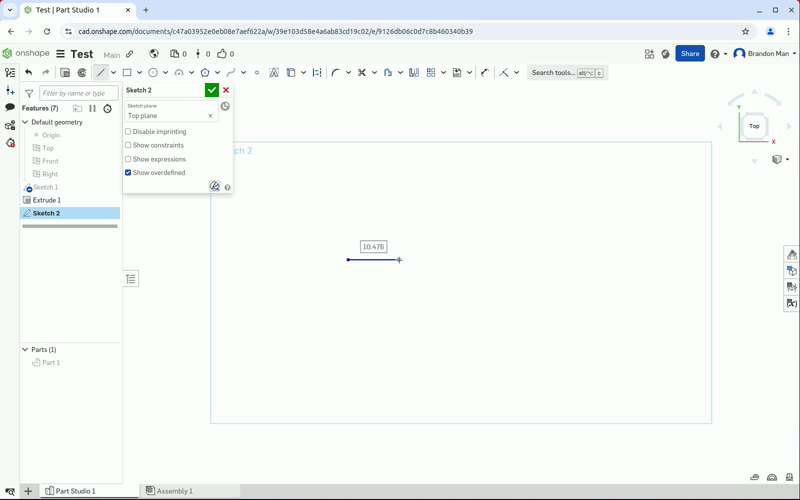
mouse_move(429, 259)
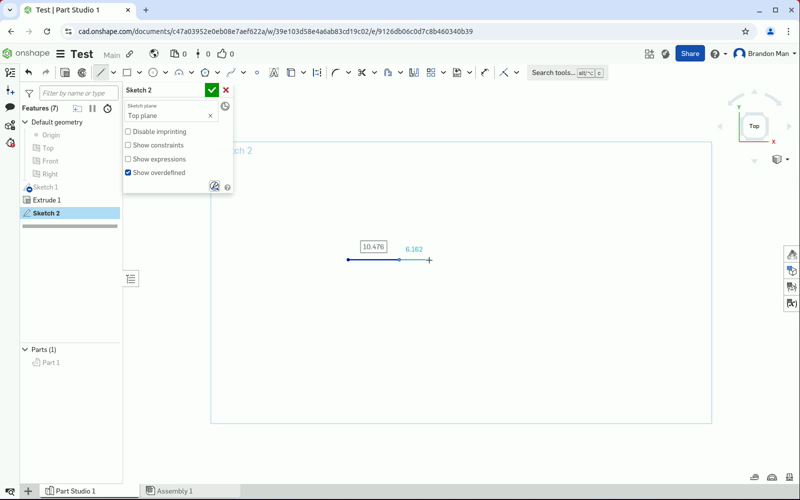
mouse_move(399, 213)
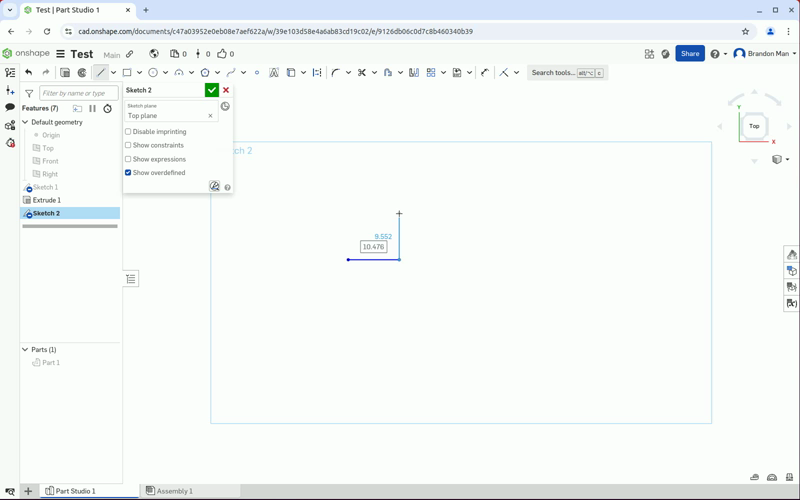
click(399, 213)
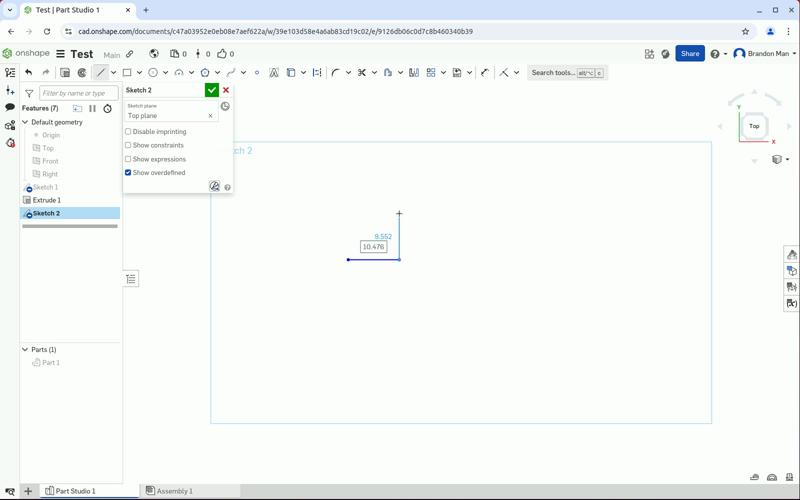
key_up(shift)
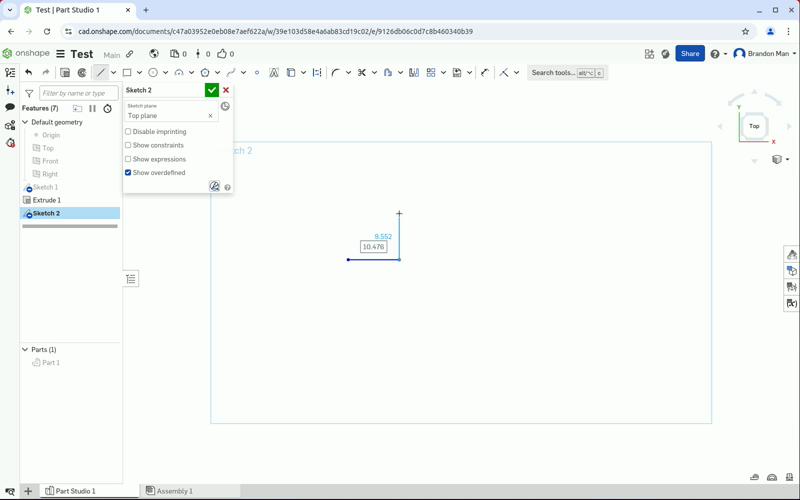
key_down(shift)
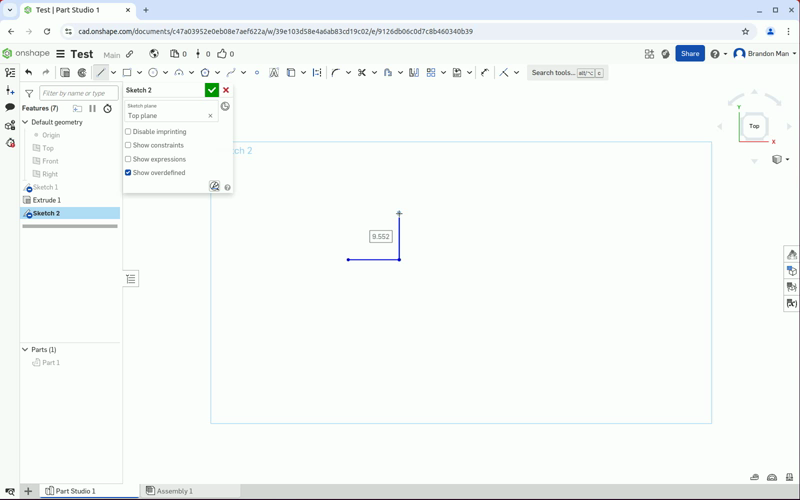
mouse_move(429, 213)
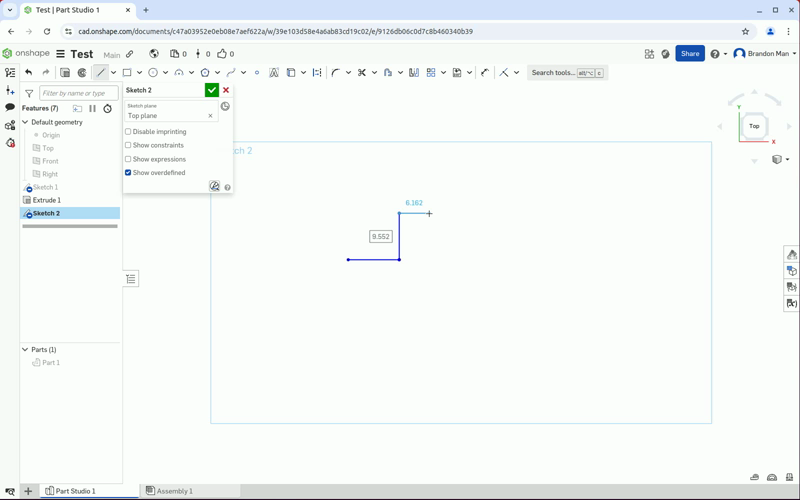
mouse_move(348, 213)
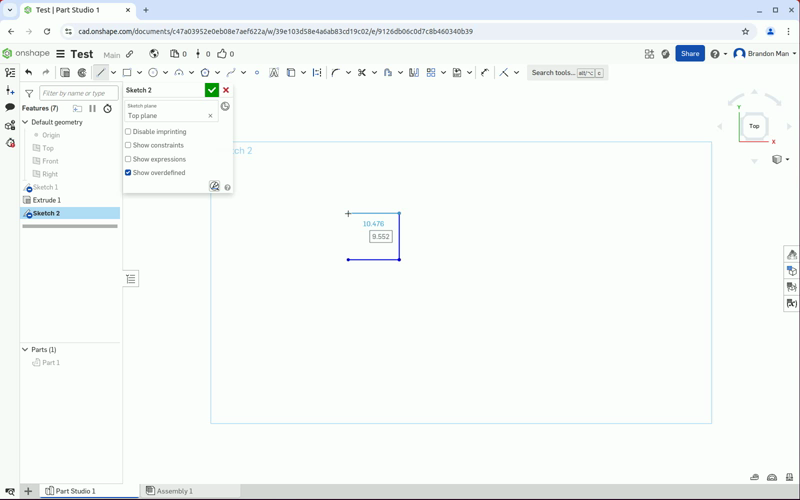
click(348, 213)
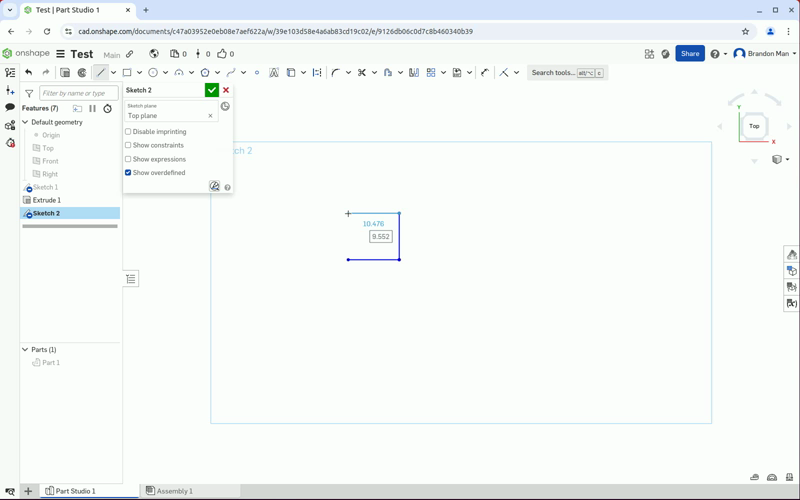
key_up(shift)
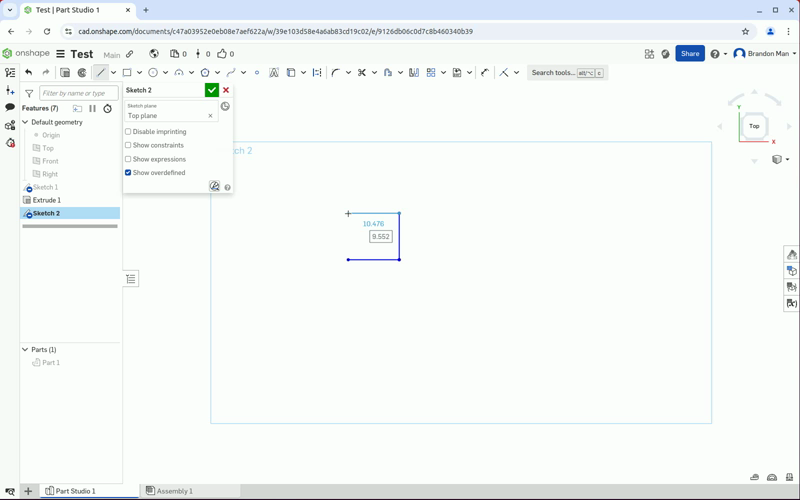
mouse_move(378, 213)
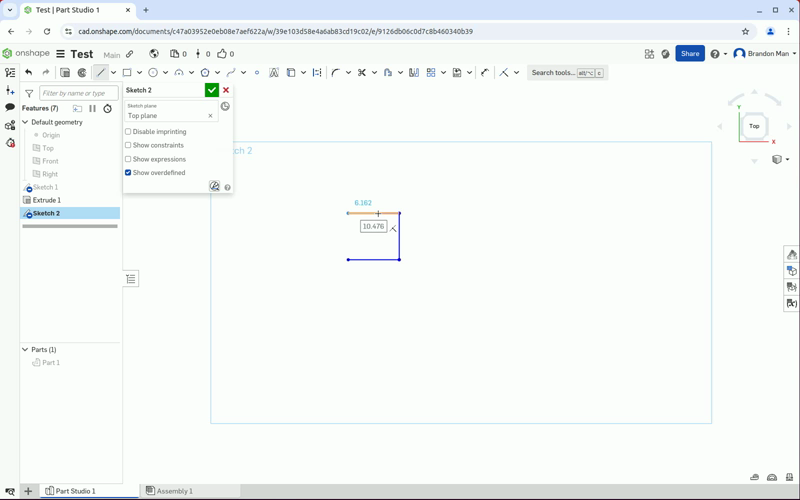
key_down(shift)
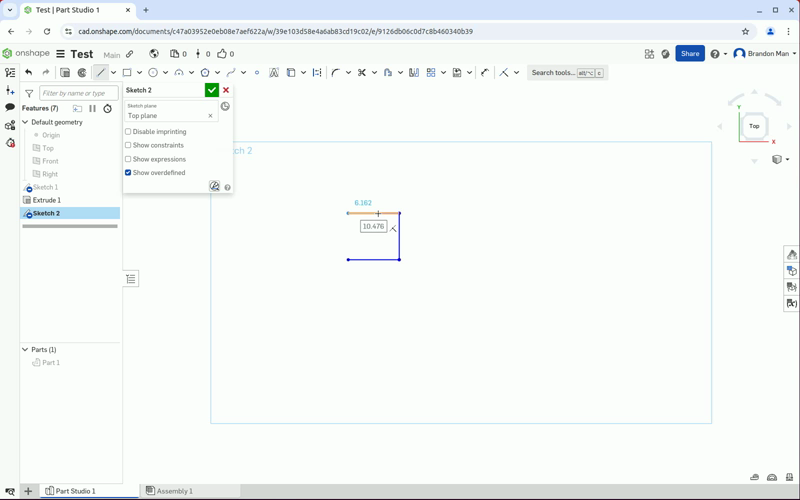
mouse_move(348, 259)
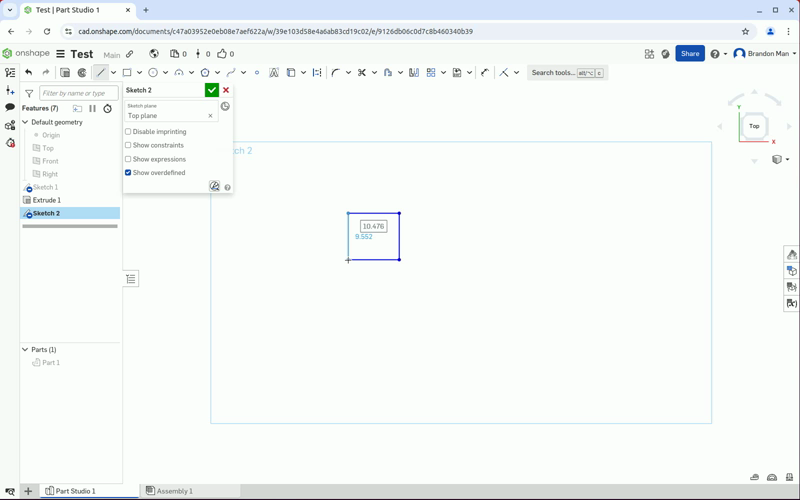
key_up(shift)
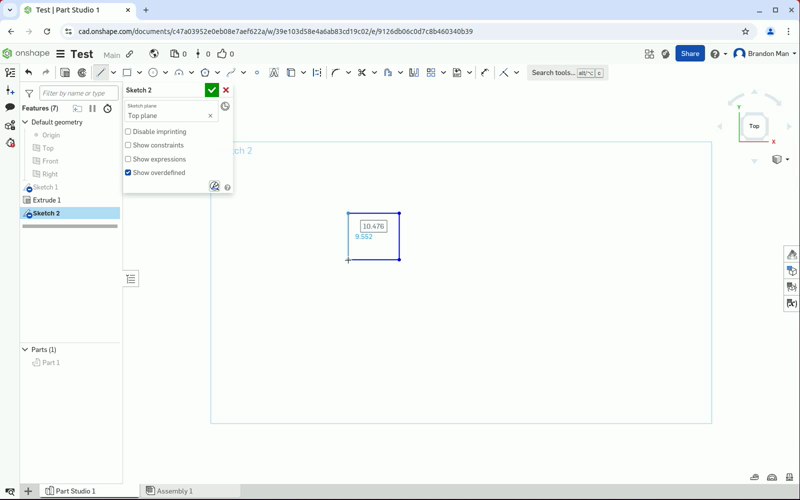
click(348, 259)
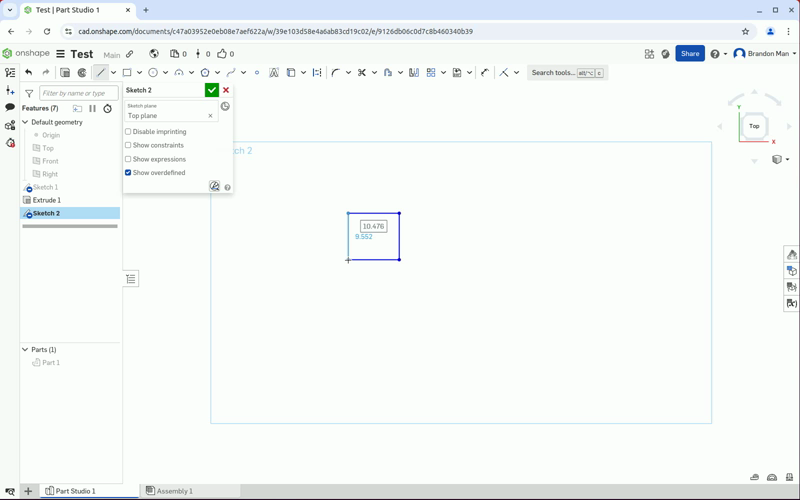
key(esc)
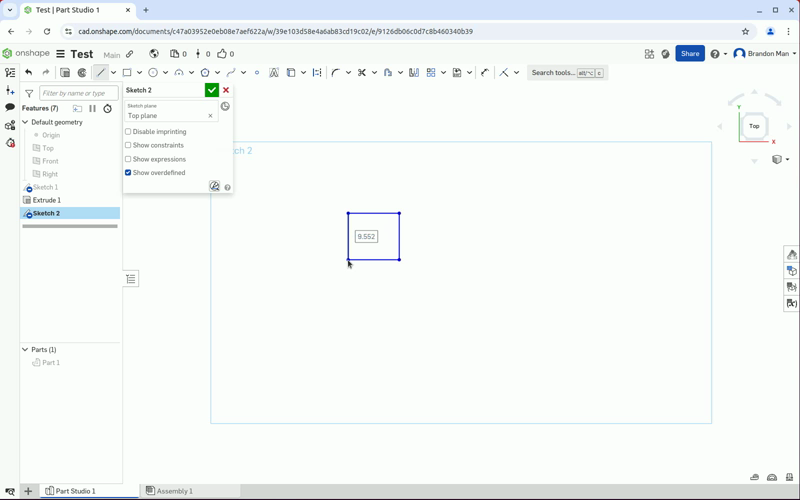
mouse_move(360, 230)
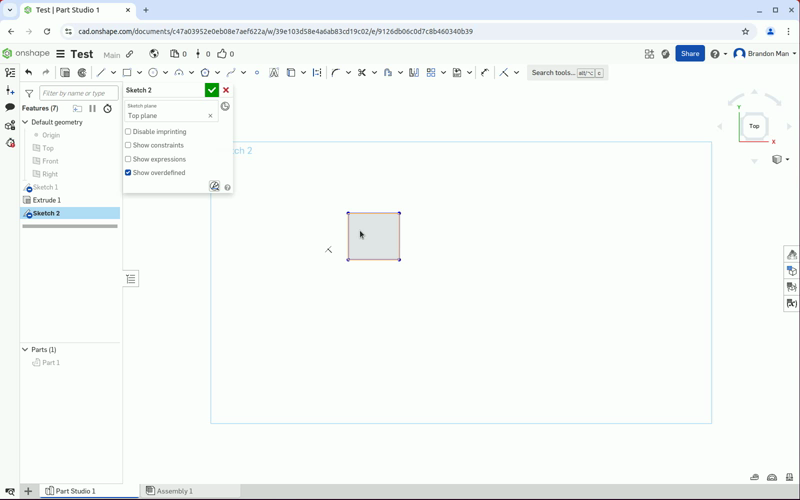
click(360, 230)
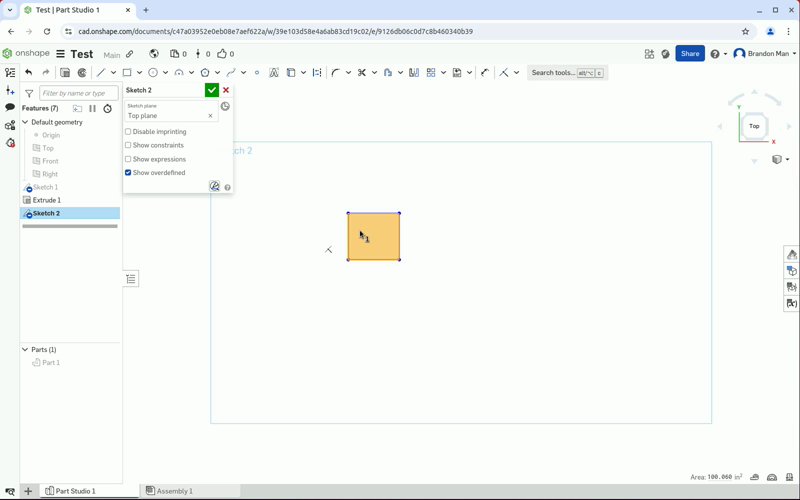
mouse_move(73, 352)
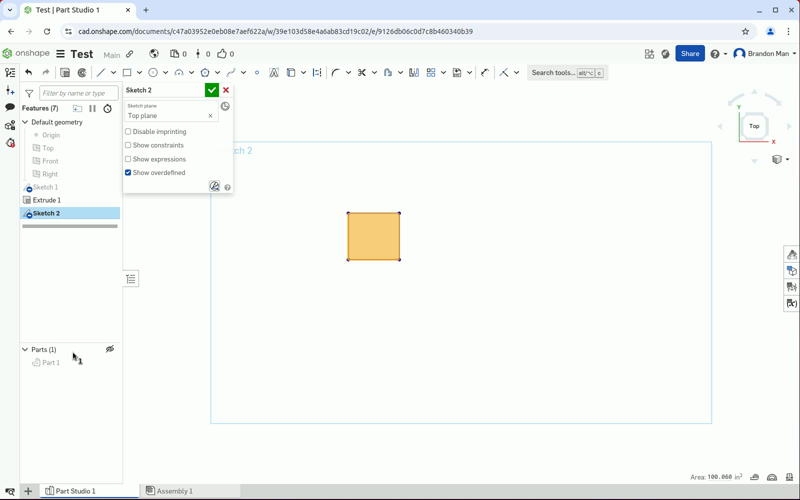
key(shift+y)
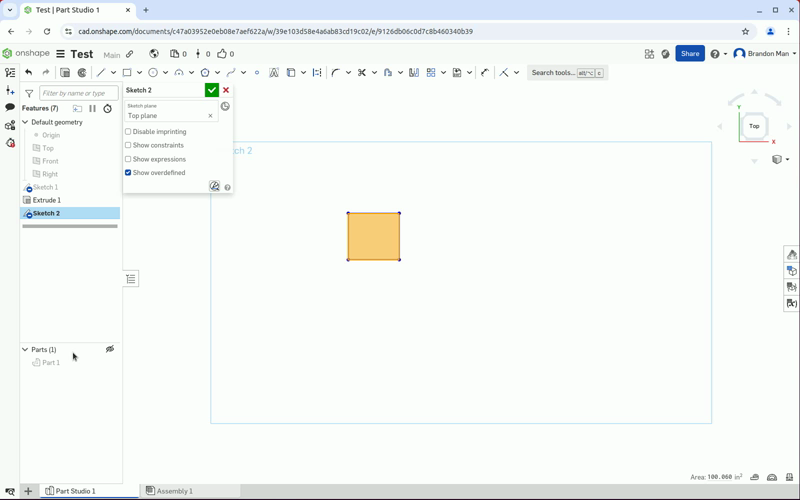
key(shift+e)
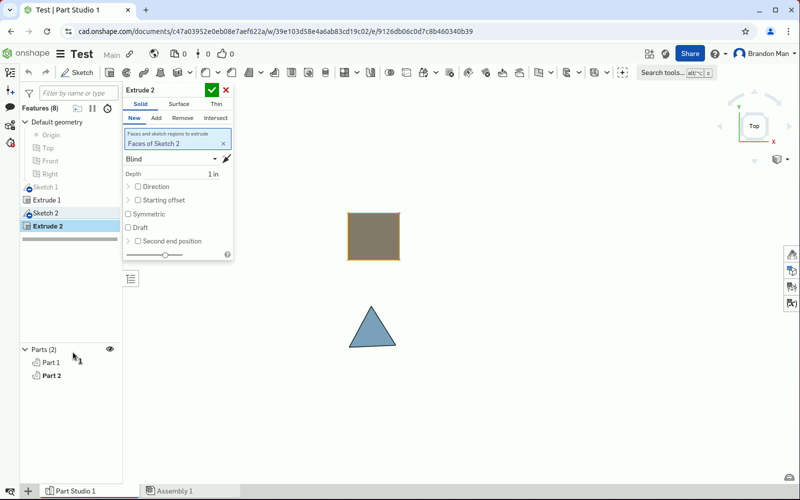
mouse_move(143, 106)
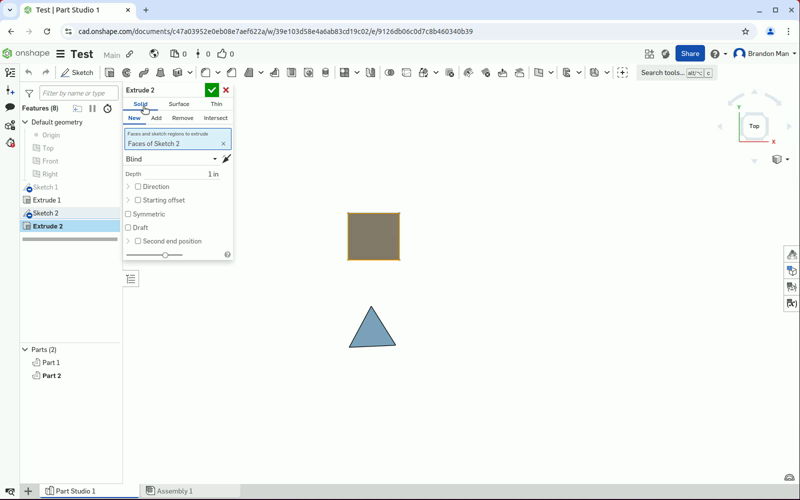
click(143, 106)
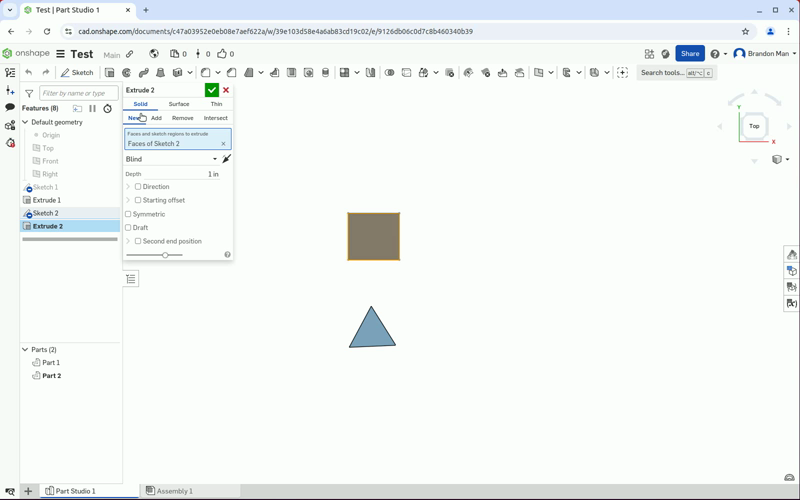
mouse_move(137, 120)
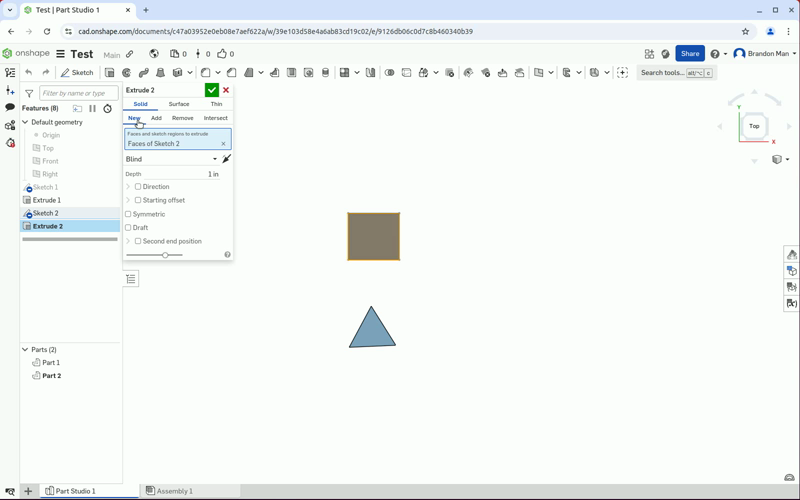
click(137, 120)
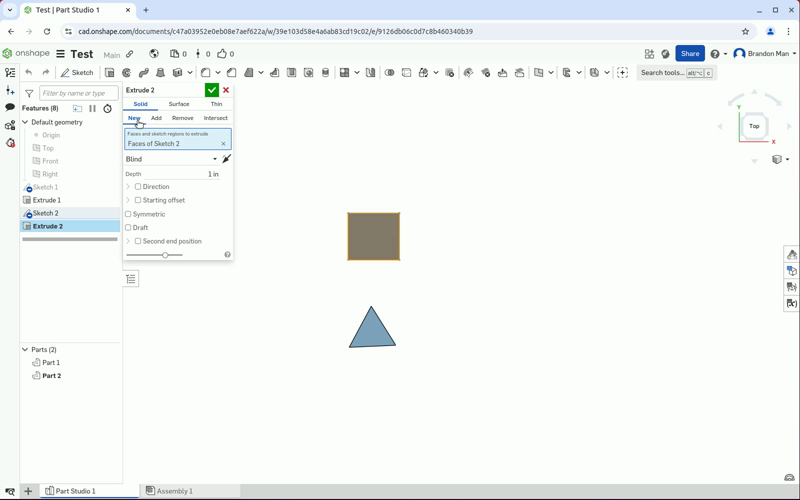
key(tab, 4)
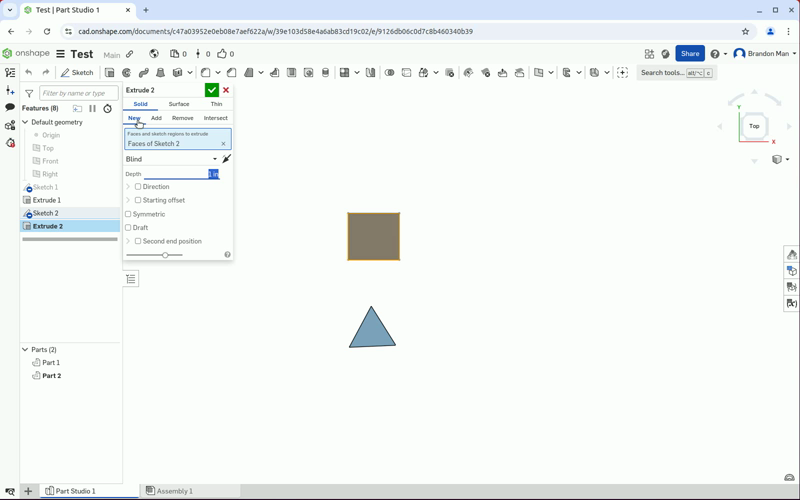
text(1.926)
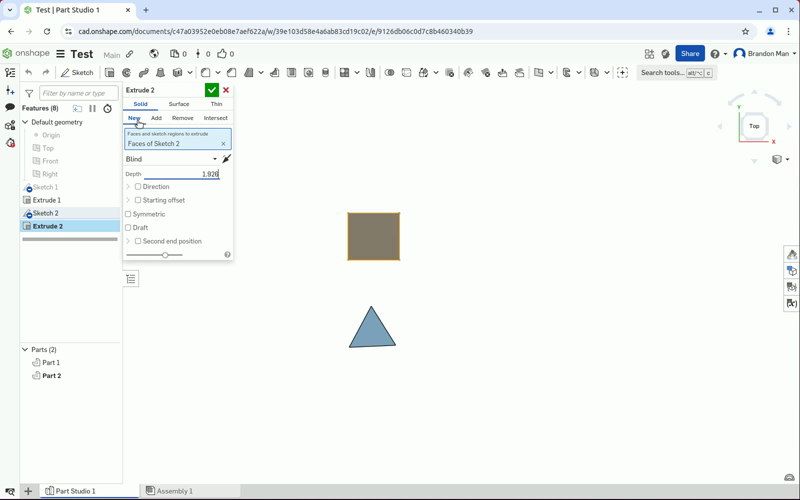
key(enter)
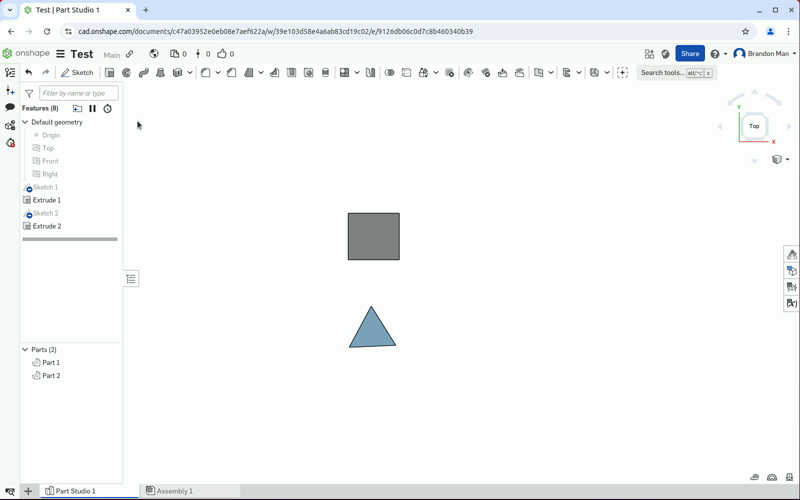
key(shift+h)
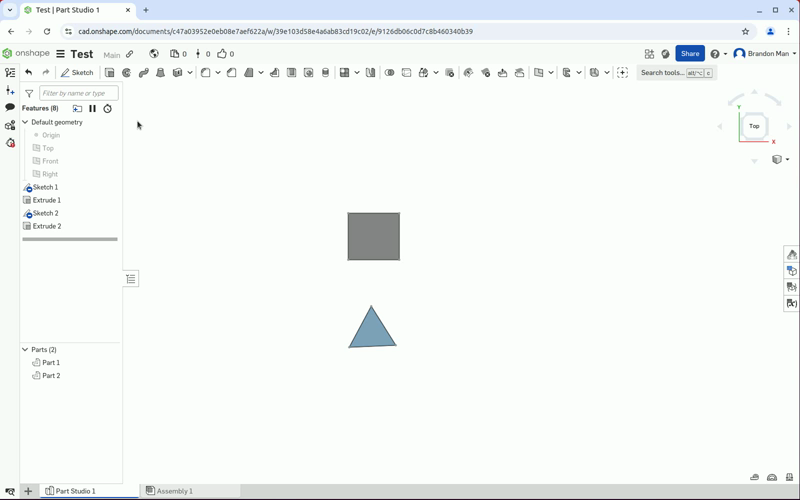
key(shift+h)
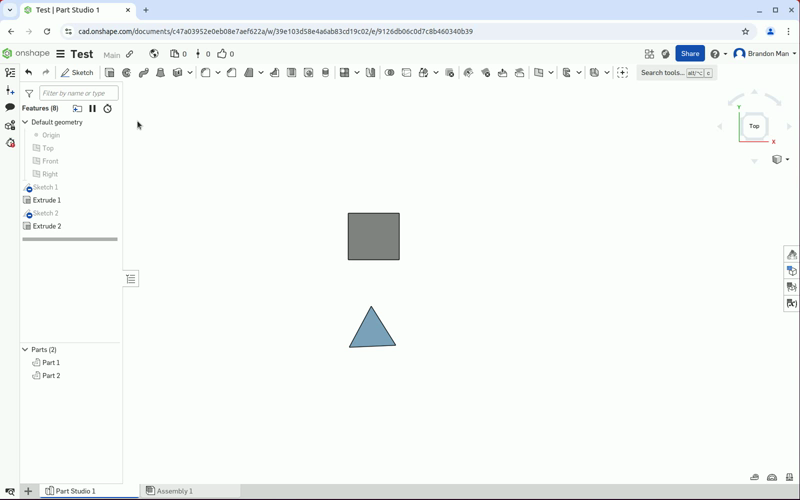
mouse_move(73, 189)
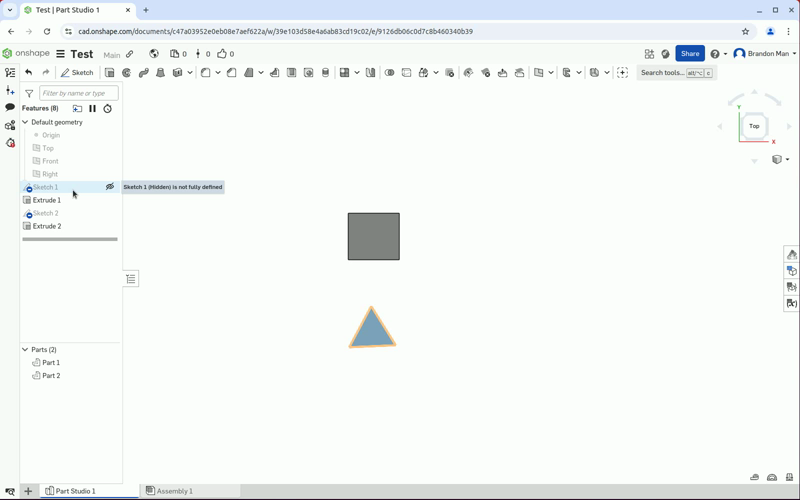
click(73, 189)
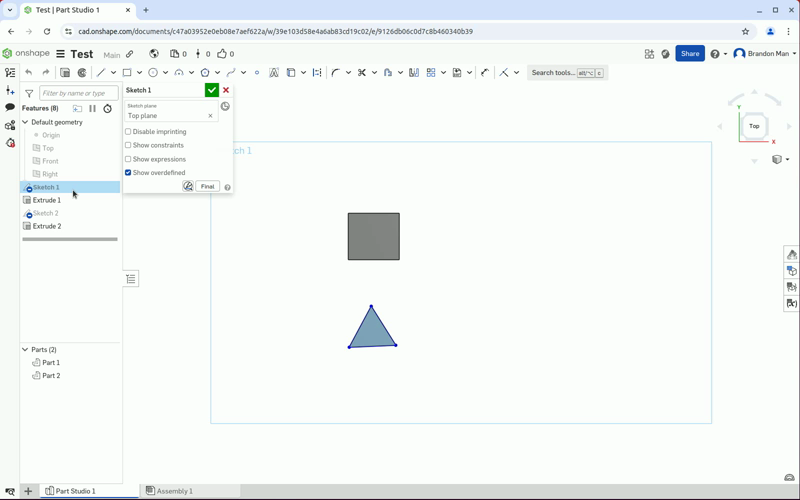
mouse_move(229, 92)
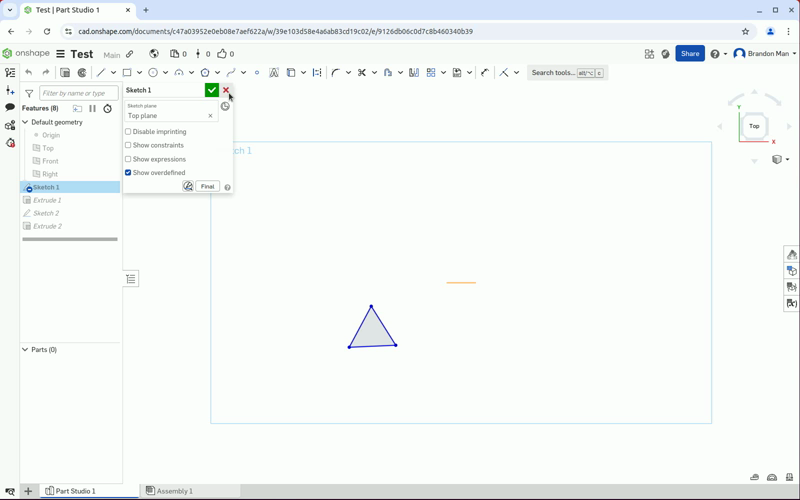
click(229, 92)
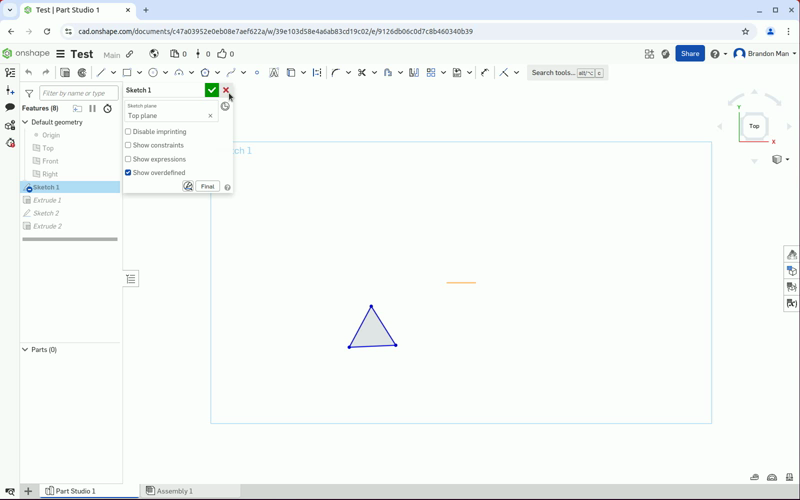
key(shift+s)
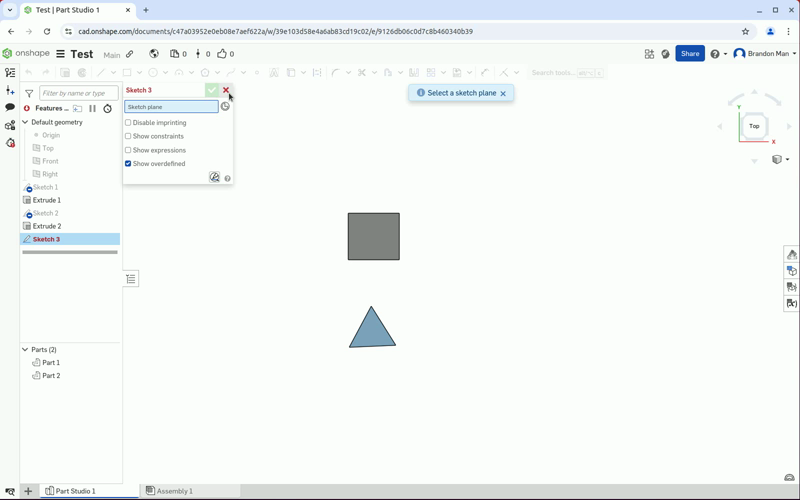
mouse_move(73, 150)
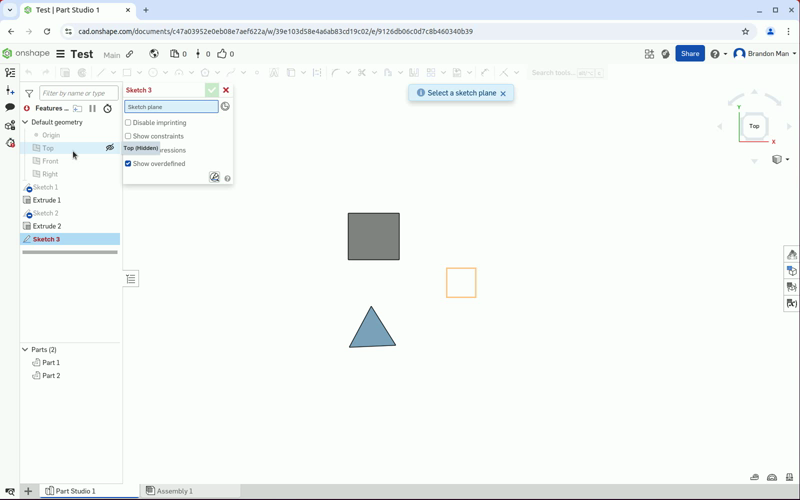
click(73, 150)
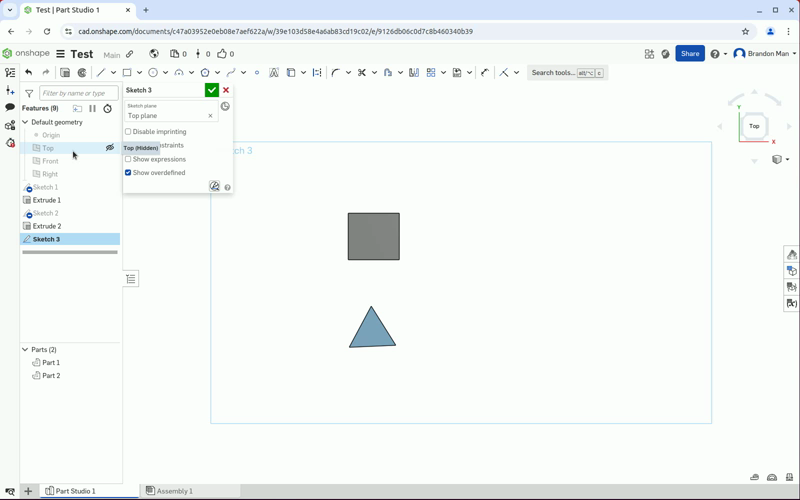
mouse_move(73, 352)
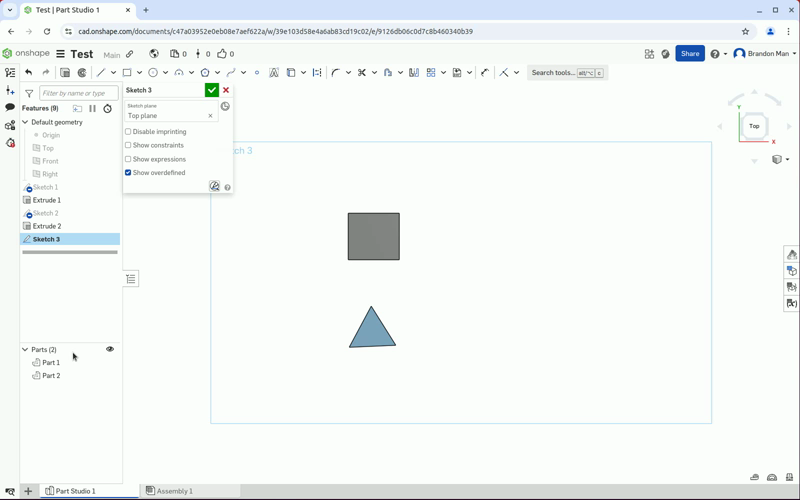
key(y)
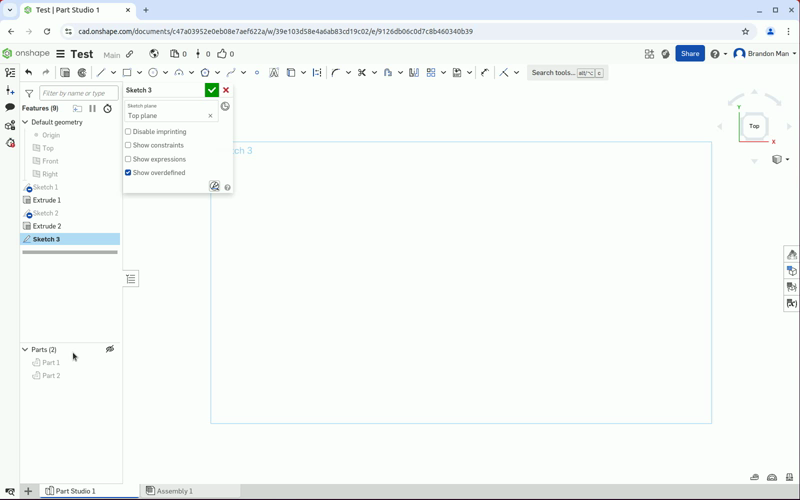
key(c)
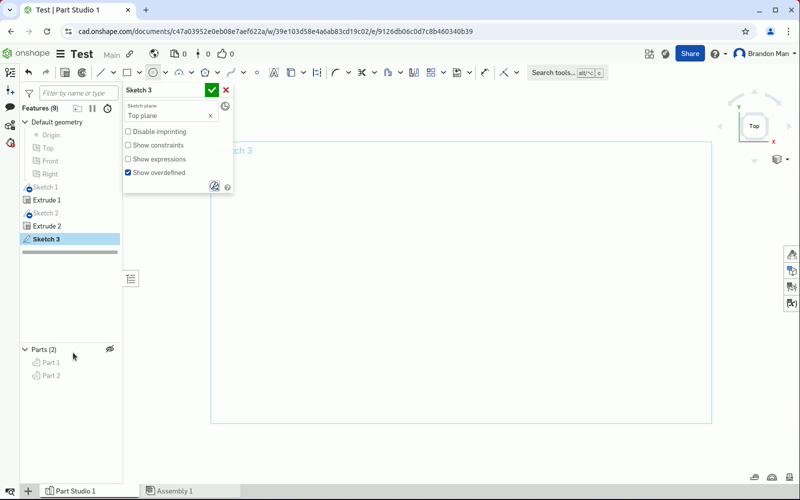
key_down(shift)
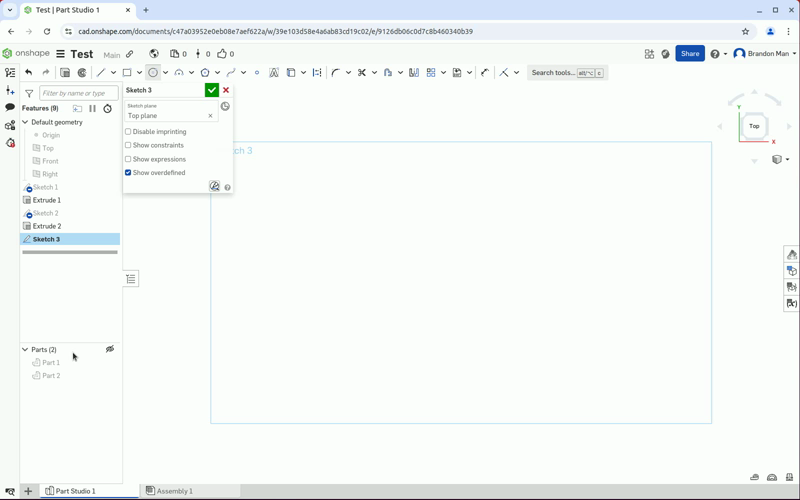
mouse_move(497, 238)
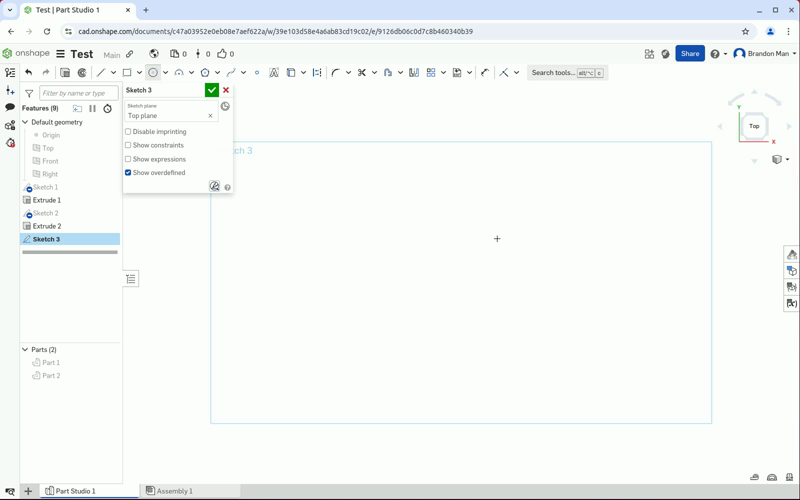
click(497, 238)
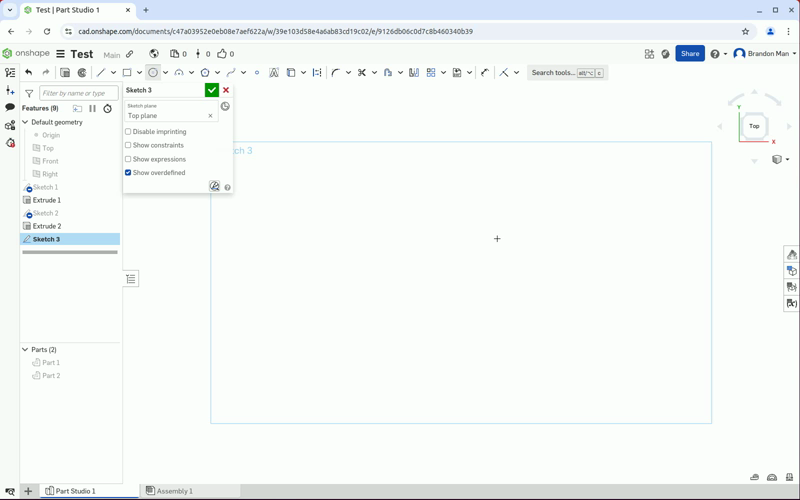
key_up(shift)
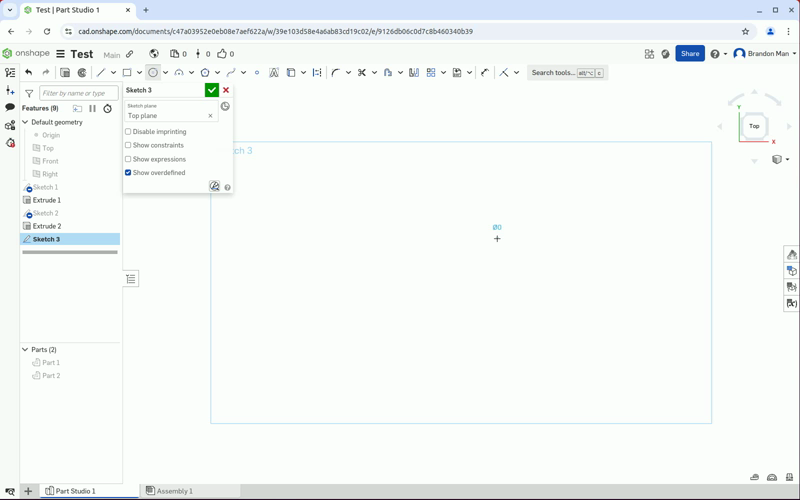
mouse_move(520, 238)
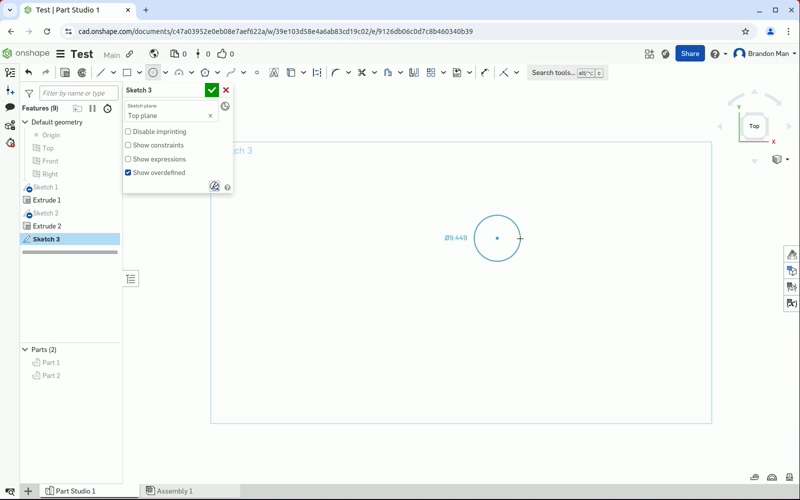
click(520, 238)
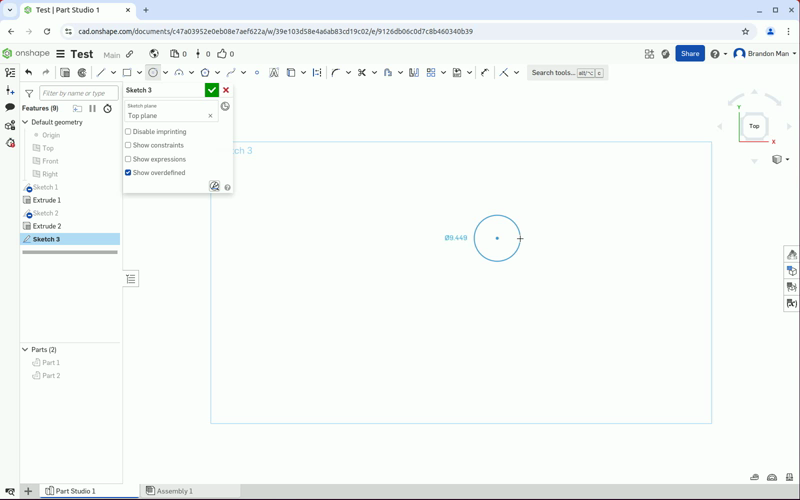
key(esc)
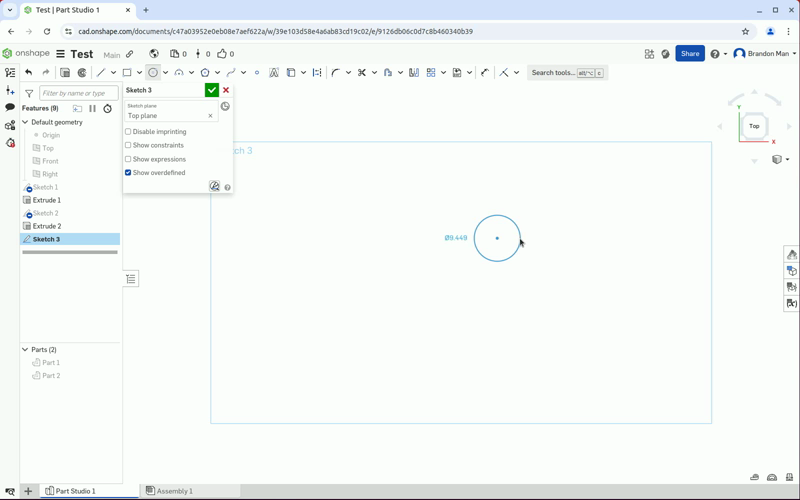
mouse_move(491, 221)
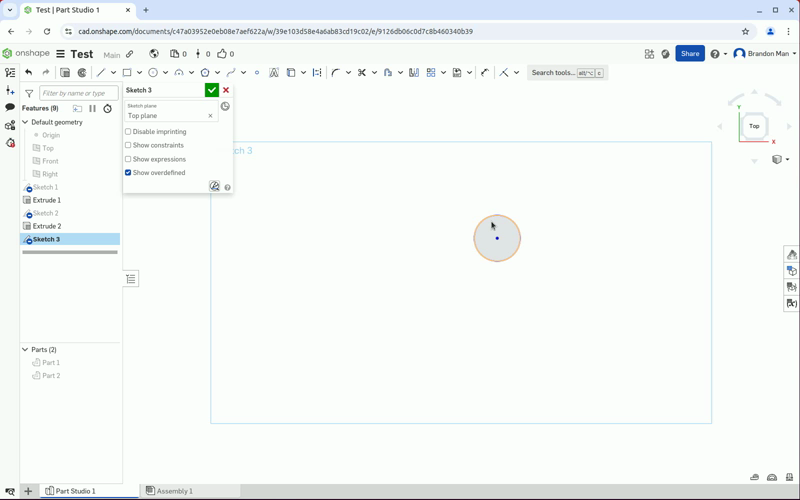
scroll(6)
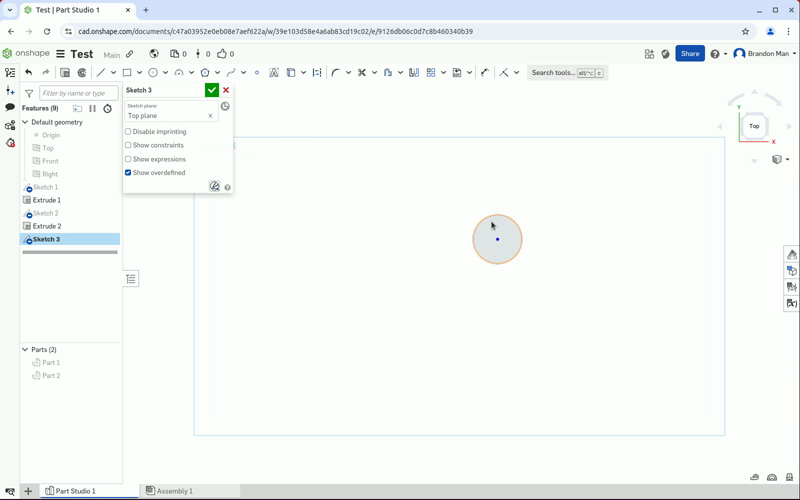
scroll(6)
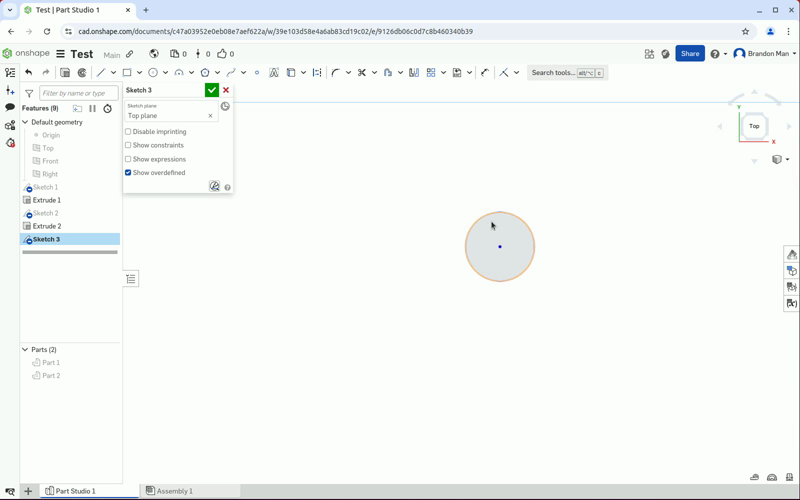
scroll(6)
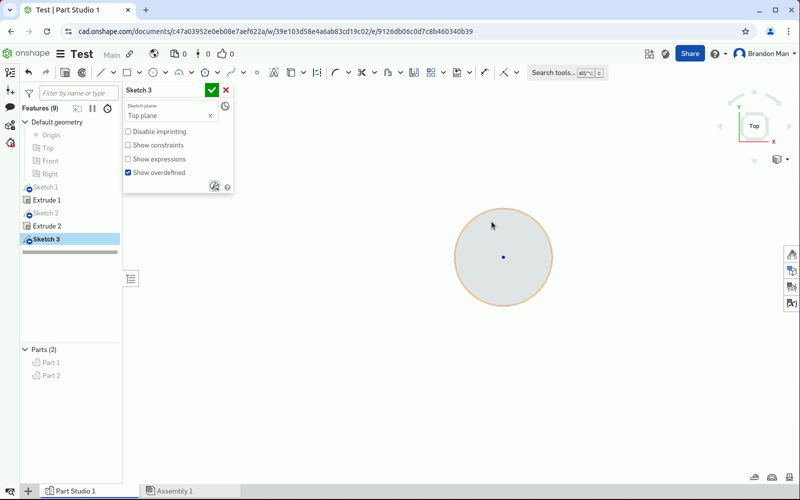
scroll(6)
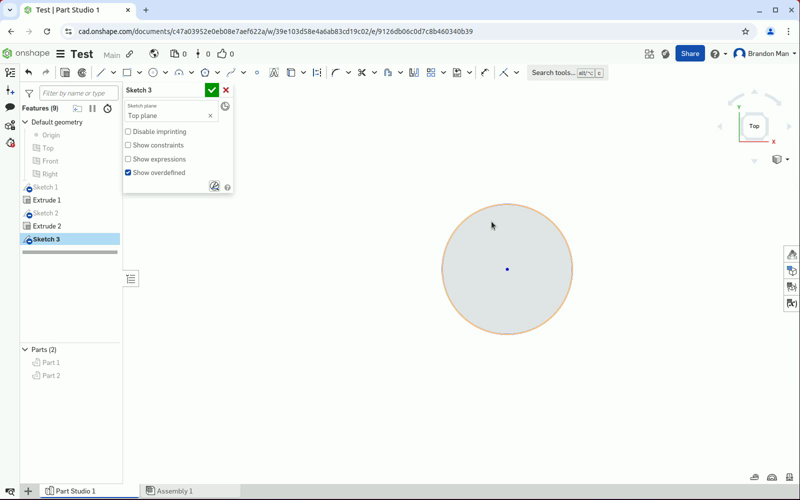
scroll(6)
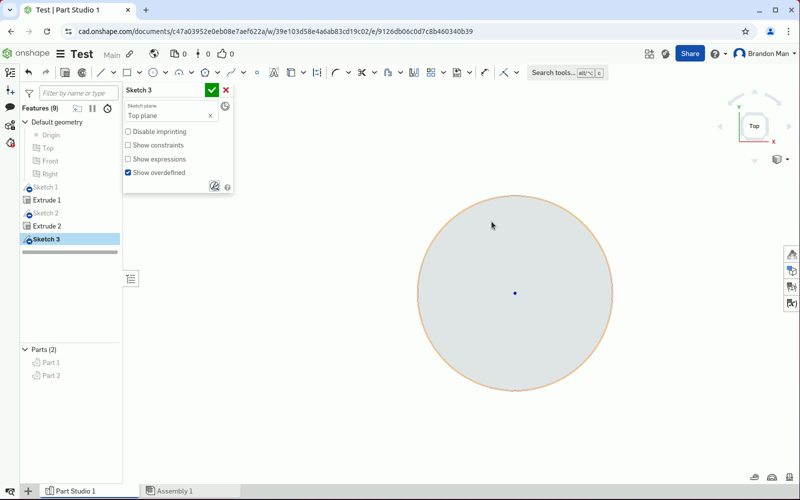
scroll(6)
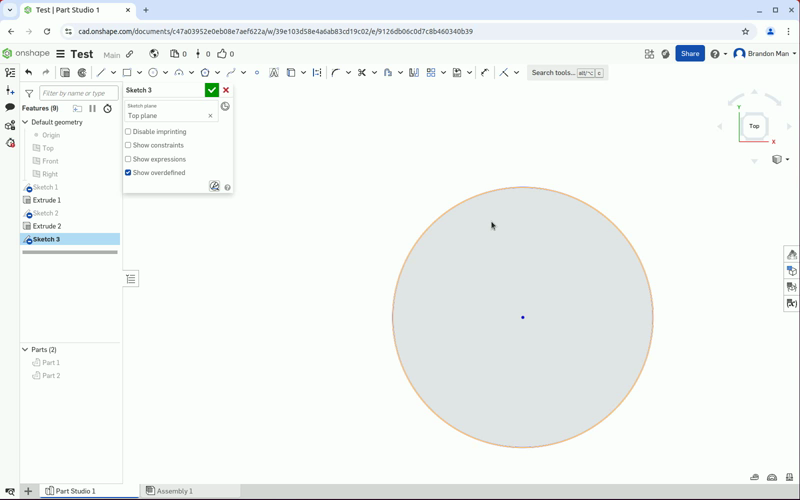
scroll(6)
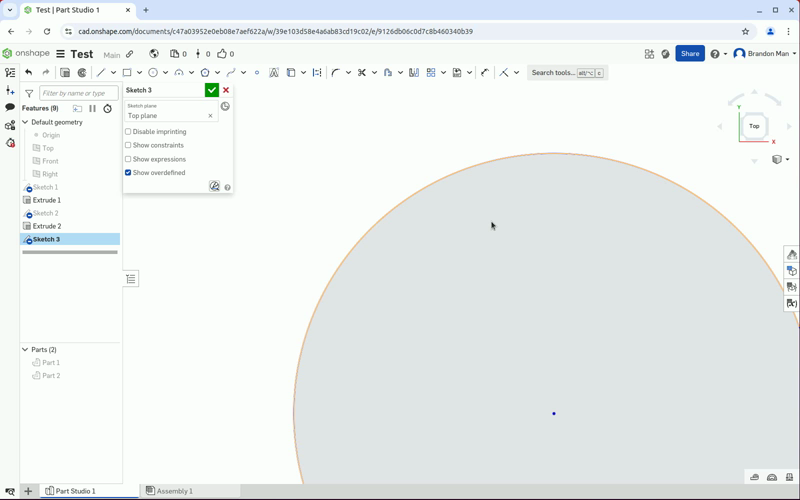
click(491, 221)
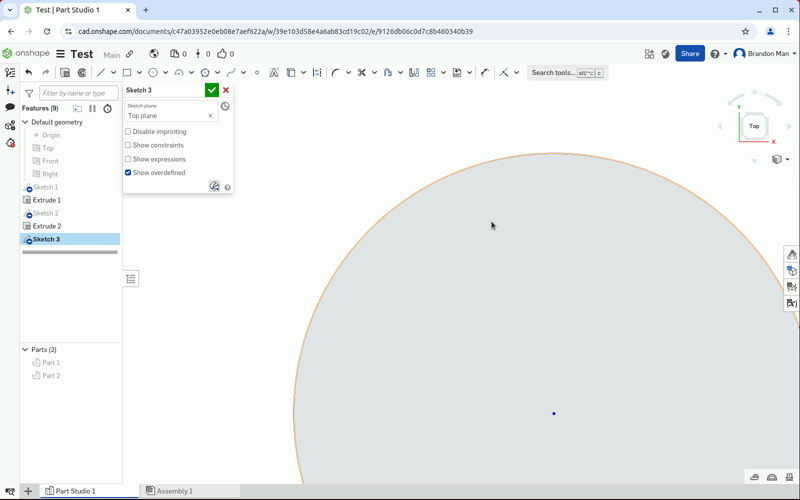
scroll(-6)
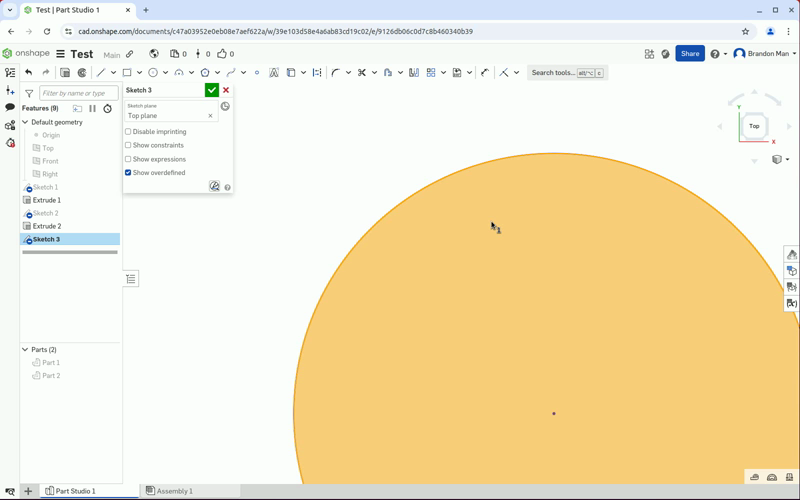
scroll(-6)
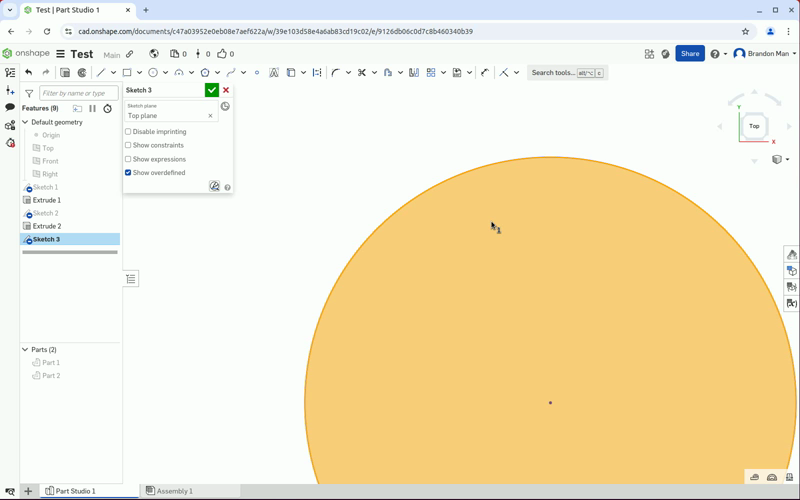
scroll(-6)
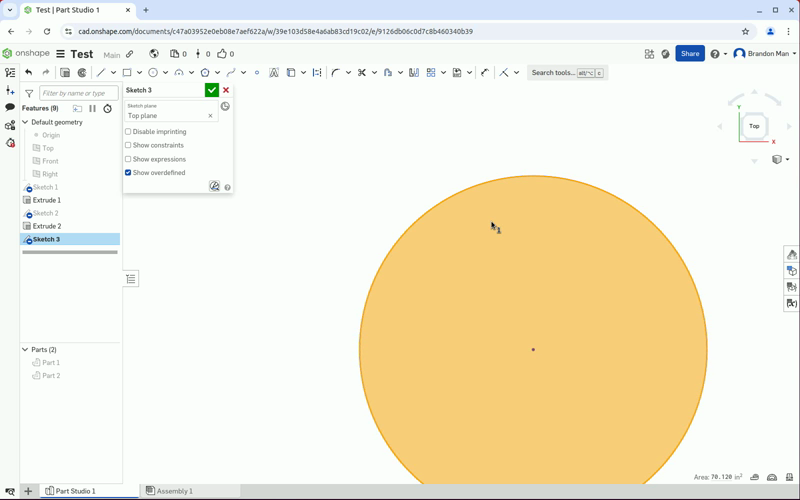
scroll(-6)
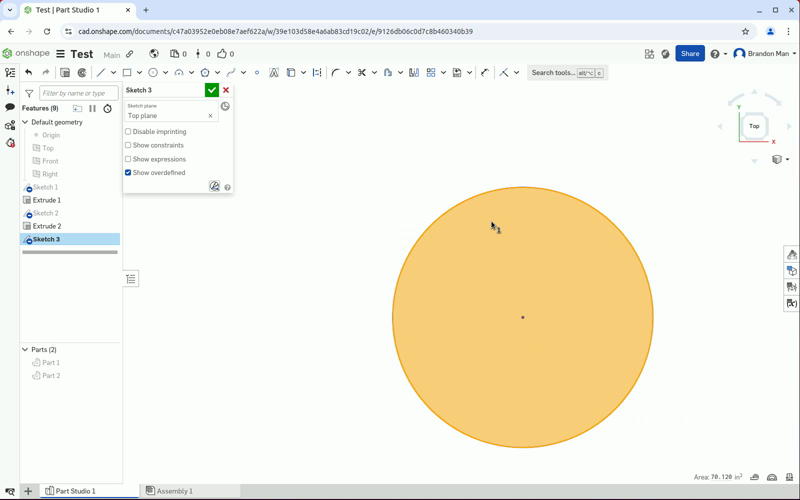
scroll(-6)
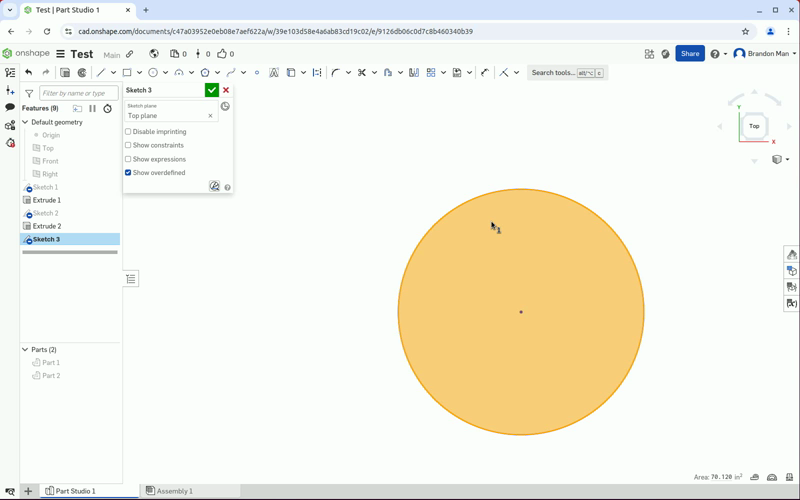
scroll(-6)
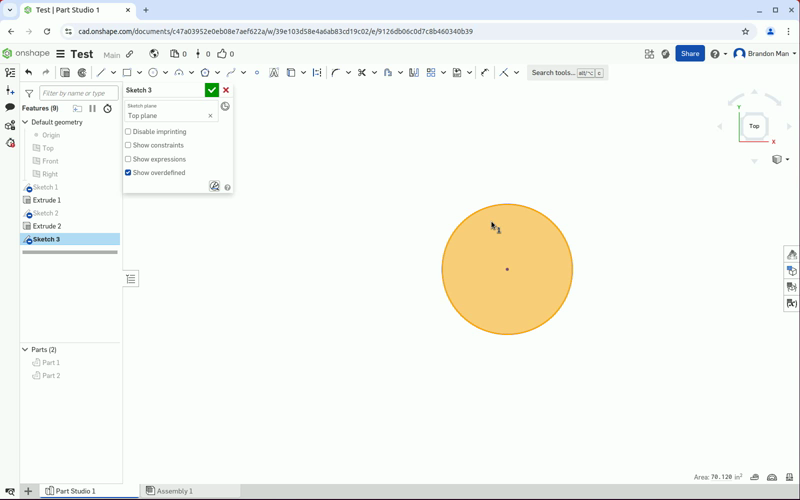
scroll(-6)
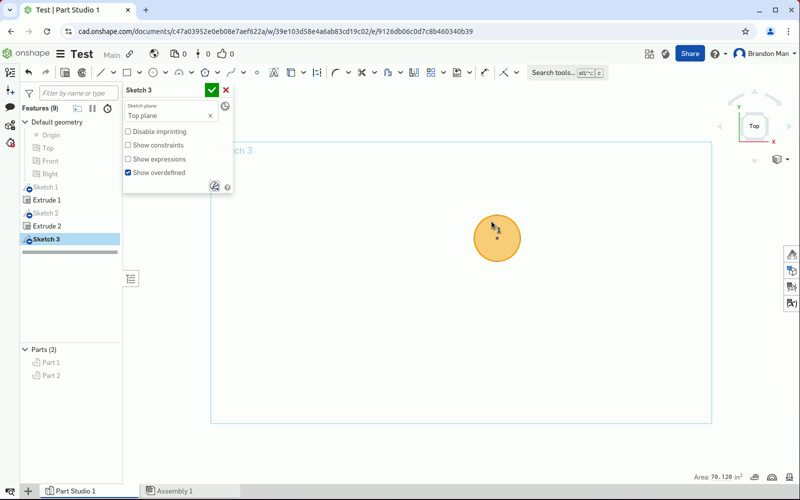
mouse_move(73, 352)
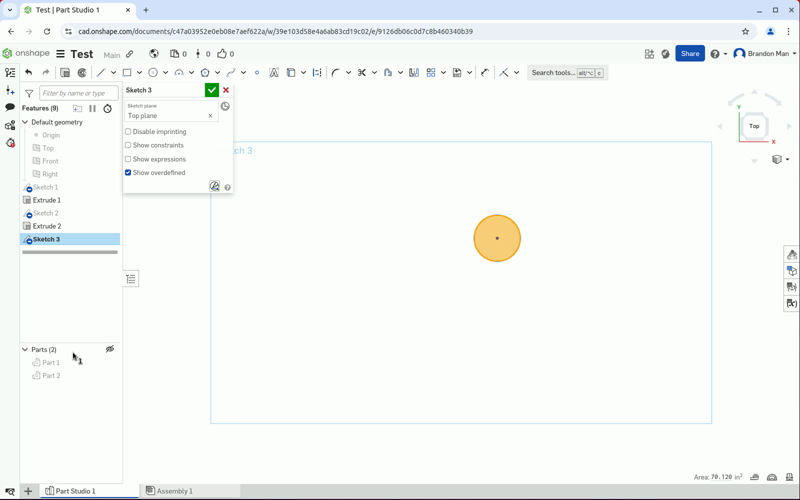
key(shift+y)
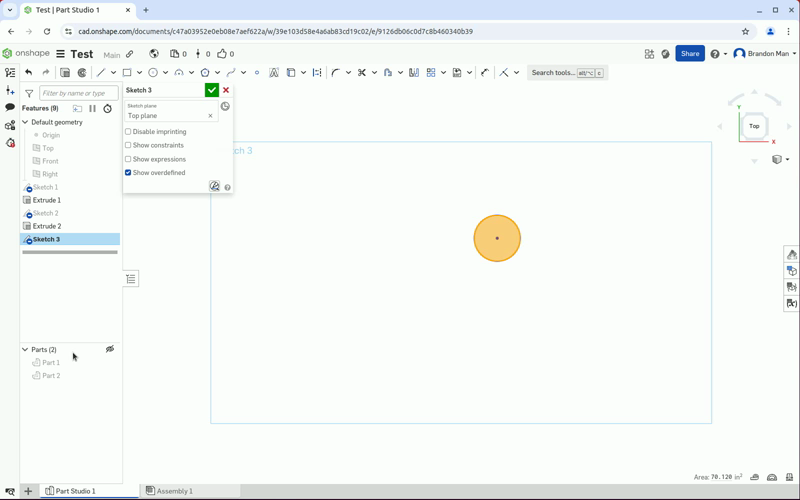
key(shift+e)
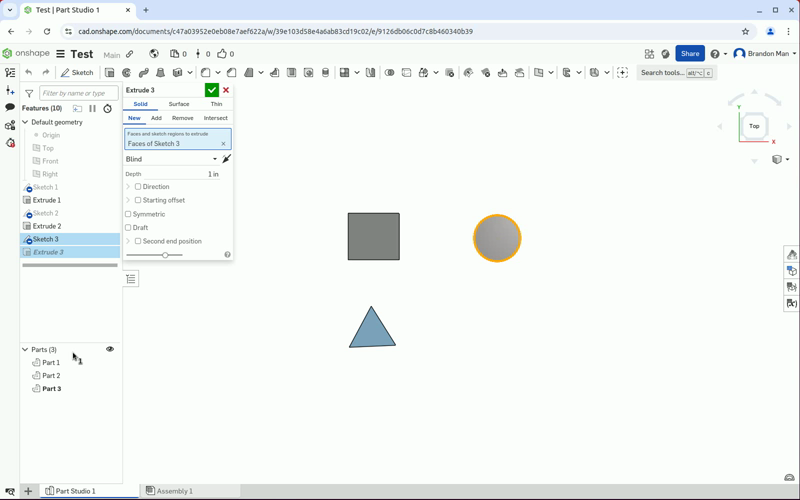
mouse_move(143, 106)
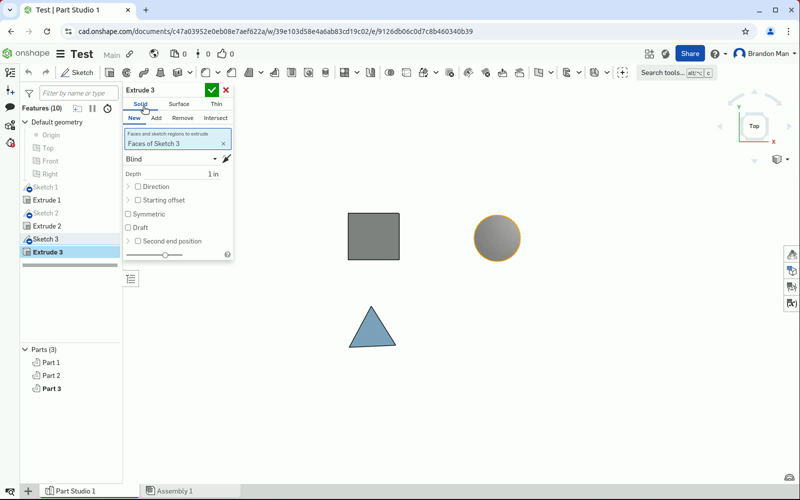
click(143, 106)
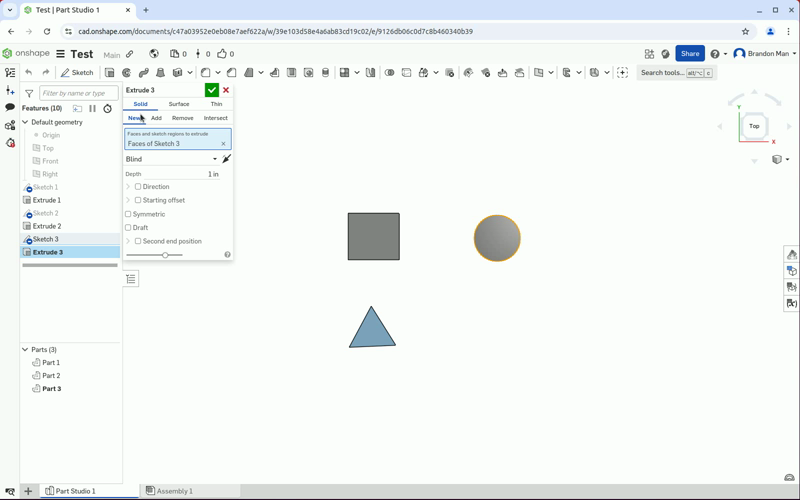
mouse_move(137, 120)
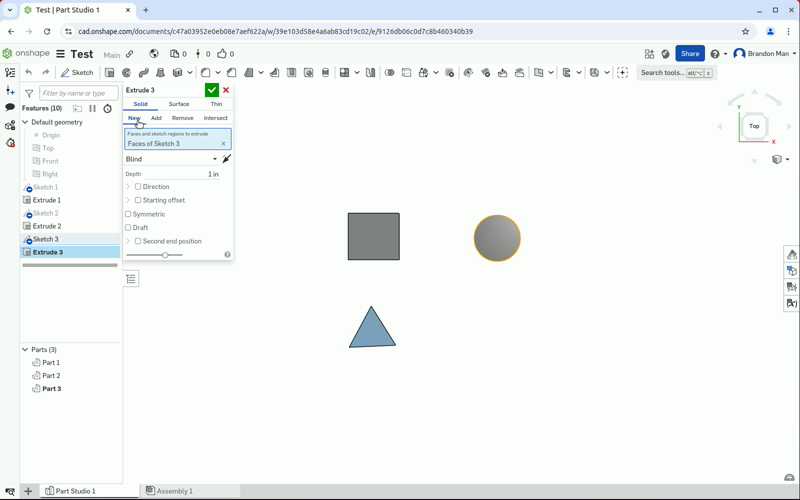
click(137, 120)
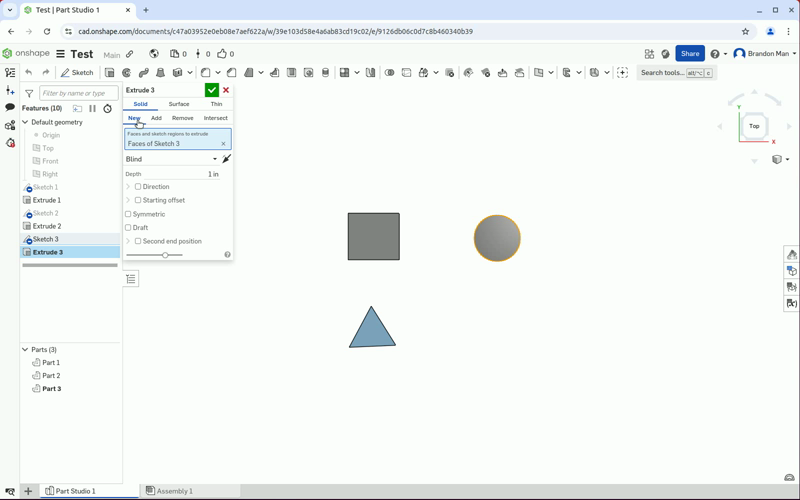
key(tab, 4)
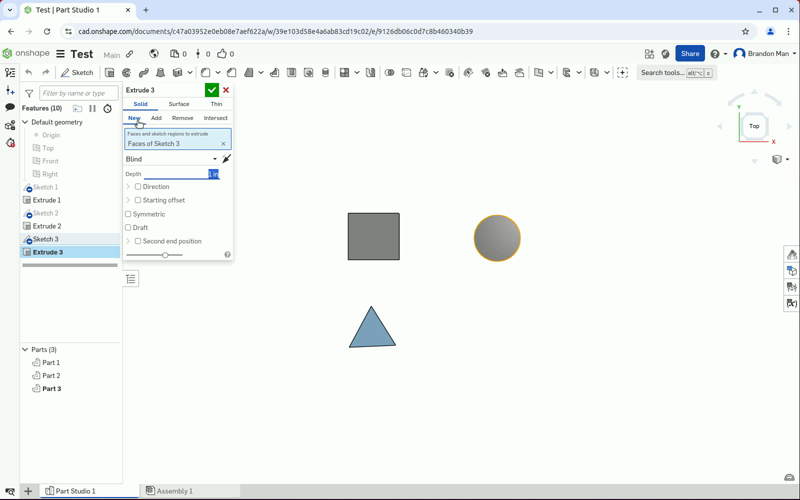
text(1.926)
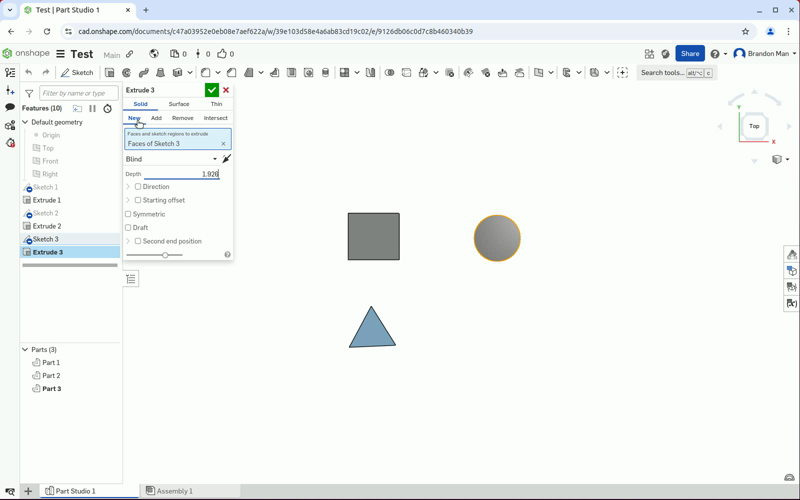
key(enter)
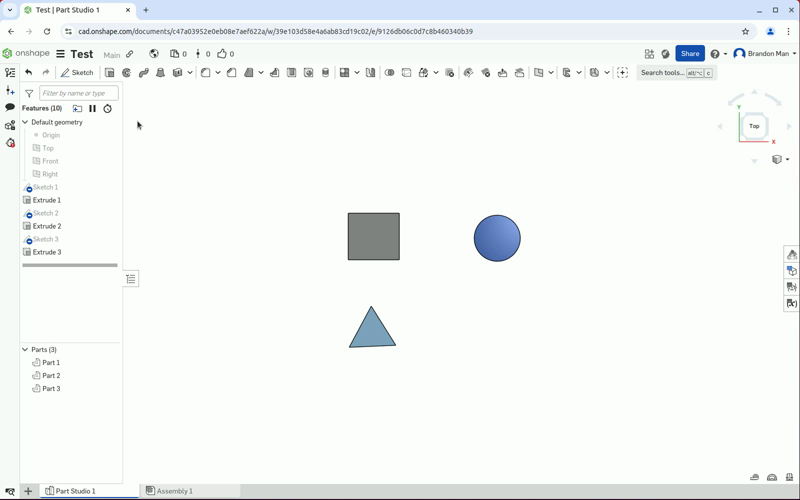
key(shift+h)
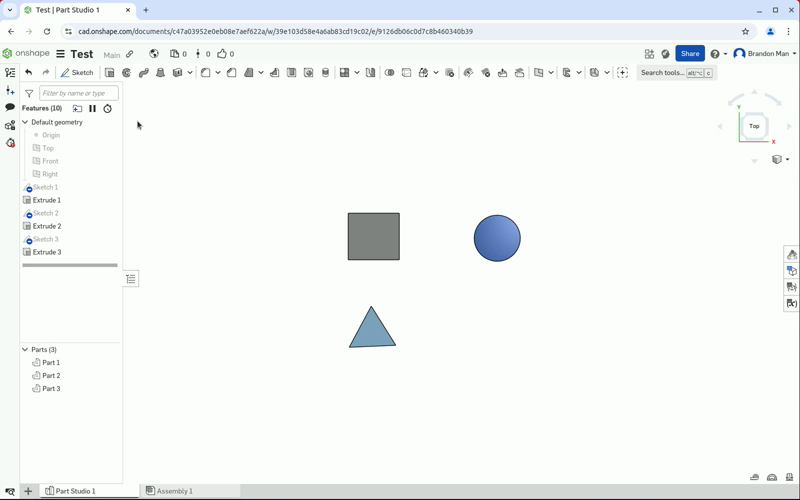
key(shift+h)
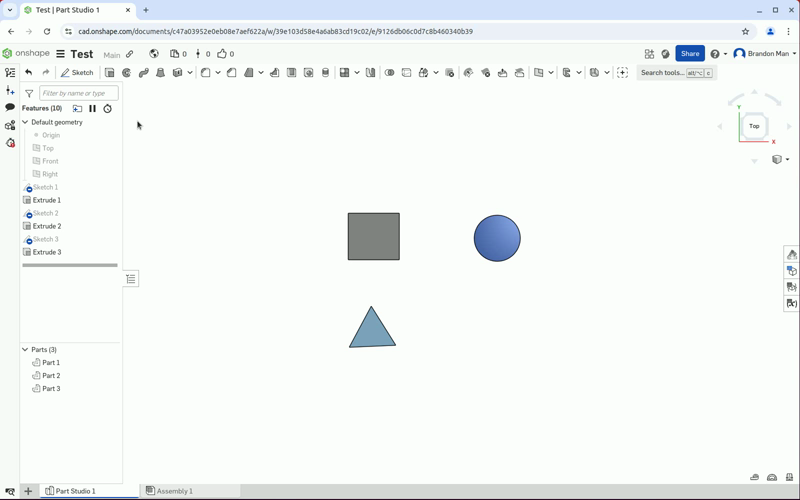
mouse_move(73, 189)
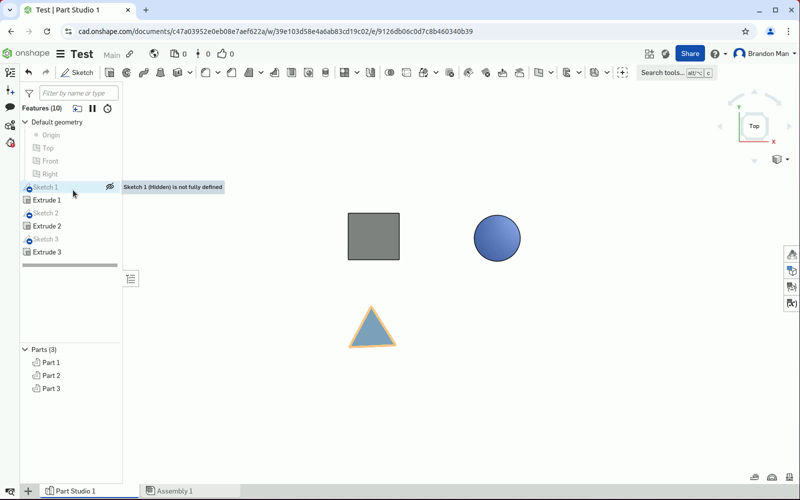
click(73, 189)
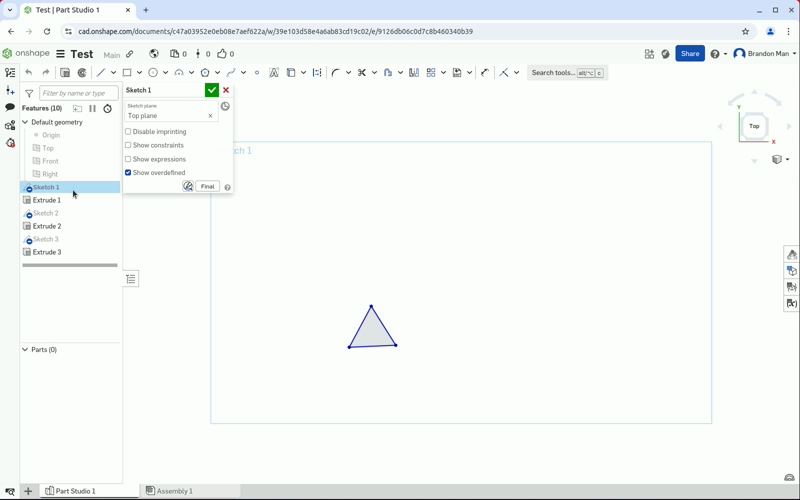
mouse_move(229, 92)
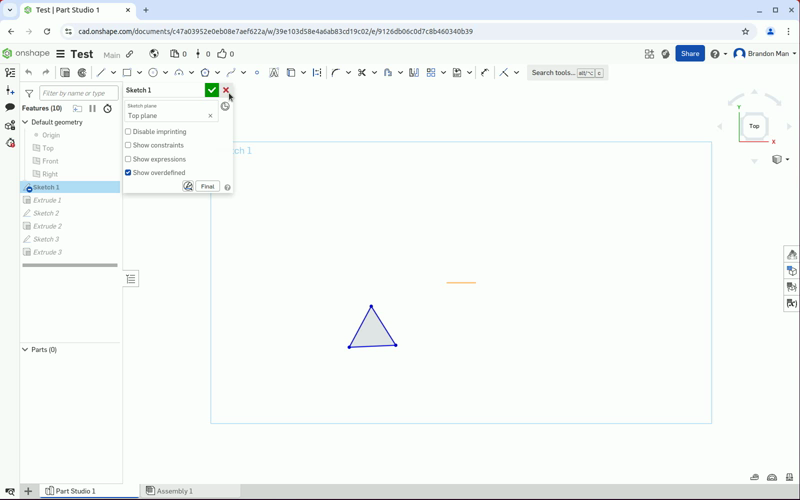
click(229, 92)
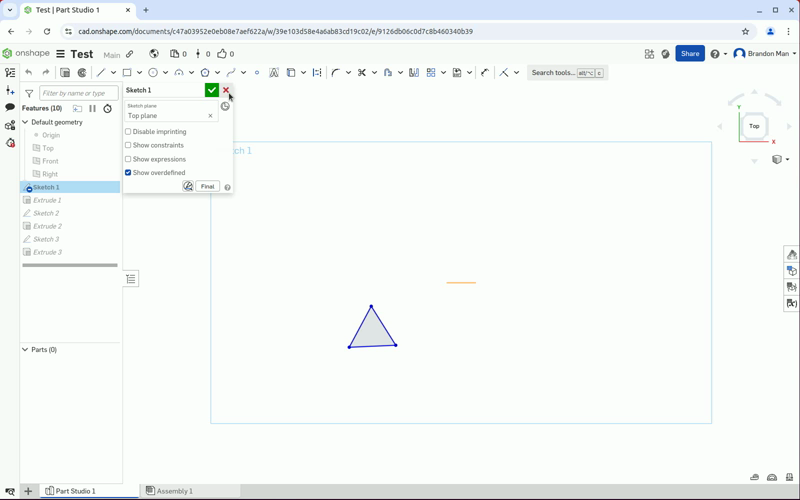
key(shift+s)
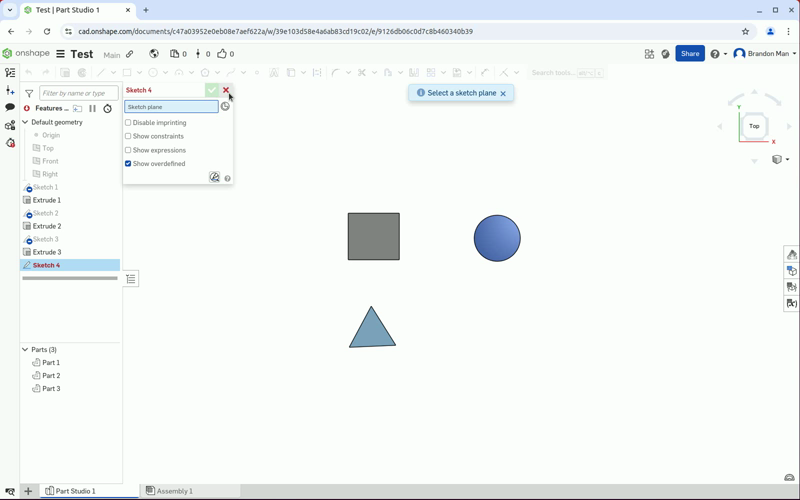
mouse_move(73, 150)
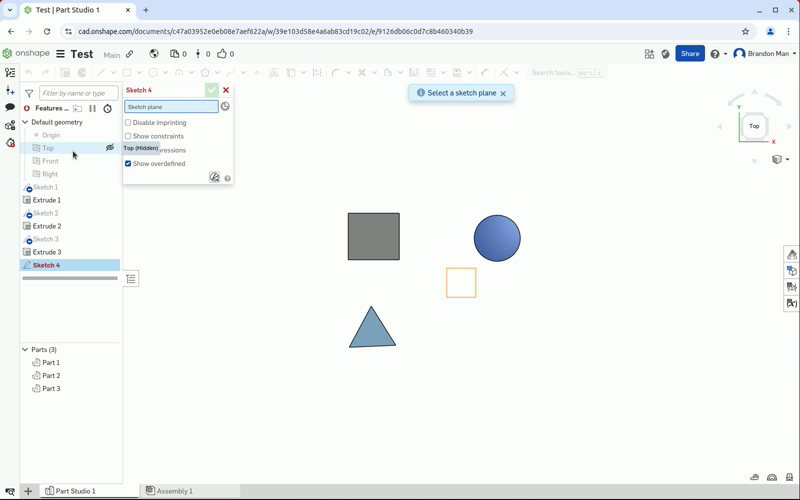
click(73, 150)
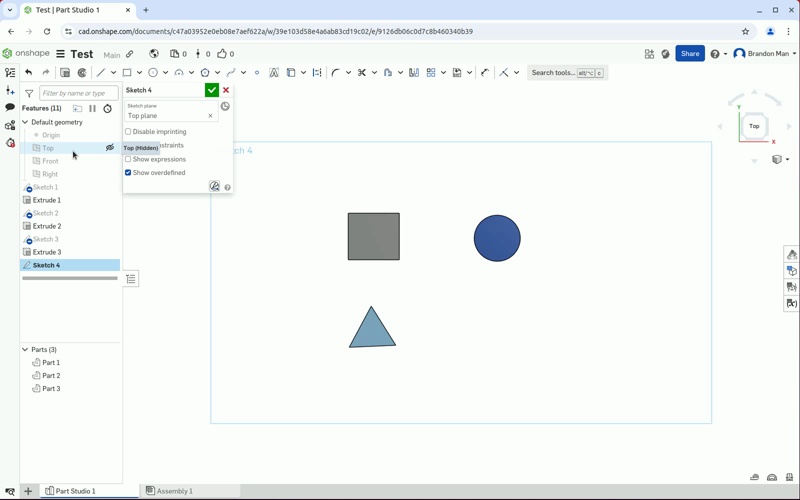
mouse_move(73, 352)
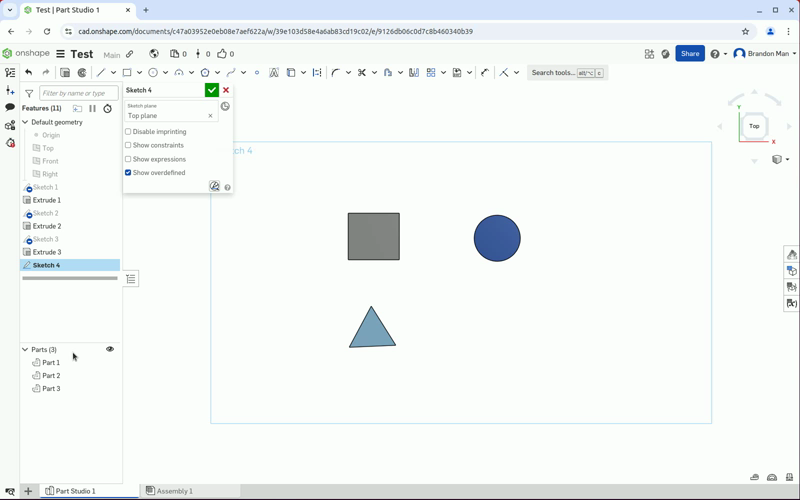
key(y)
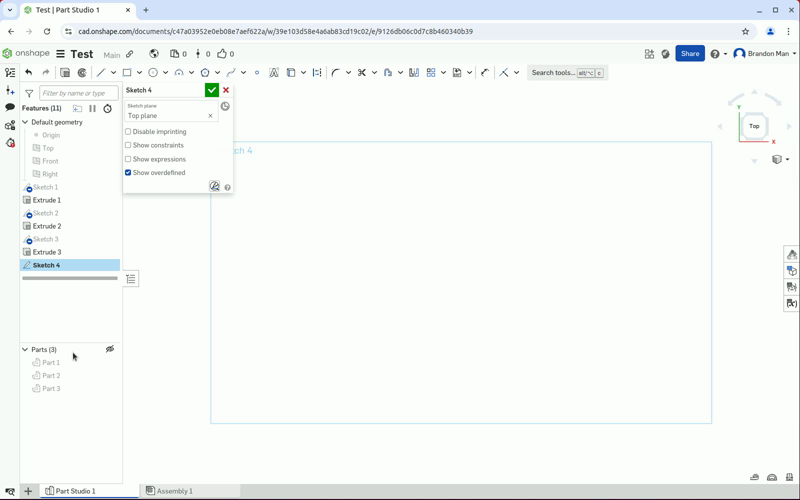
key(l)
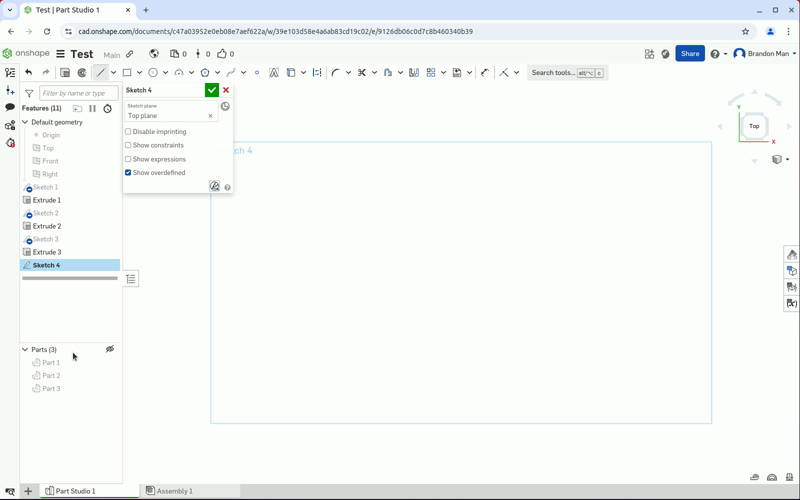
key_down(shift)
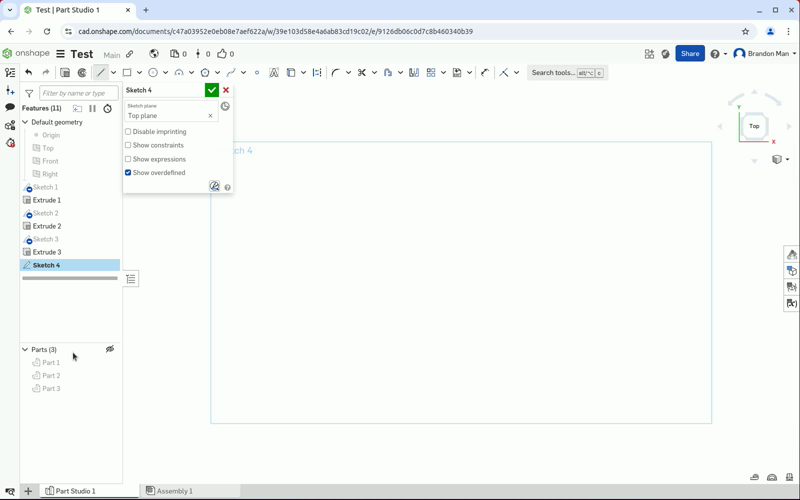
mouse_move(500, 346)
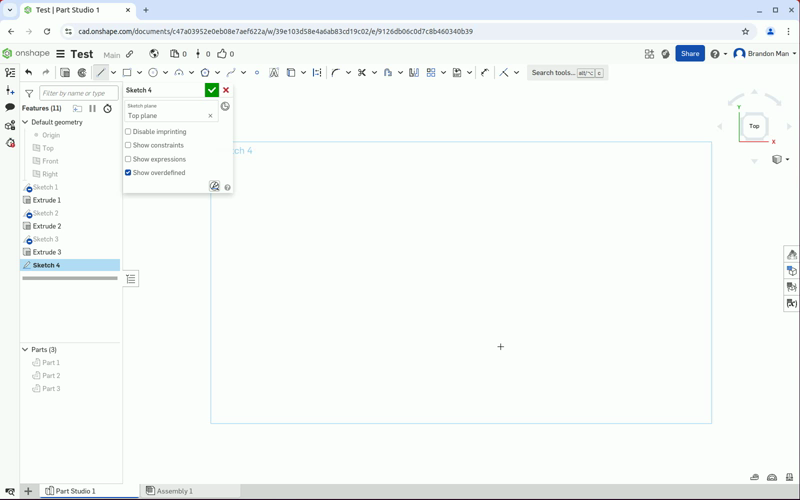
click(500, 346)
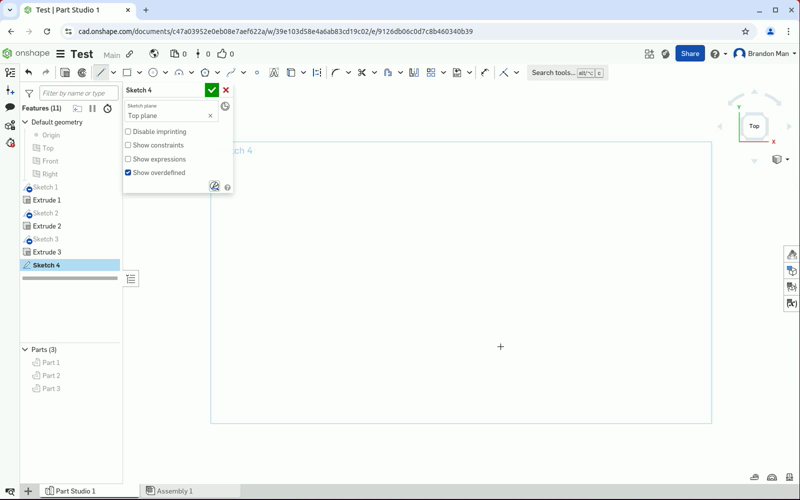
key_up(shift)
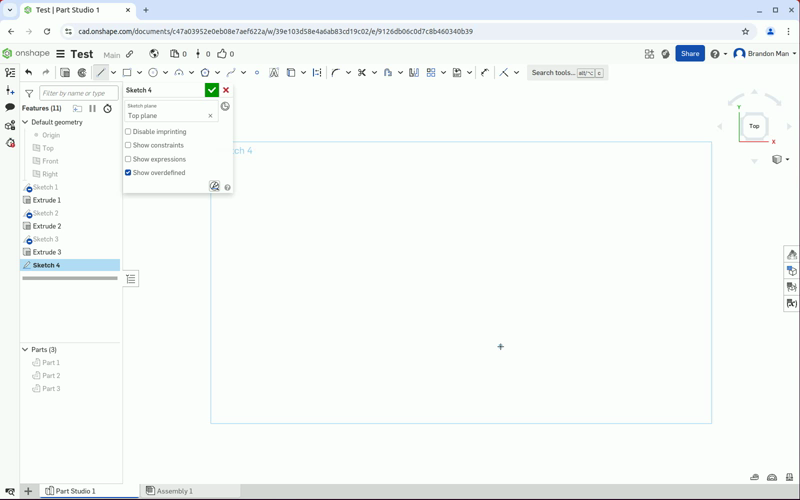
key_down(shift)
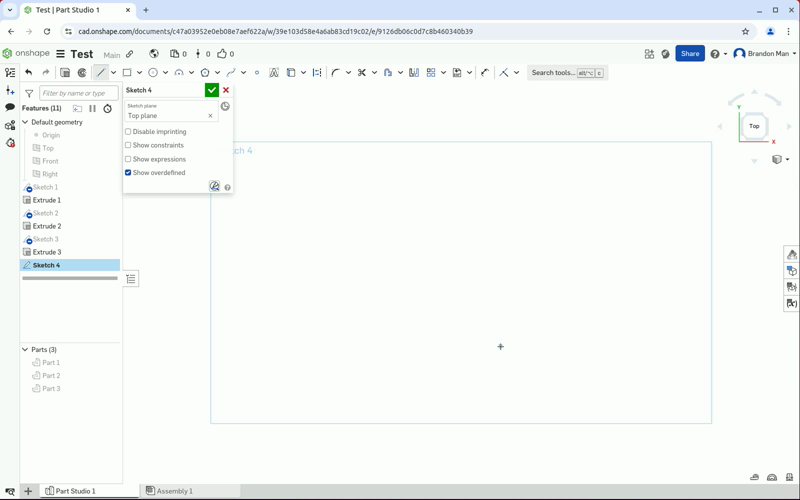
mouse_move(530, 346)
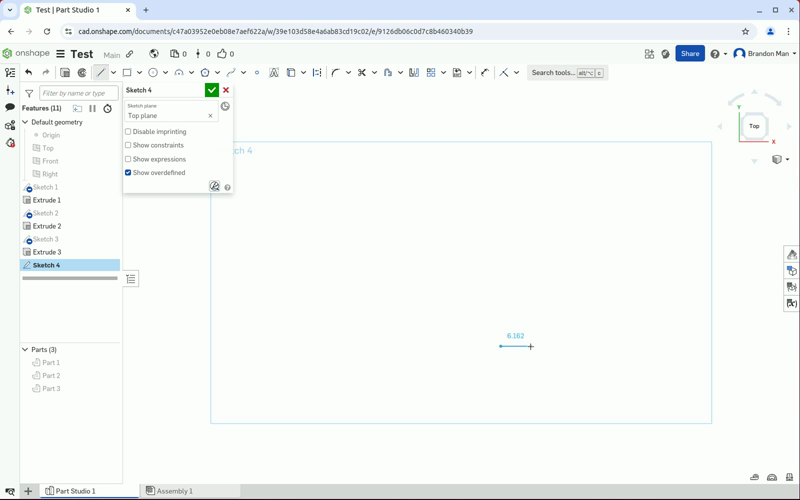
mouse_move(524, 359)
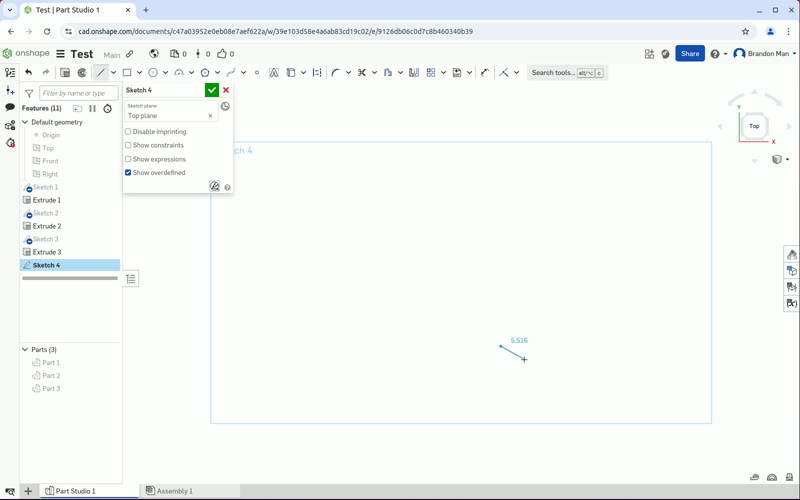
click(524, 359)
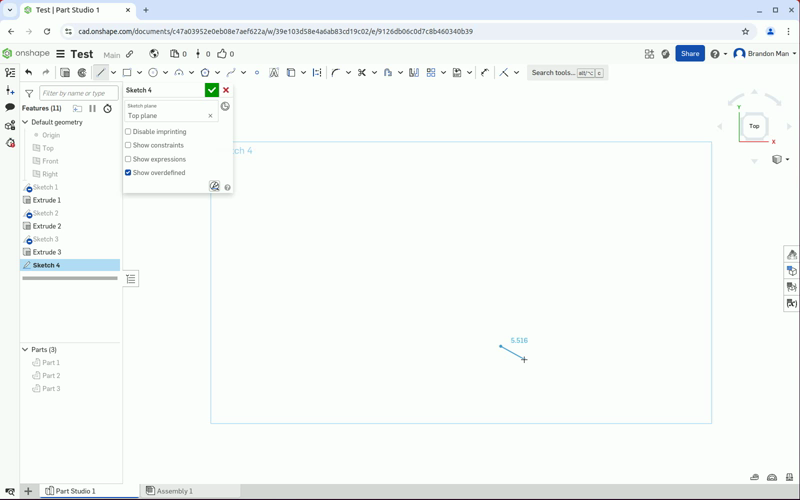
key_up(shift)
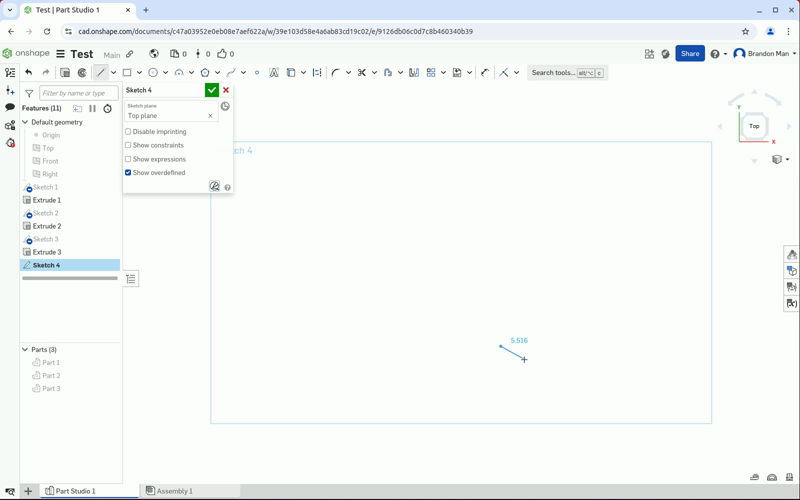
key_down(shift)
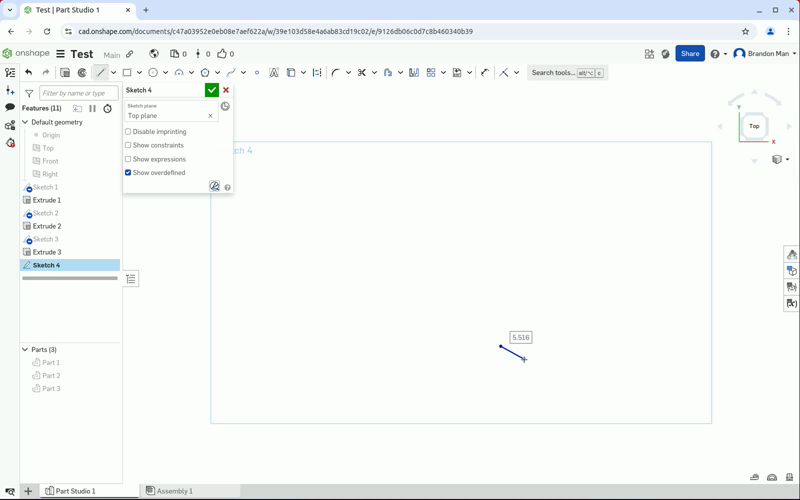
mouse_move(554, 359)
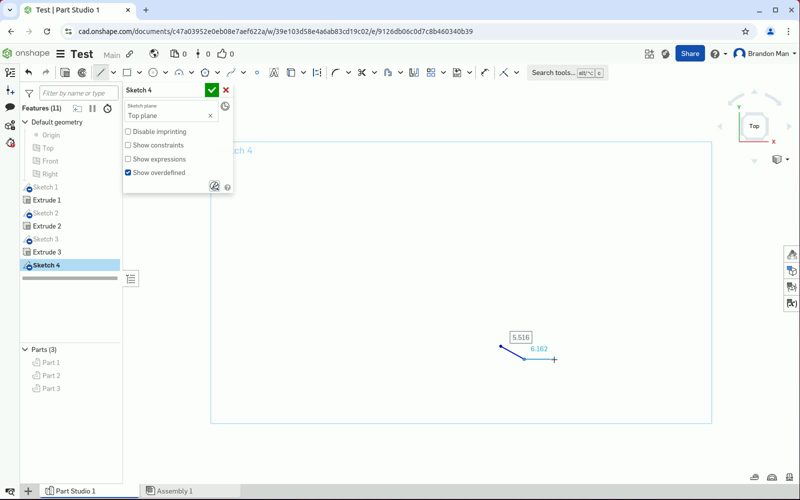
mouse_move(547, 346)
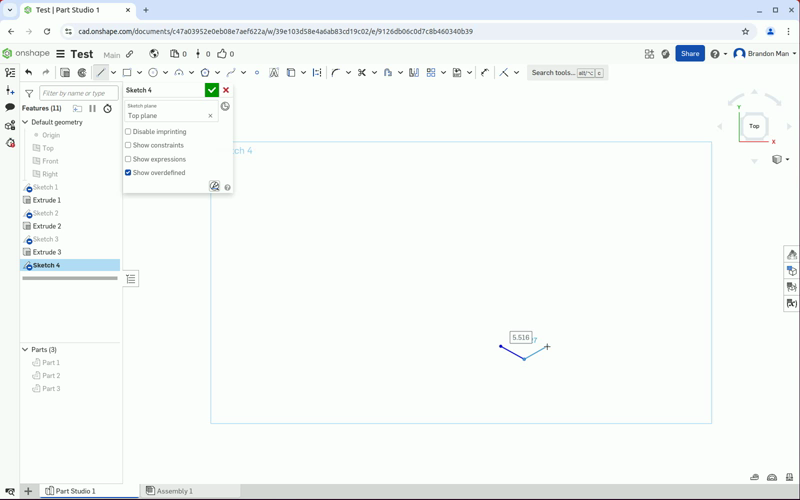
click(547, 346)
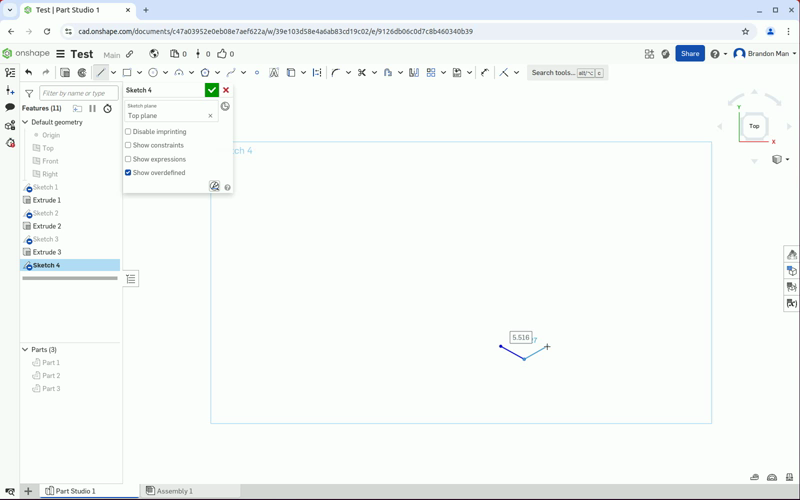
key_up(shift)
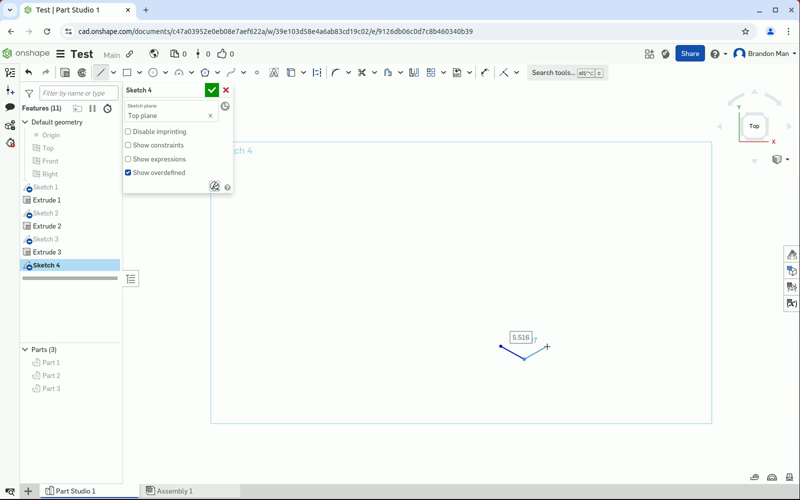
key_down(shift)
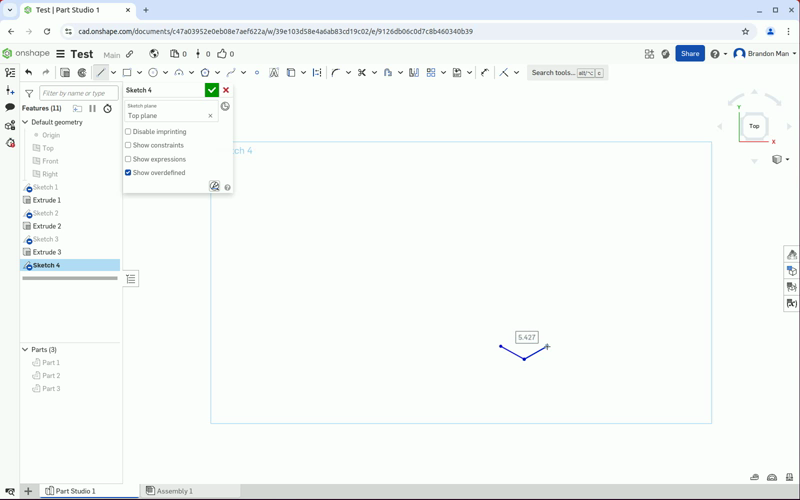
mouse_move(577, 346)
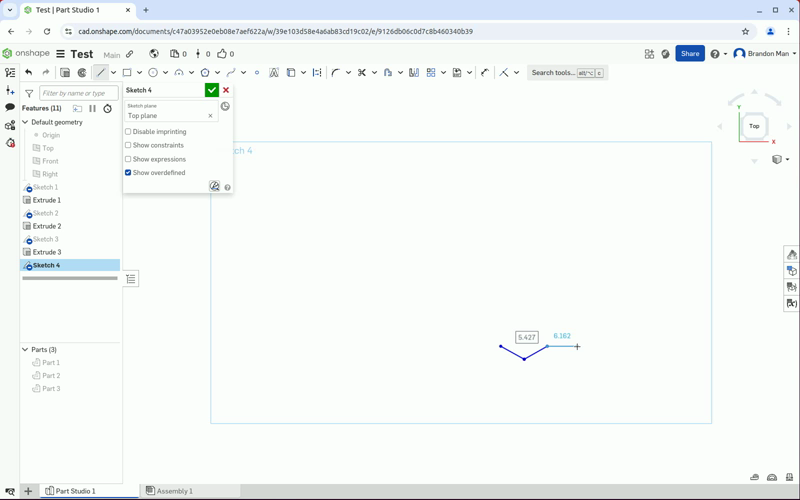
mouse_move(547, 319)
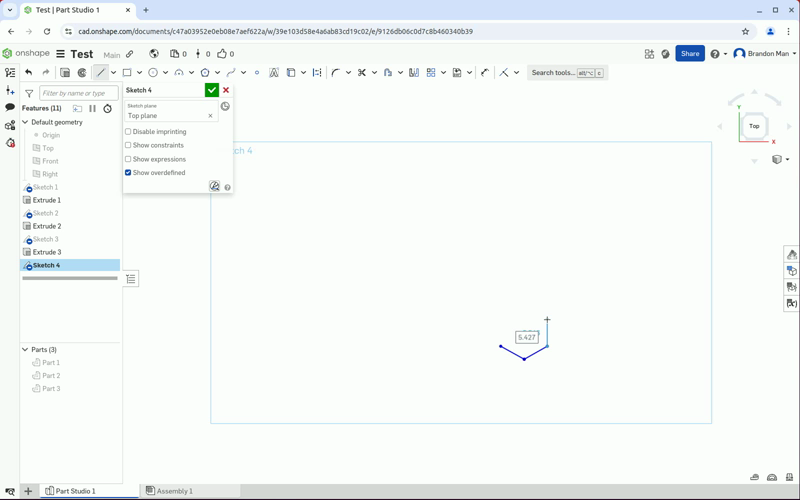
click(547, 319)
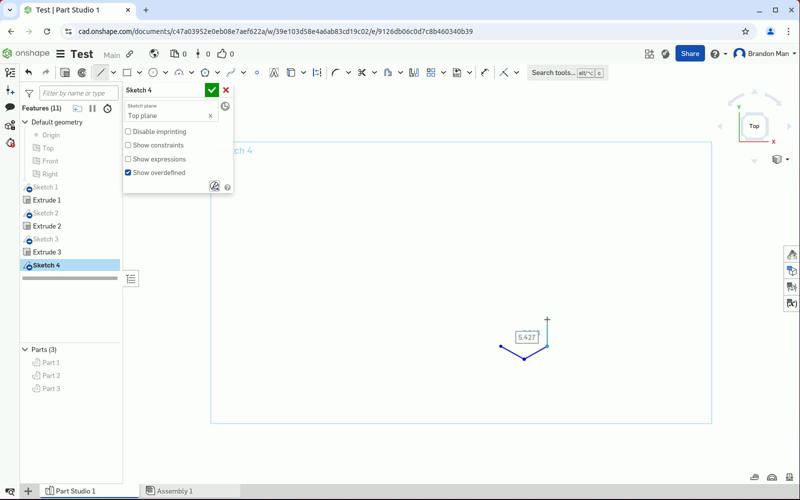
key_up(shift)
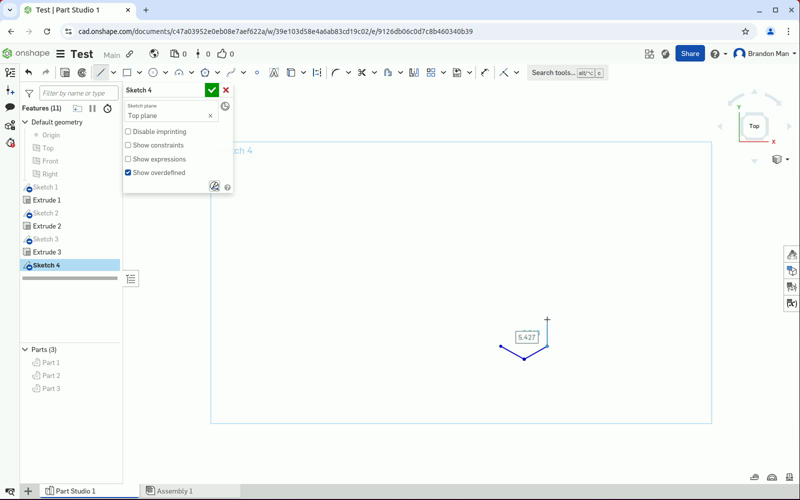
key_down(shift)
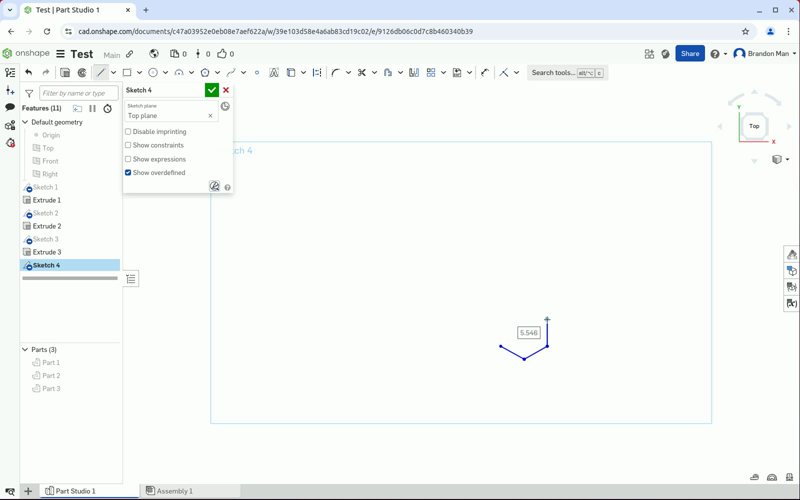
mouse_move(577, 319)
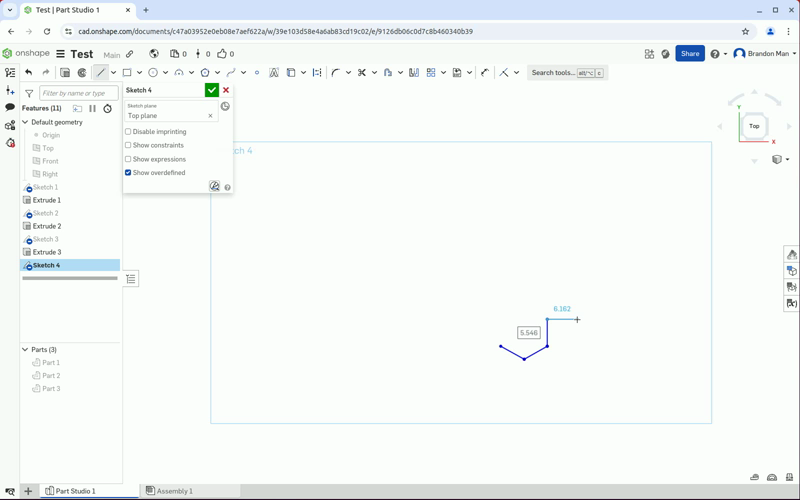
mouse_move(524, 306)
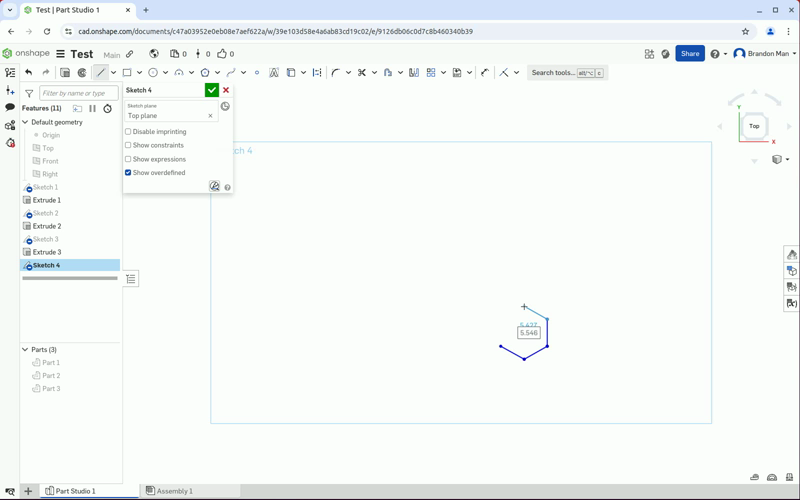
click(524, 306)
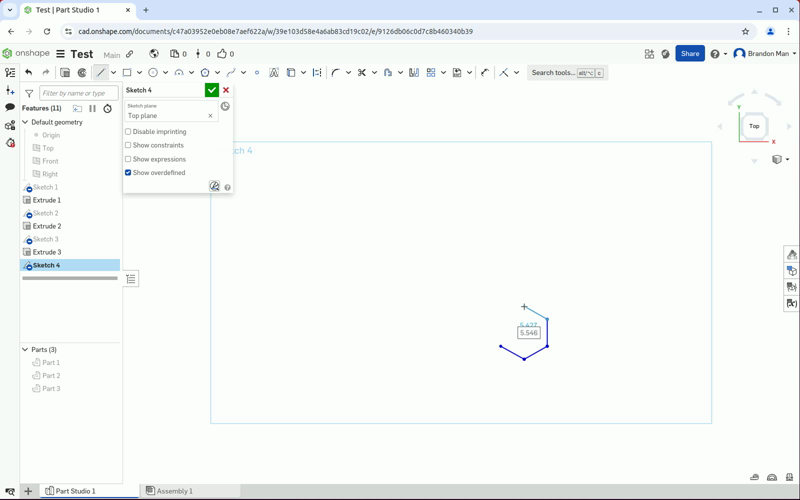
key_up(shift)
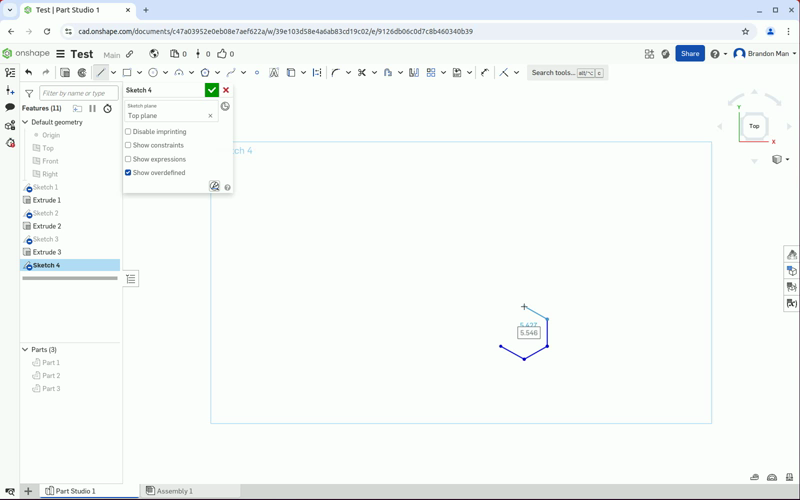
key_down(shift)
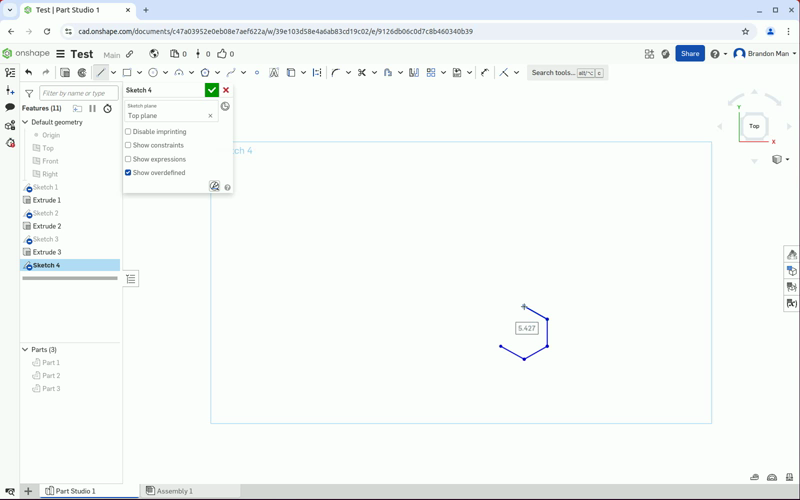
mouse_move(554, 306)
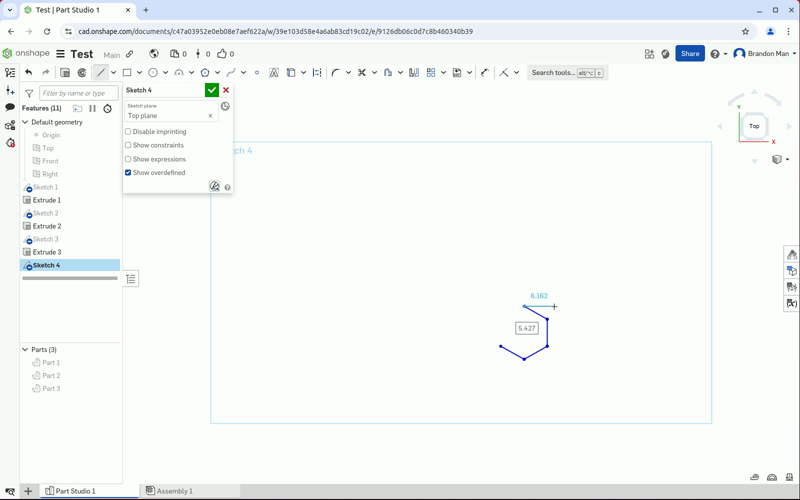
mouse_move(500, 319)
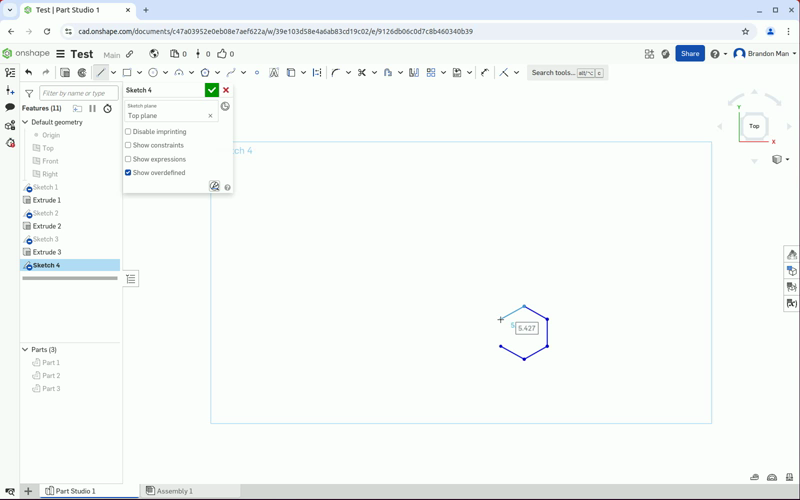
click(500, 319)
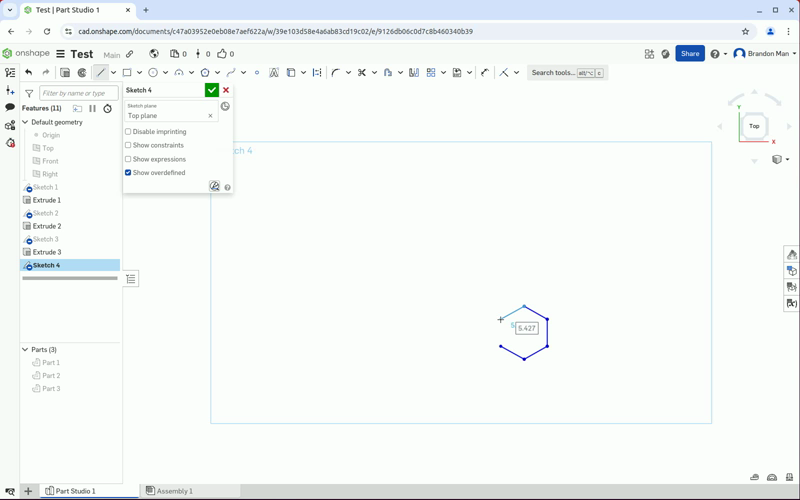
key_up(shift)
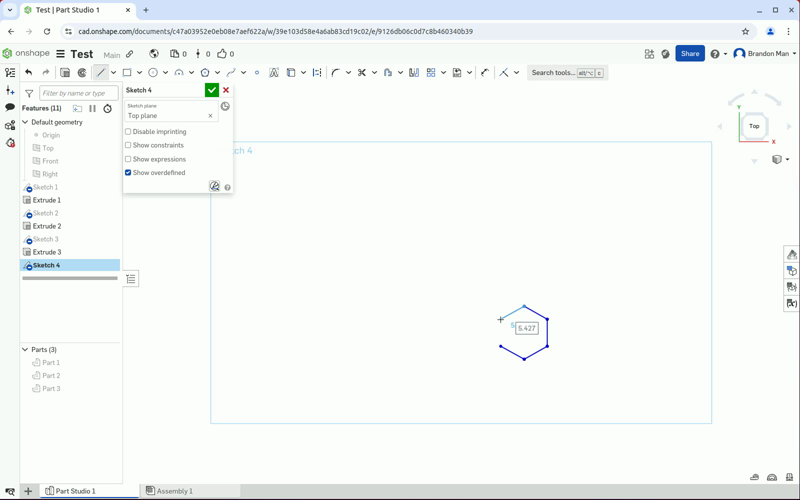
mouse_move(530, 319)
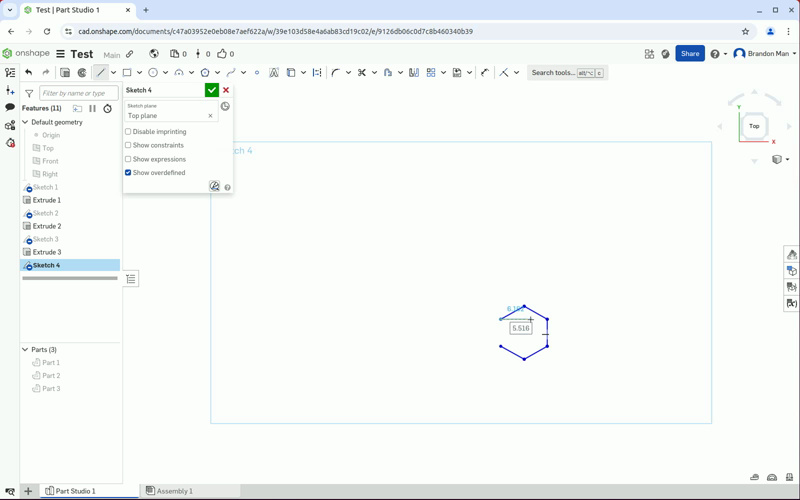
key_down(shift)
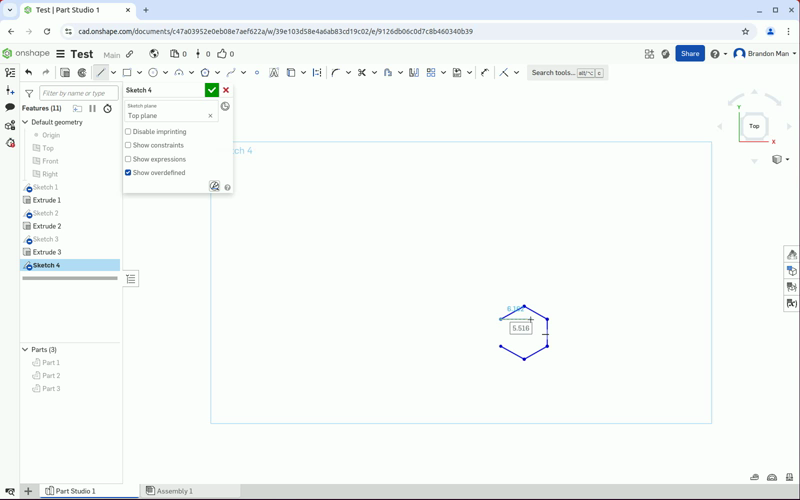
mouse_move(500, 346)
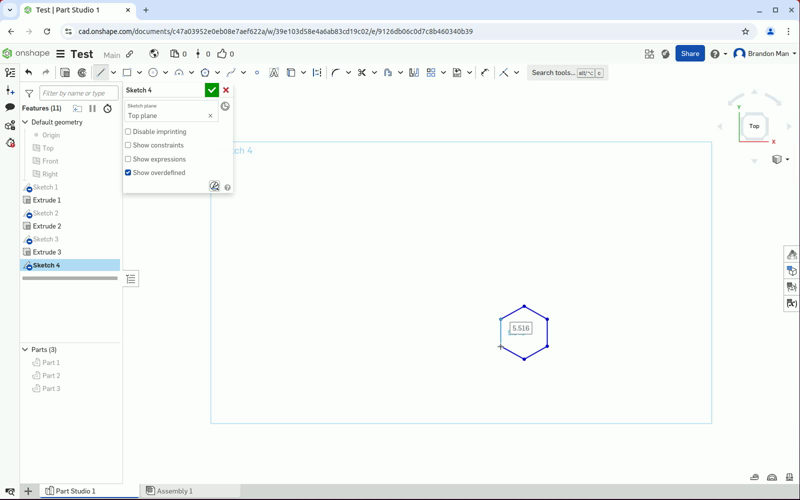
key_up(shift)
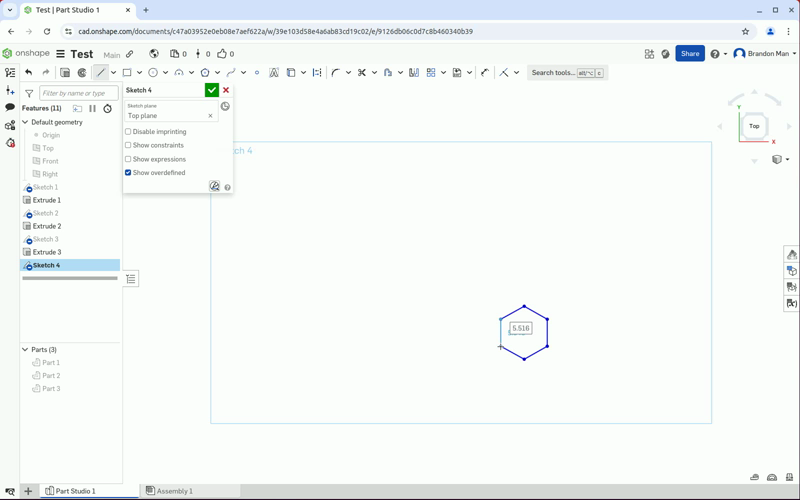
click(500, 346)
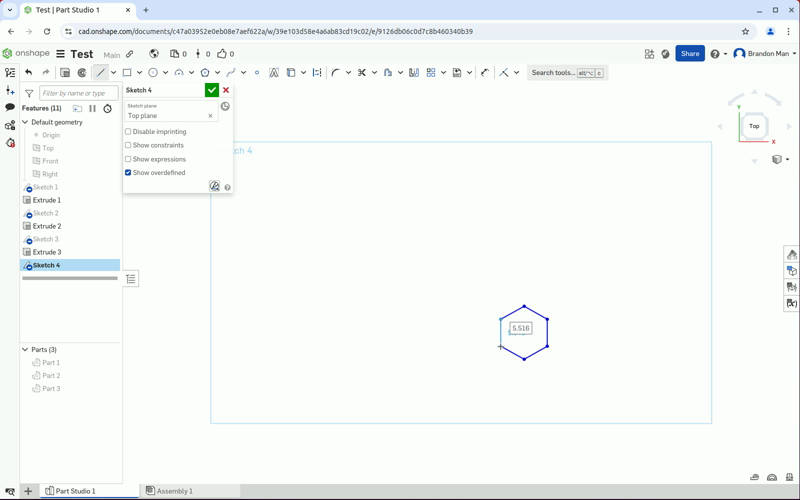
key(esc)
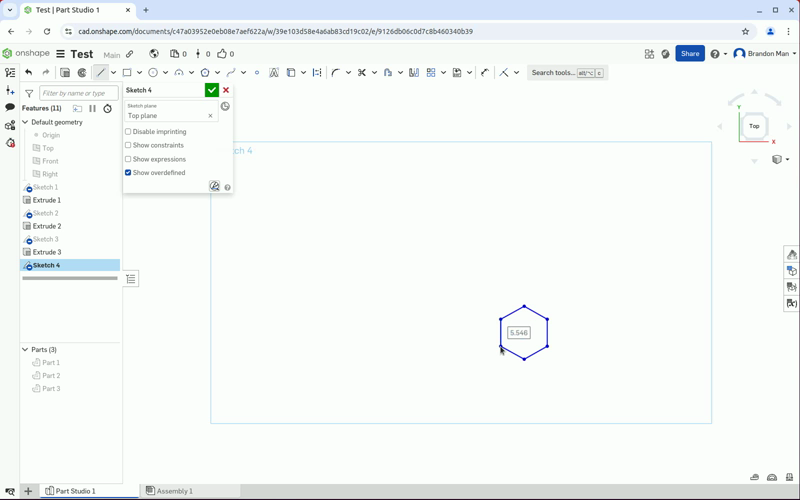
mouse_move(518, 335)
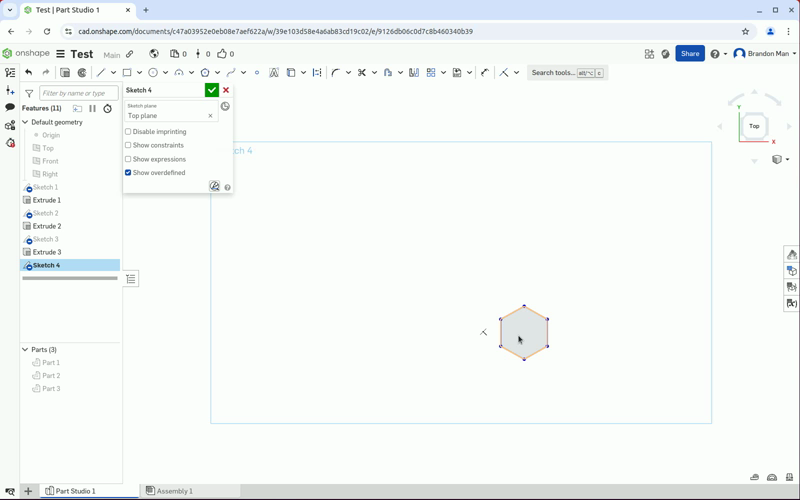
click(518, 335)
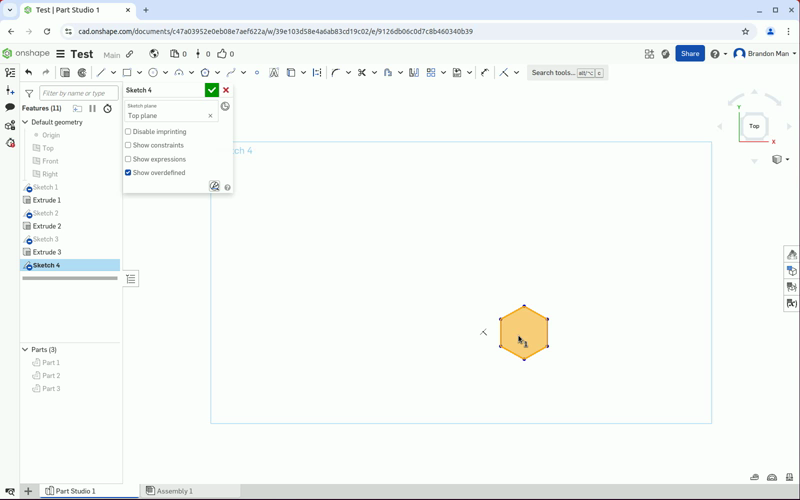
mouse_move(73, 352)
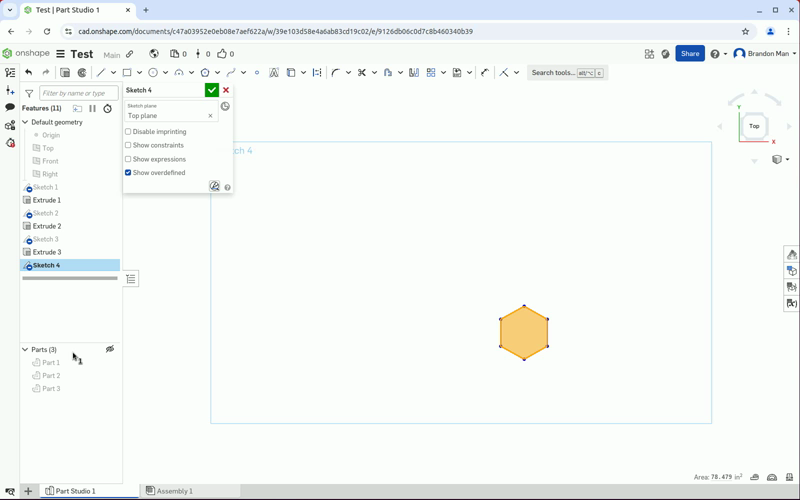
key(shift+y)
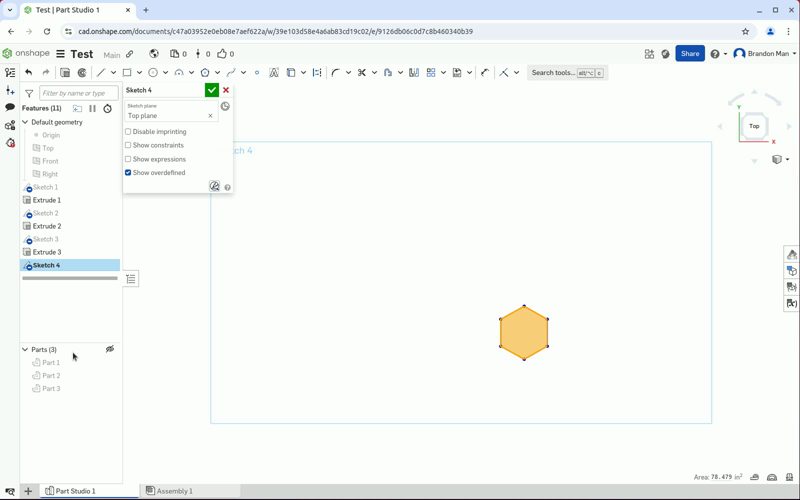
key(shift+e)
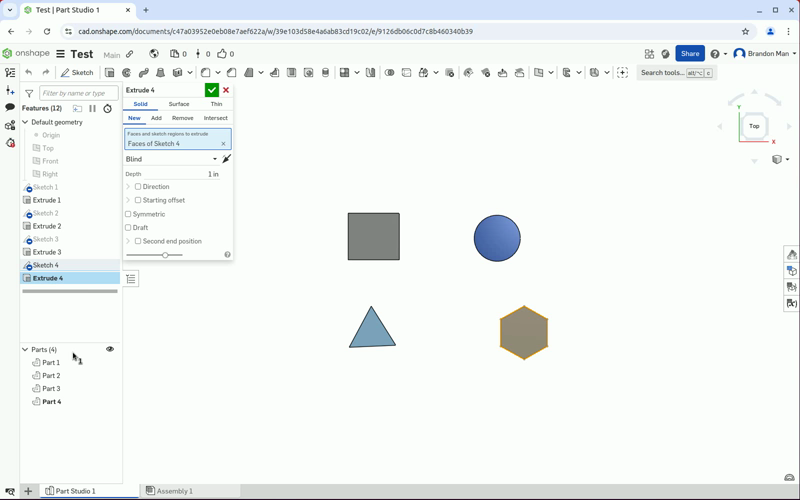
mouse_move(143, 106)
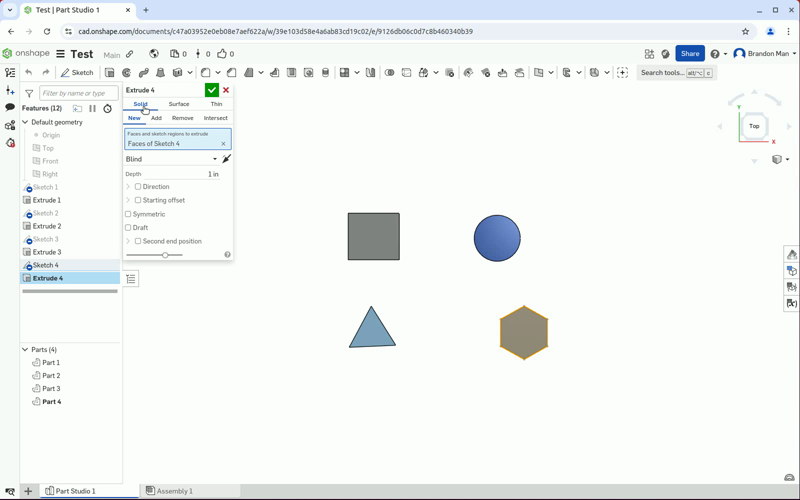
click(143, 106)
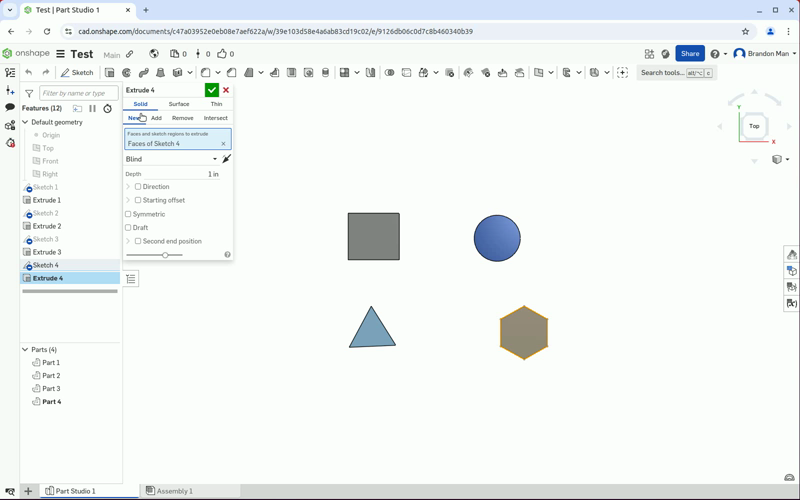
mouse_move(137, 120)
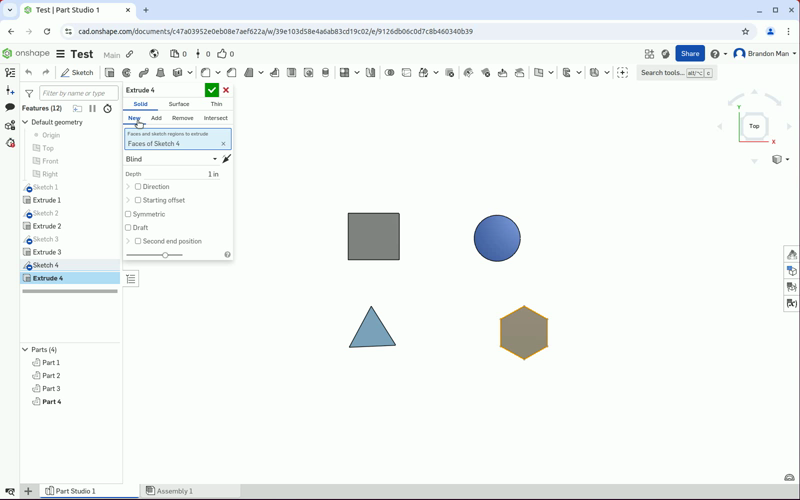
click(137, 120)
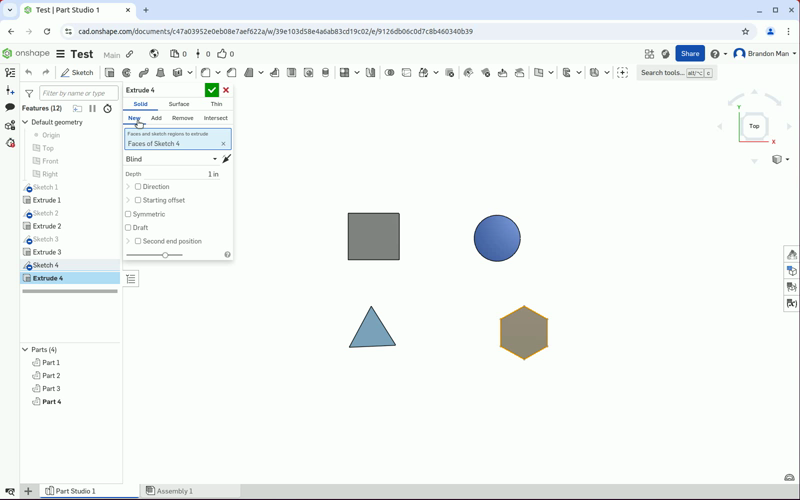
key(tab, 4)
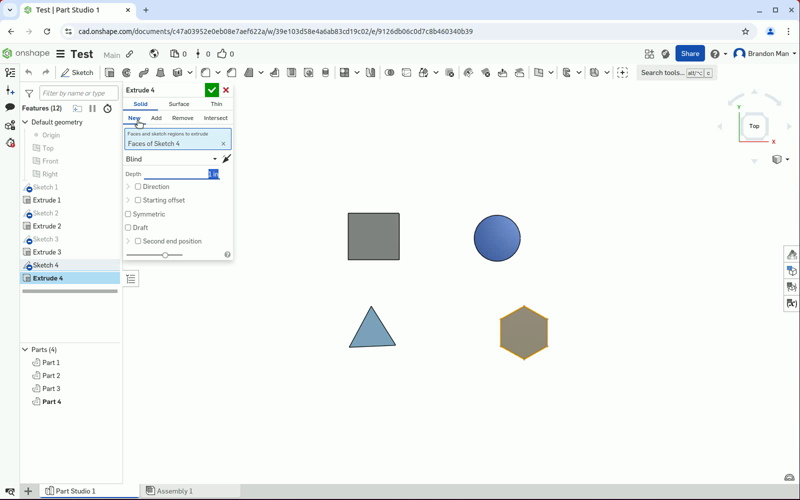
text(1.926)
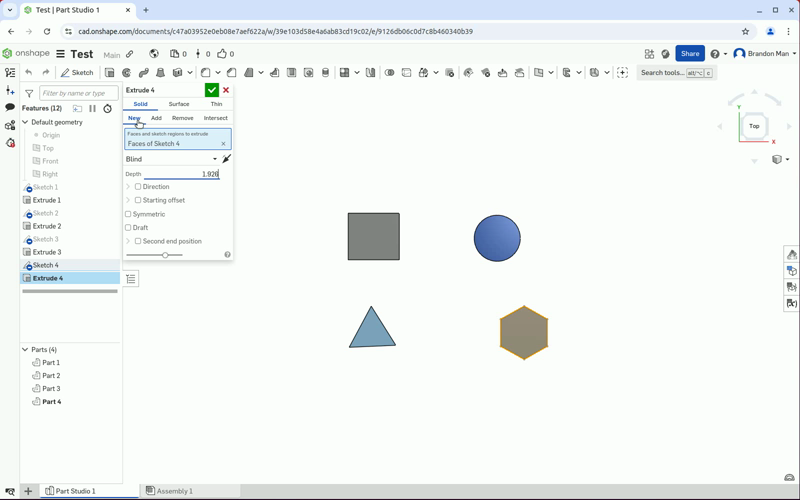
key(enter)
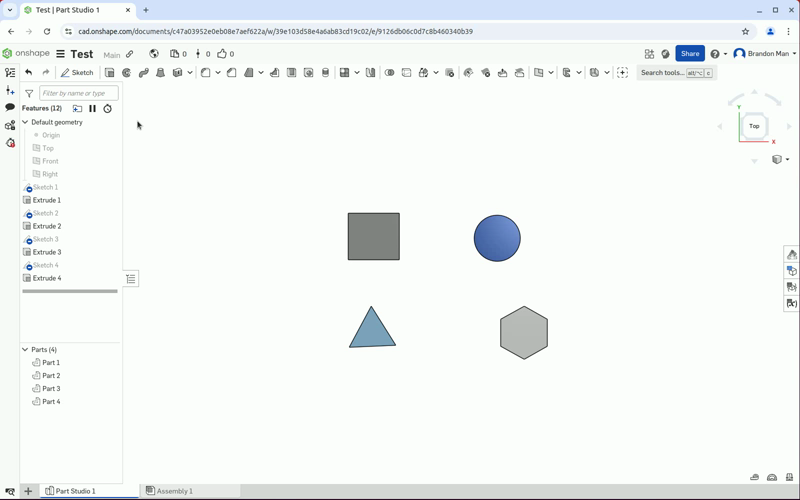
key(shift+h)
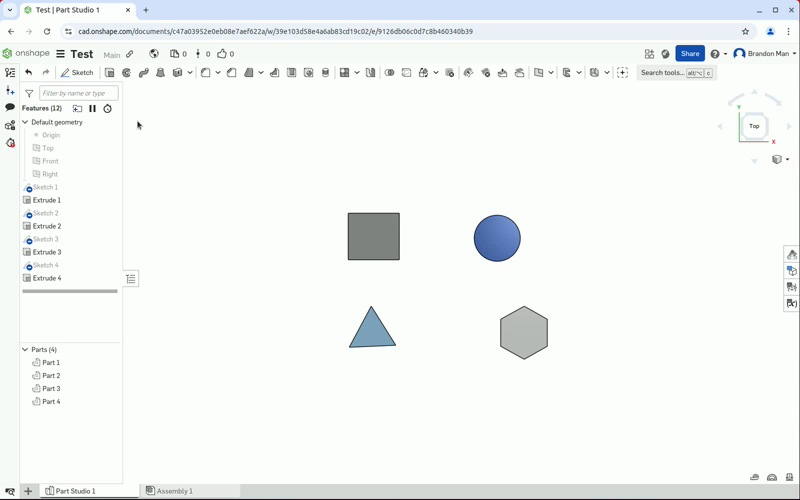
key(shift+h)
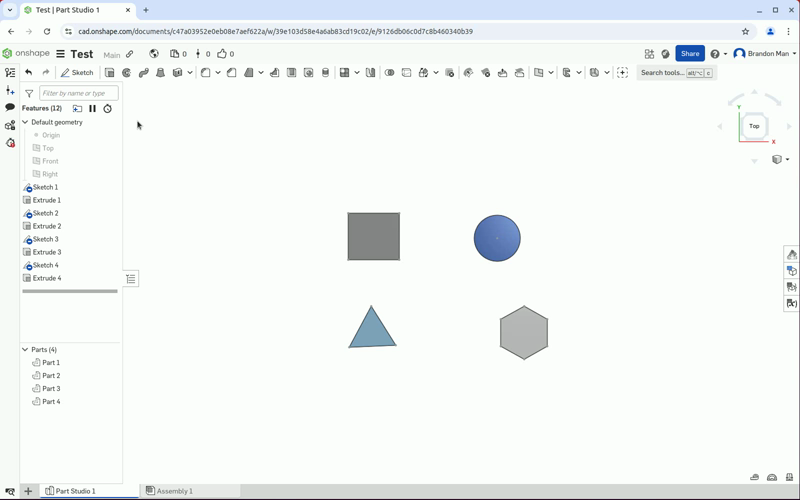
key(shift+7)
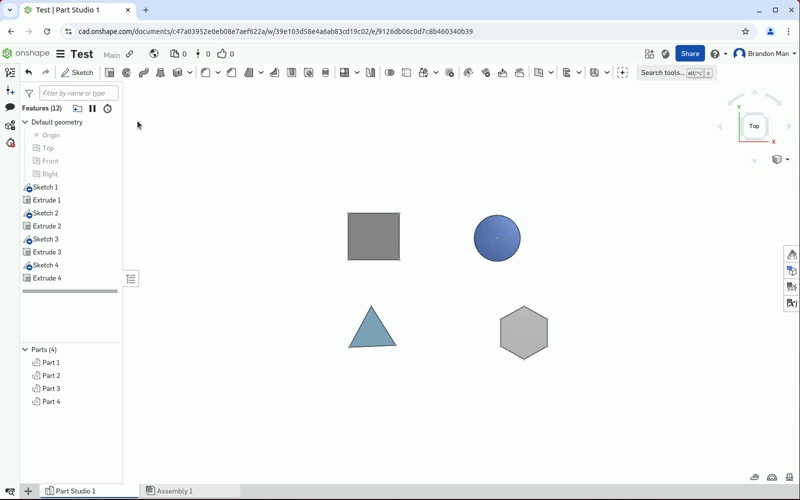
key(up, 3)
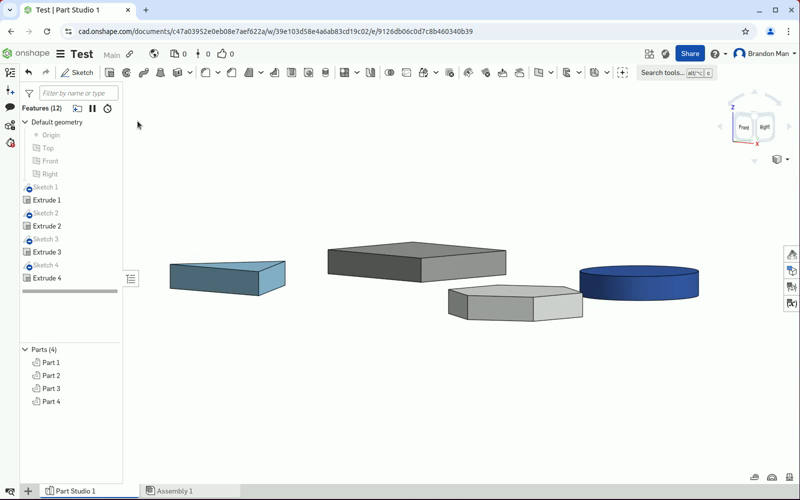
key(left, 3)
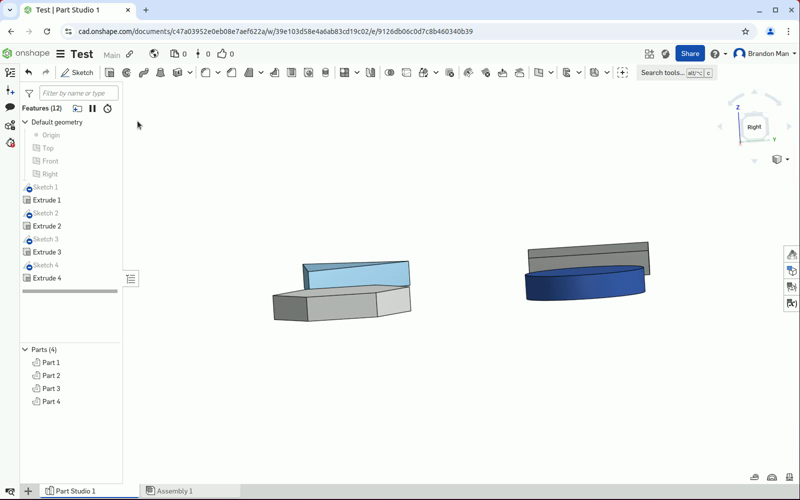
key(right, 3)
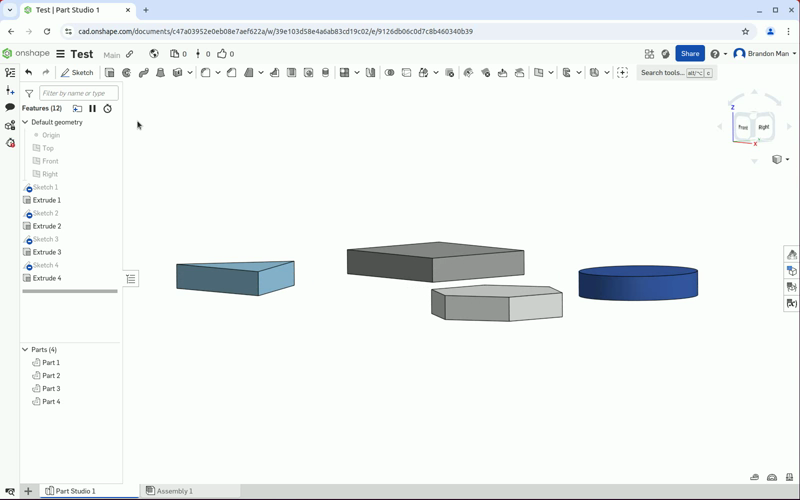
key(down, 3)
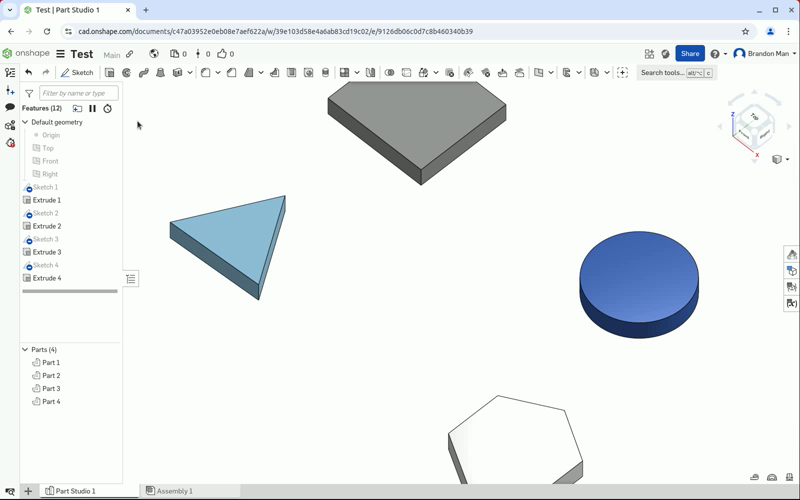
mouse_move(73, 189)
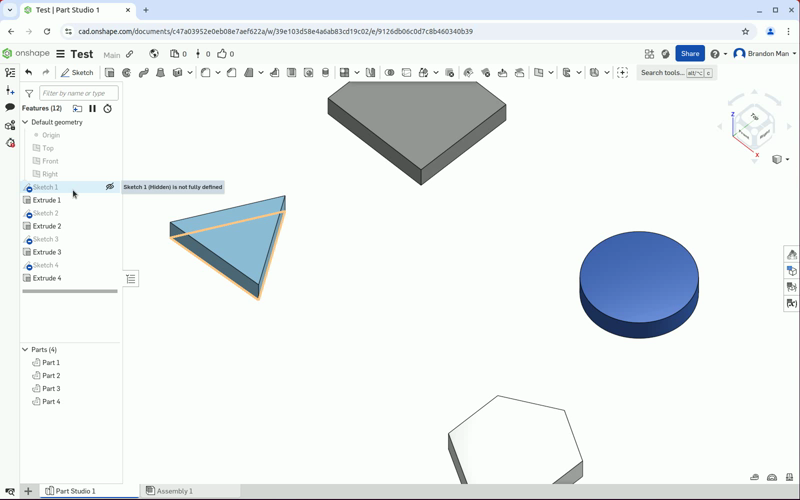
click(73, 189)